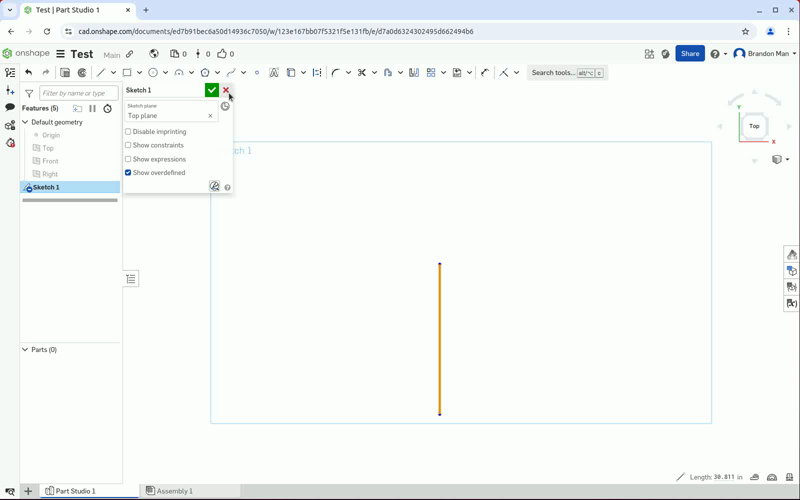
key(shift+h)
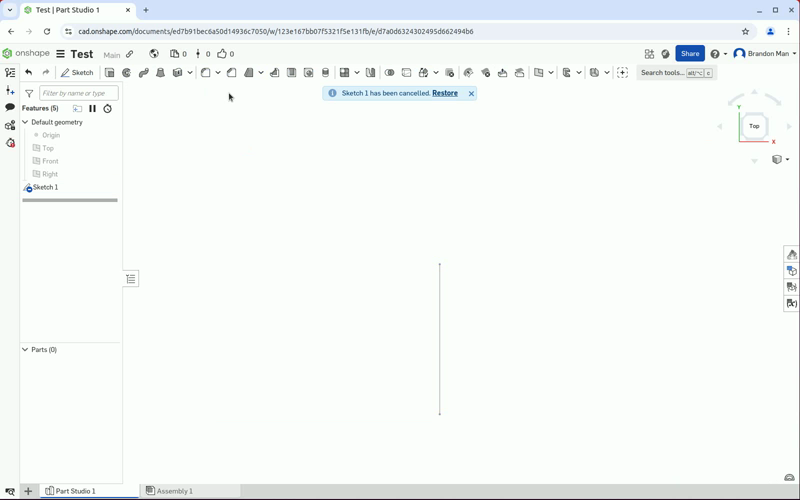
key(shift+s)
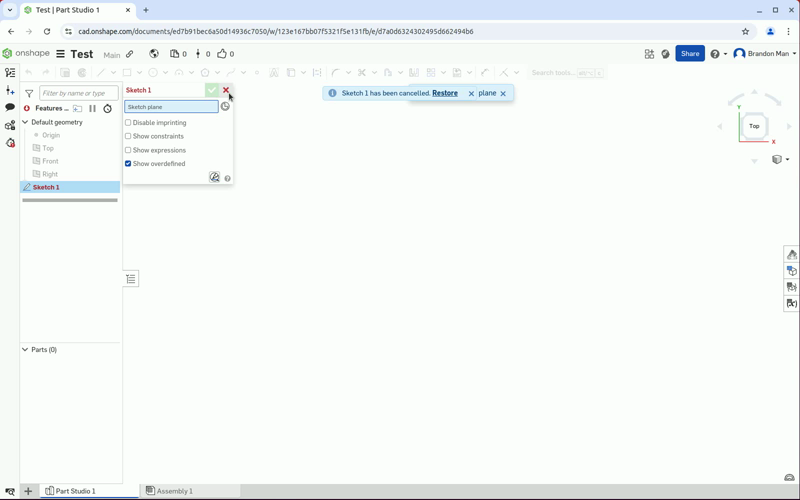
mouse_move(73, 150)
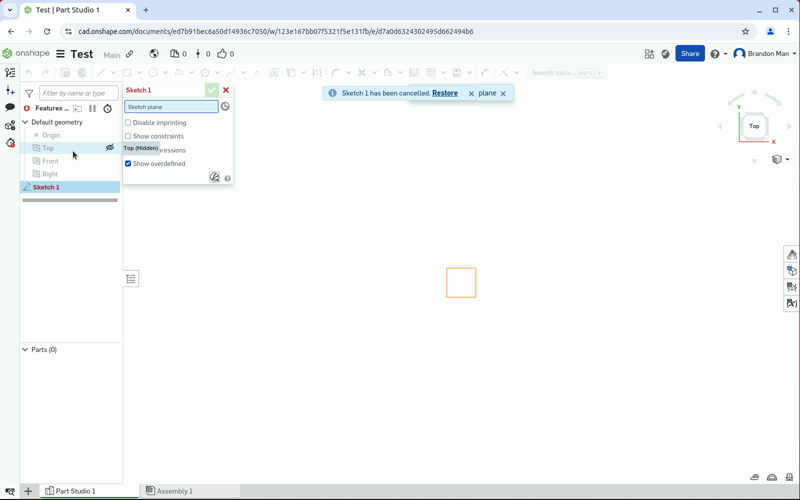
click(73, 150)
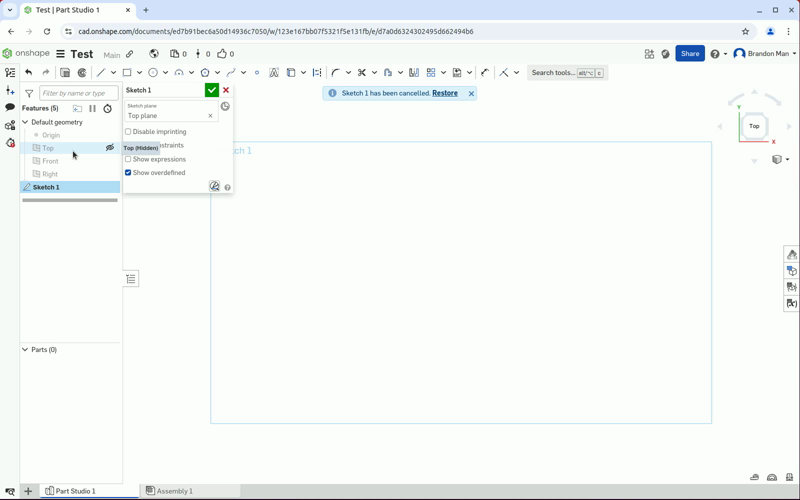
mouse_move(73, 352)
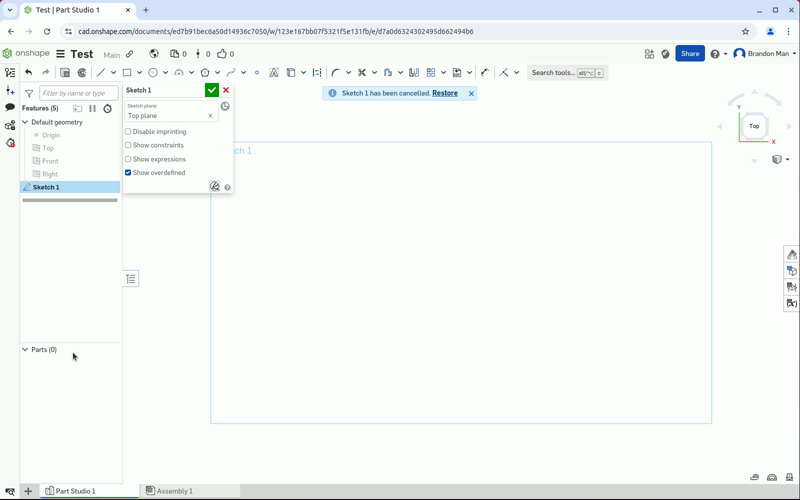
key(y)
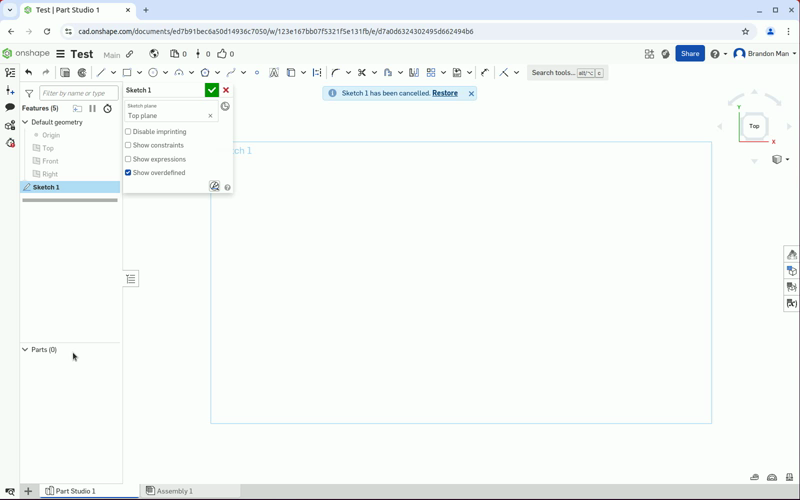
key(c)
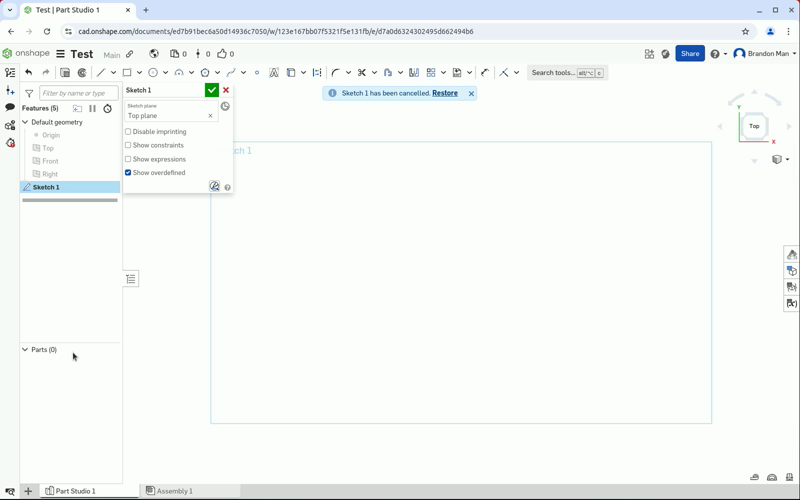
key_down(shift)
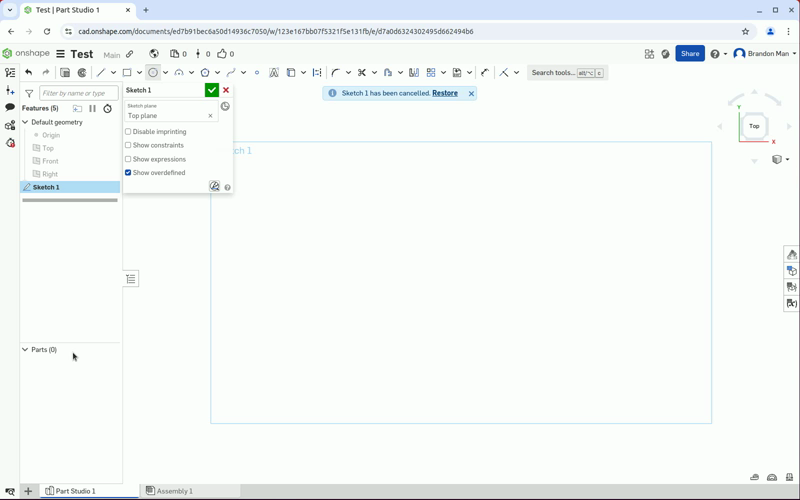
mouse_move(461, 282)
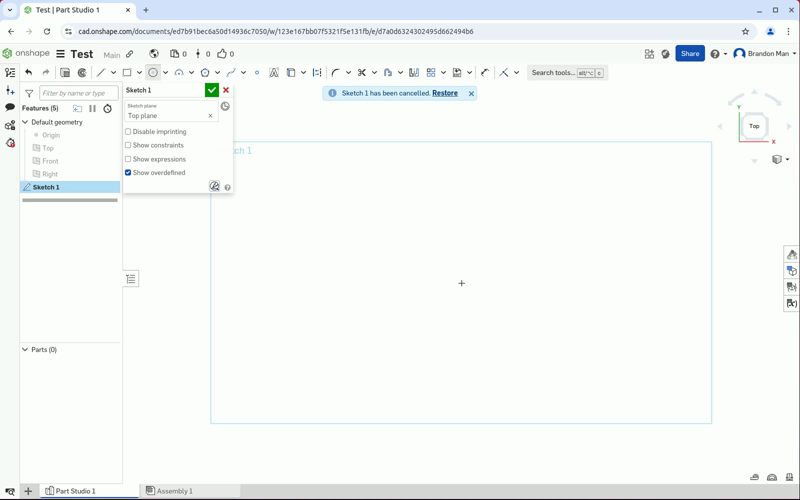
click(461, 282)
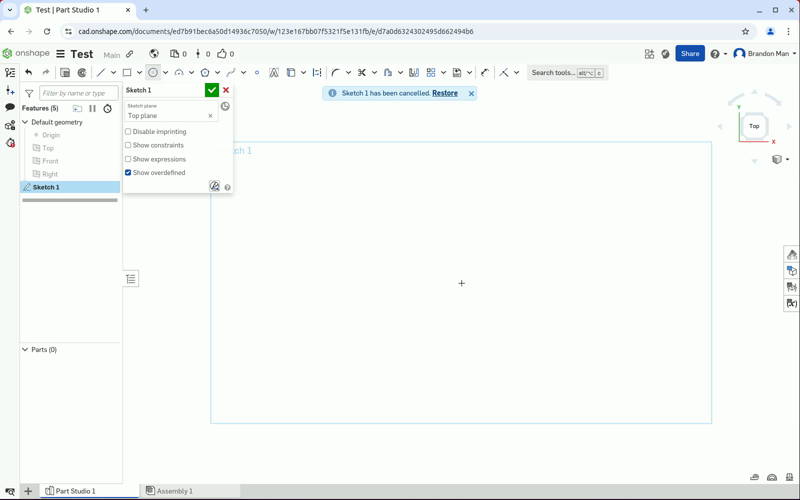
key_up(shift)
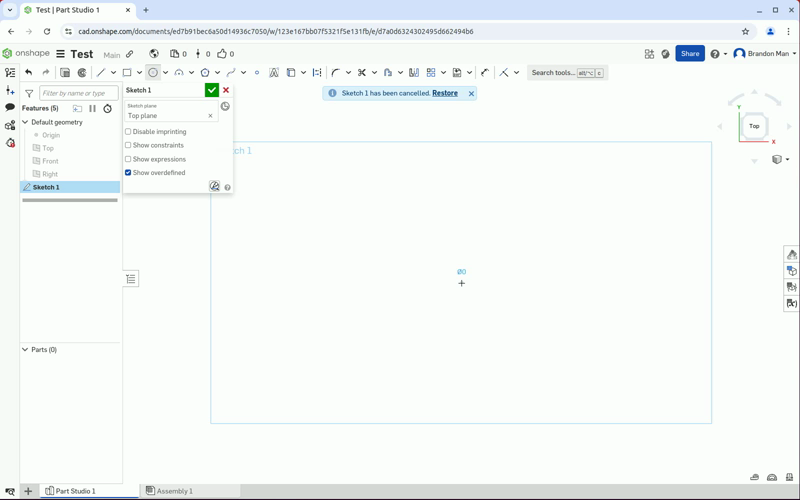
mouse_move(470, 282)
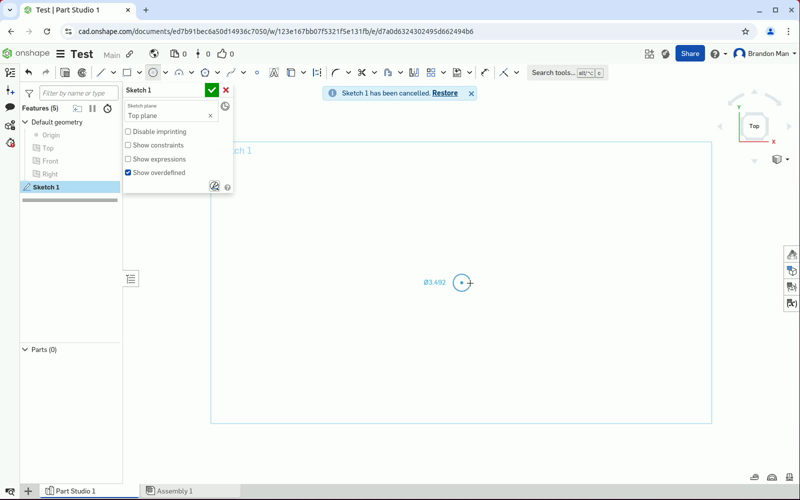
click(470, 282)
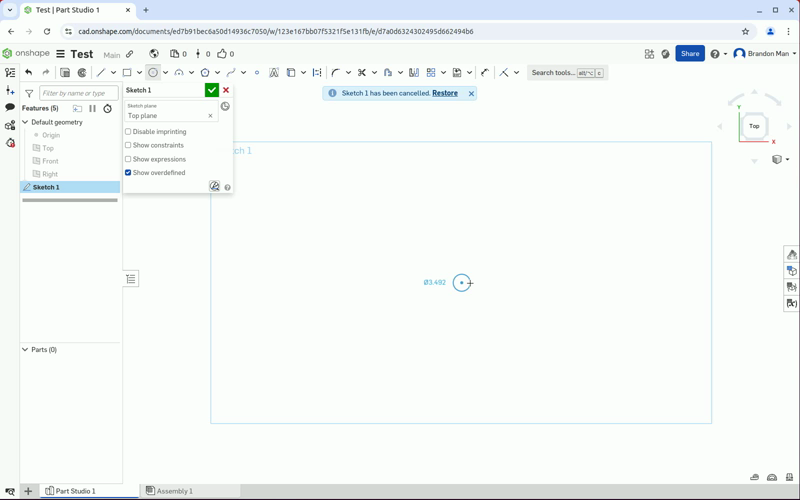
key(esc)
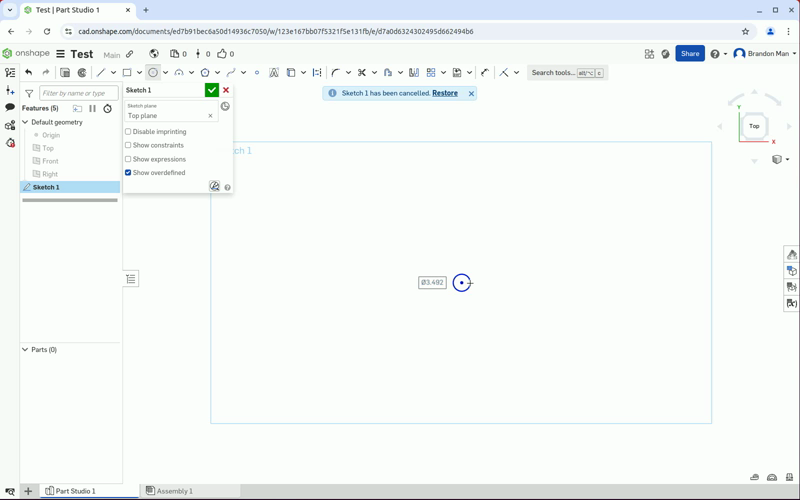
key(c)
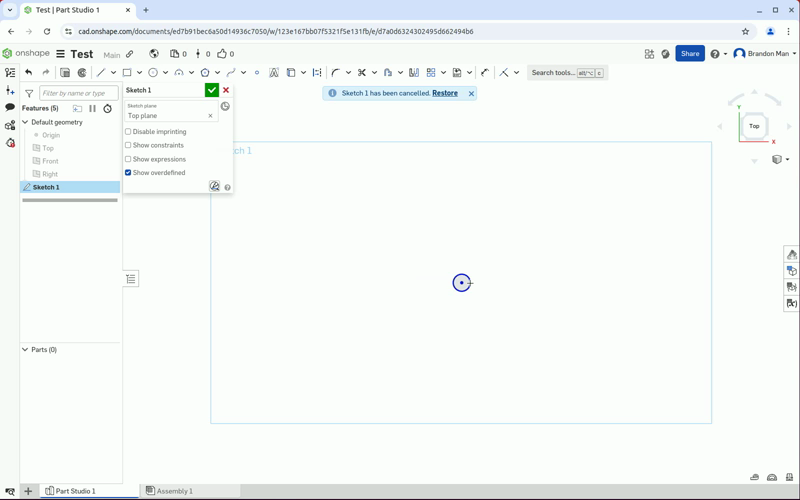
key_down(shift)
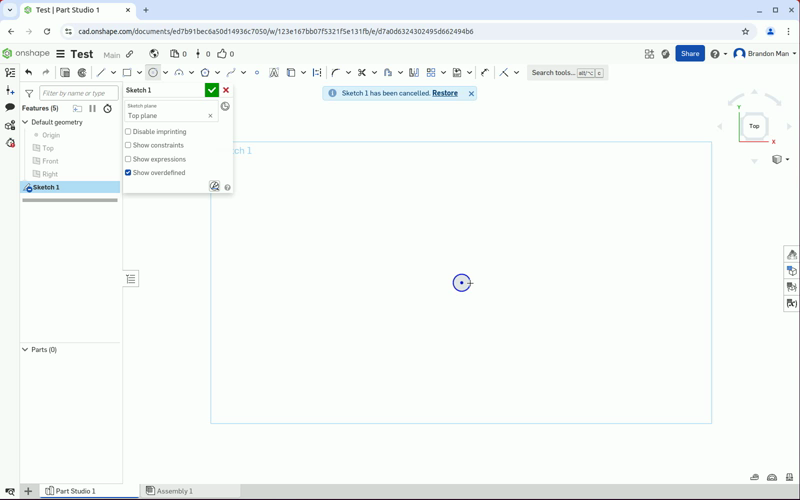
mouse_move(461, 282)
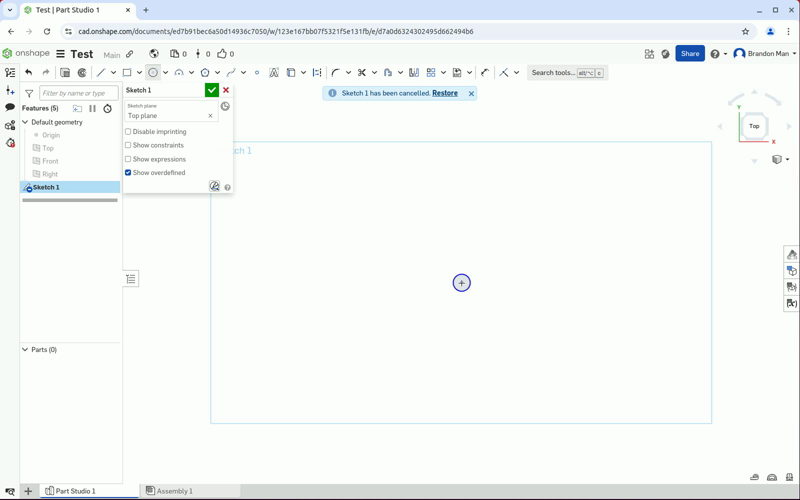
click(461, 282)
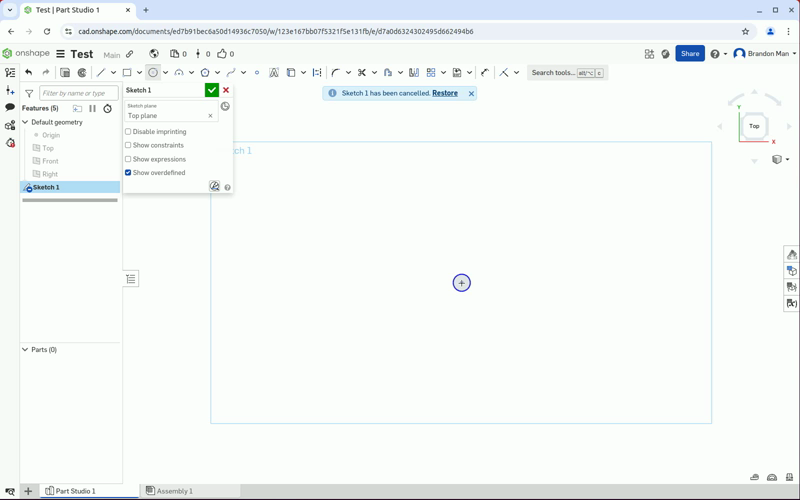
key_up(shift)
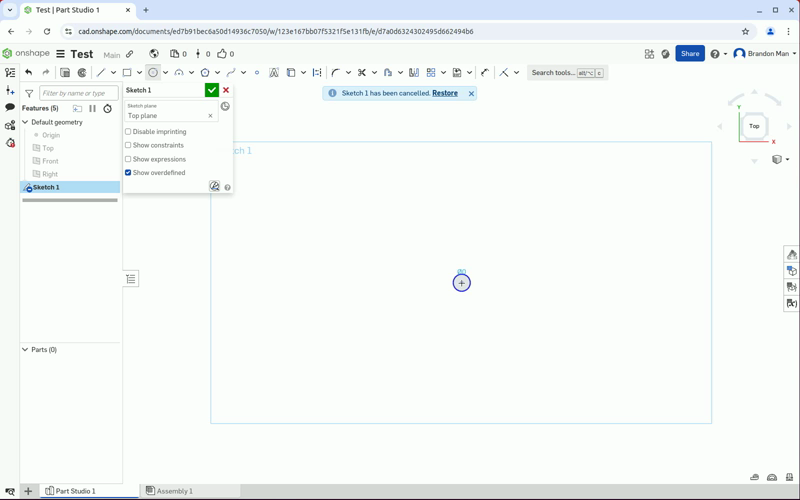
mouse_move(468, 282)
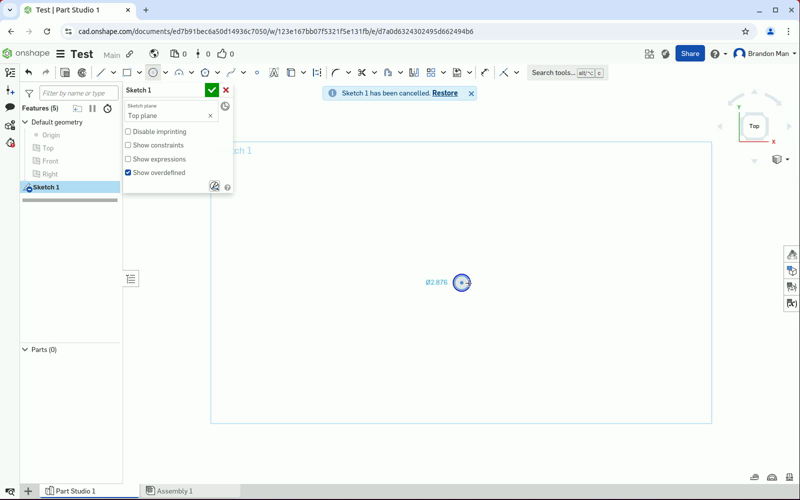
scroll(6)
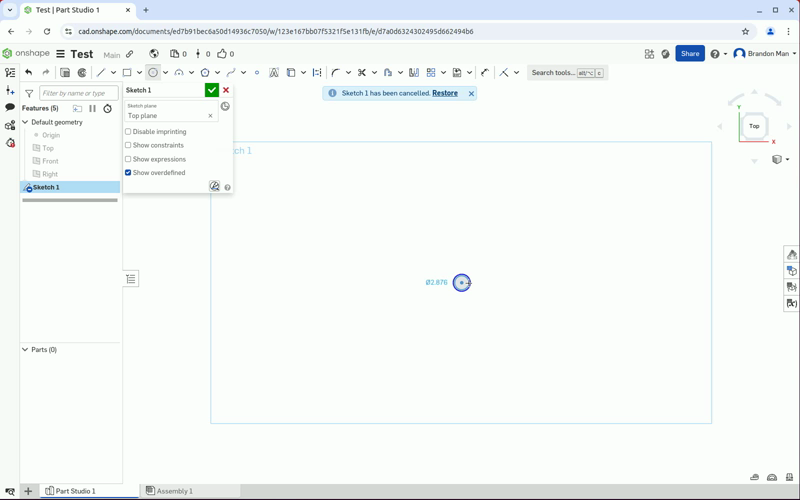
scroll(6)
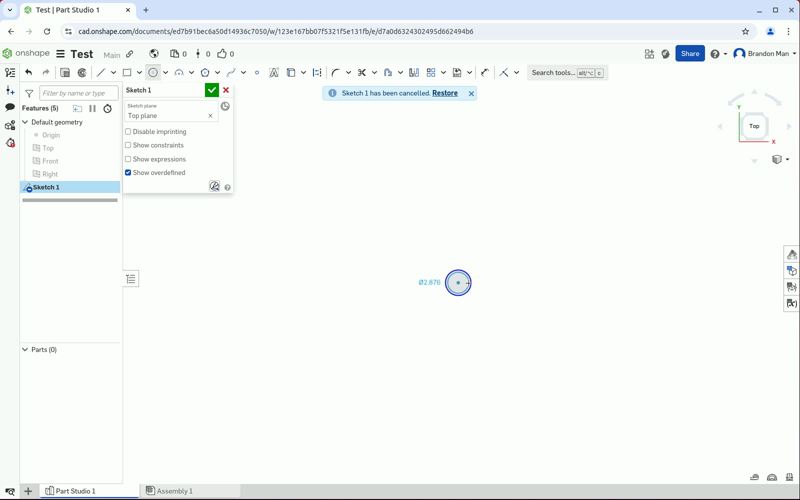
scroll(6)
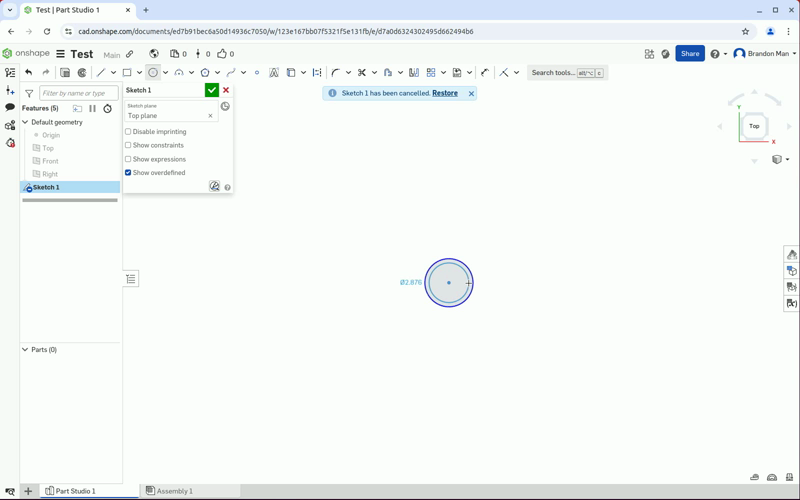
scroll(6)
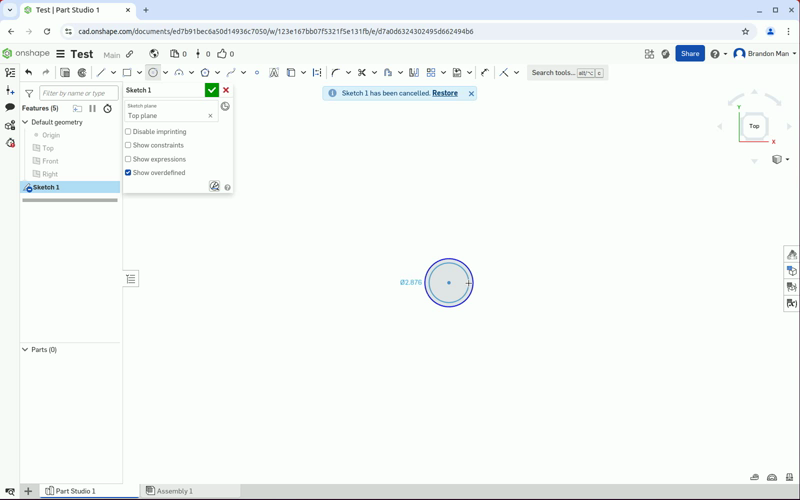
scroll(6)
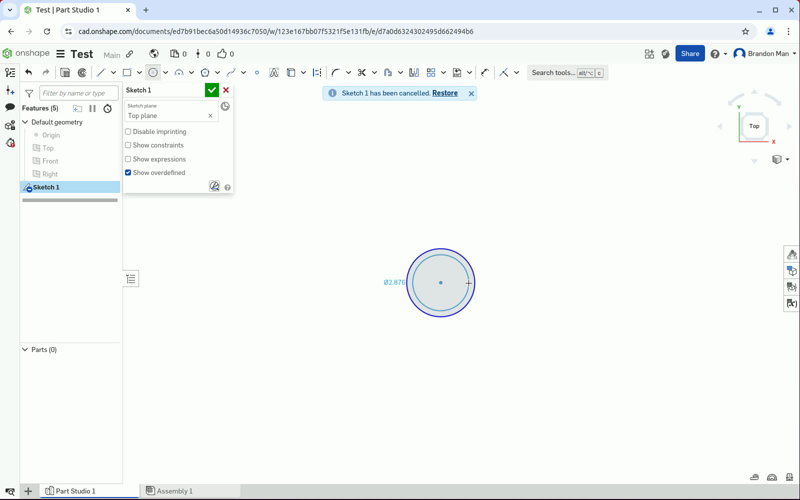
scroll(6)
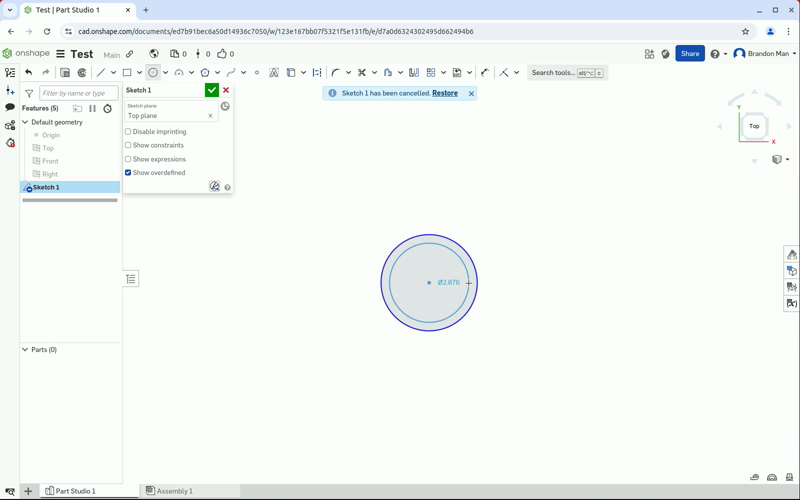
scroll(6)
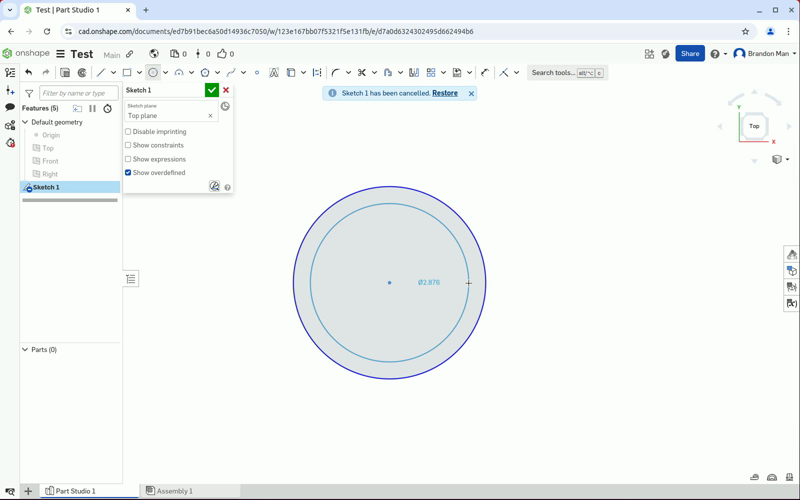
click(468, 282)
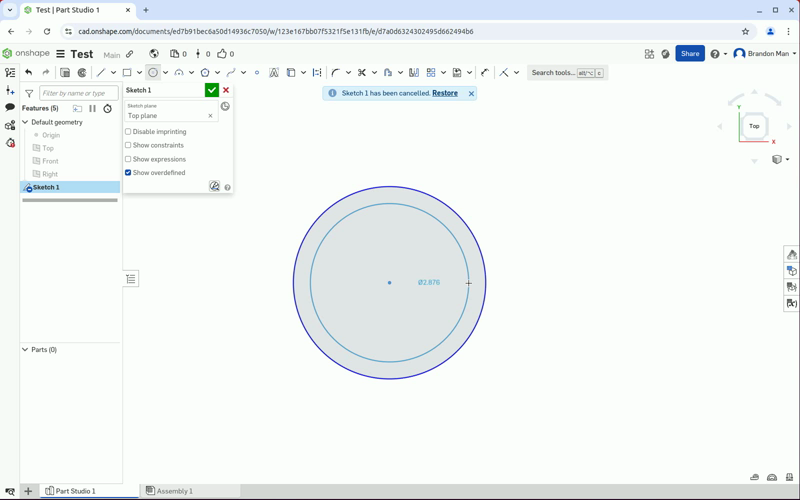
scroll(-6)
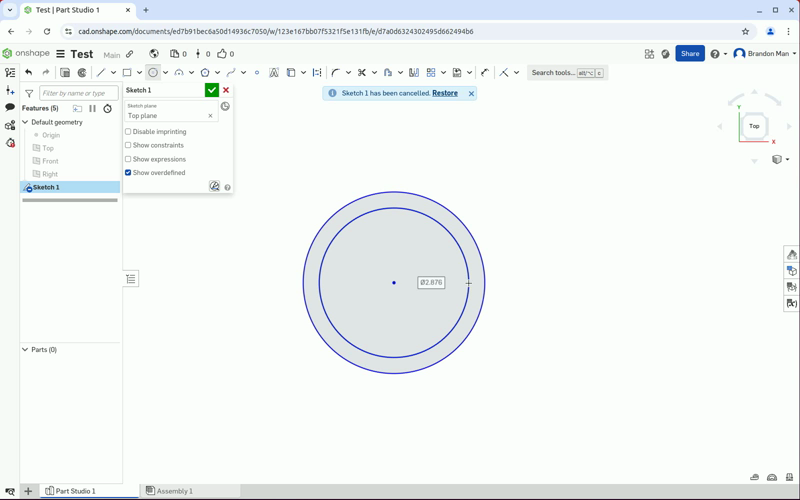
scroll(-6)
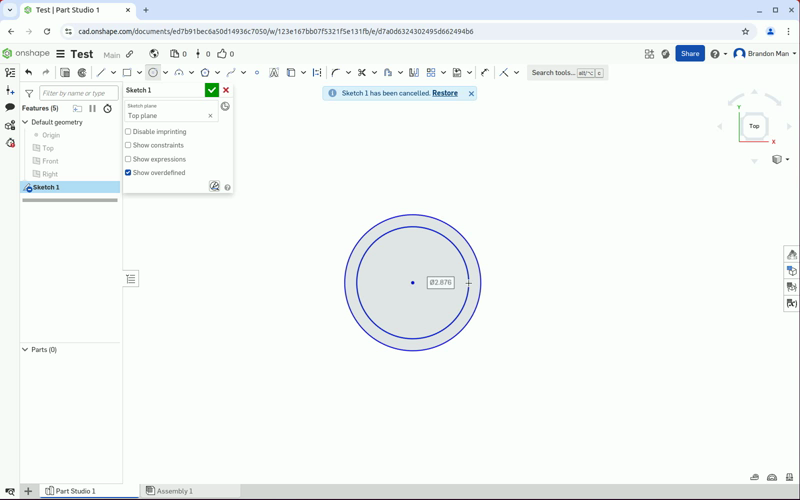
scroll(-6)
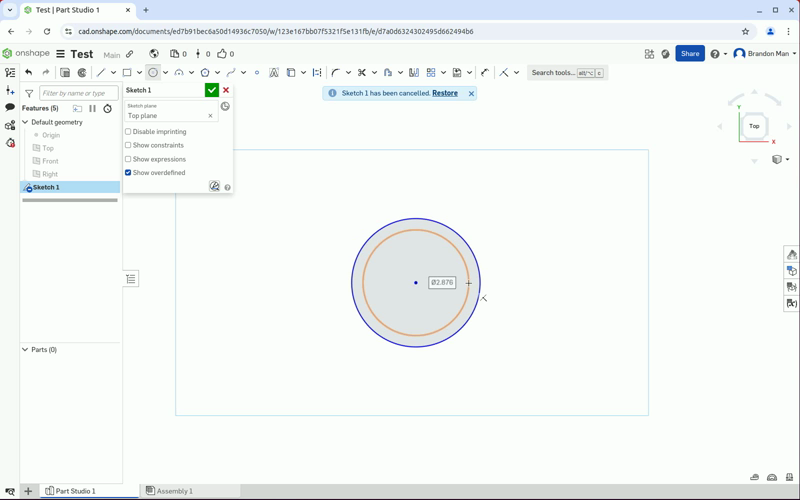
scroll(-6)
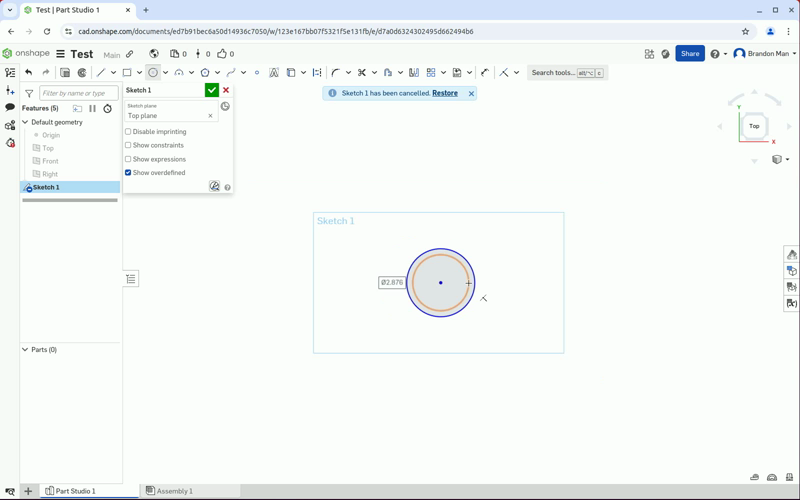
scroll(-6)
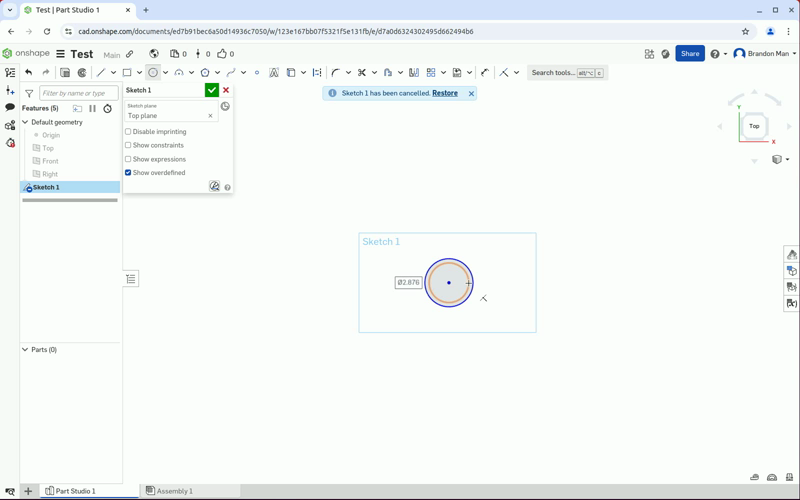
scroll(-6)
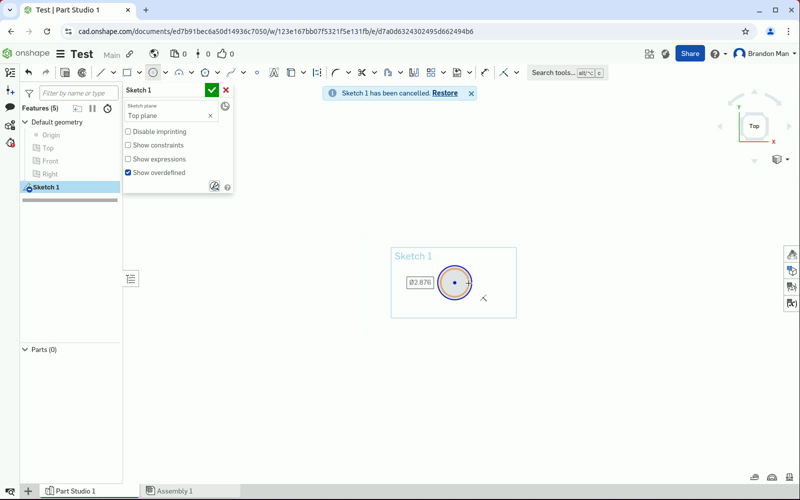
scroll(-6)
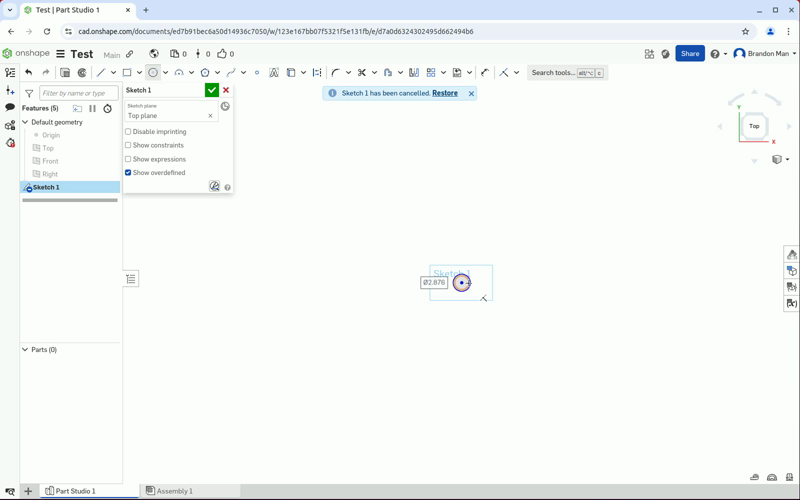
key(esc)
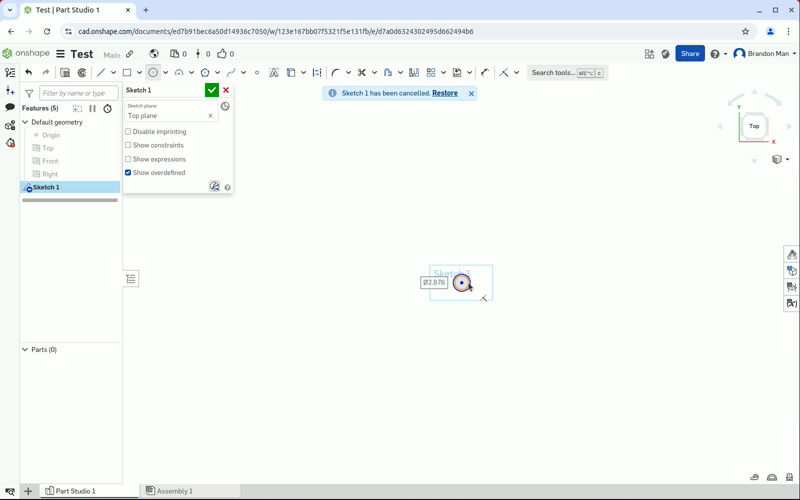
mouse_move(469, 280)
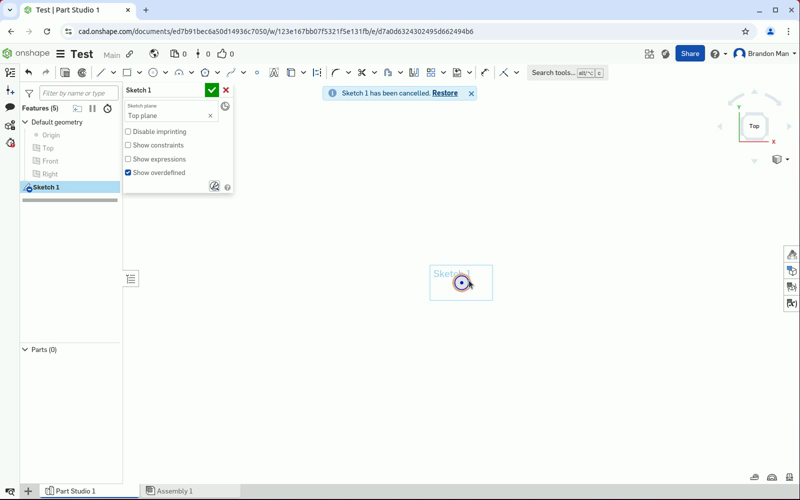
scroll(6)
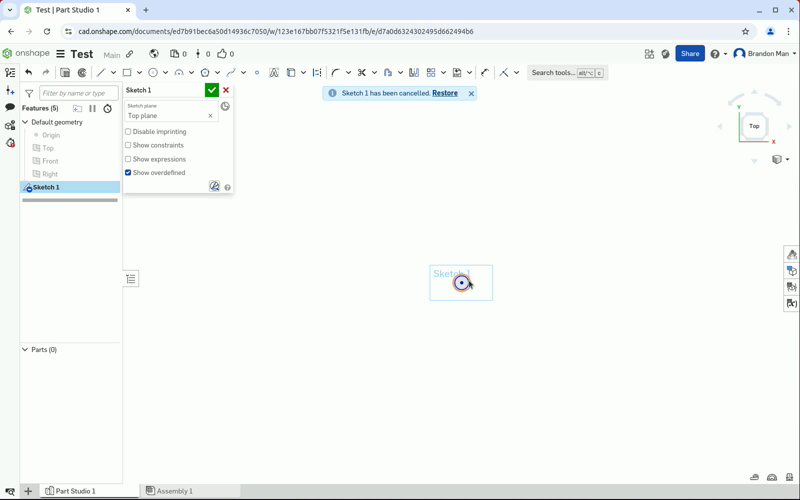
scroll(6)
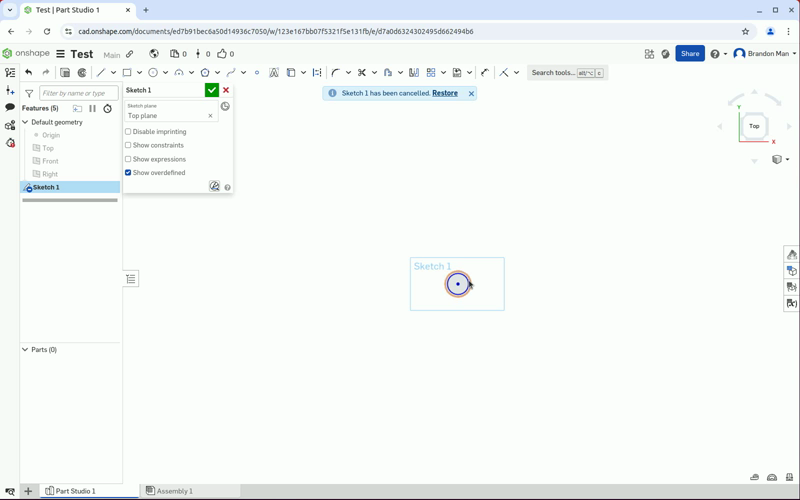
scroll(6)
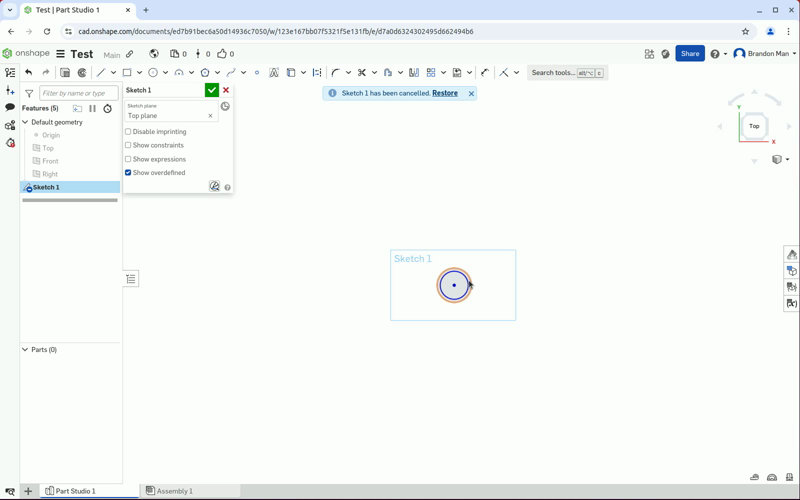
scroll(6)
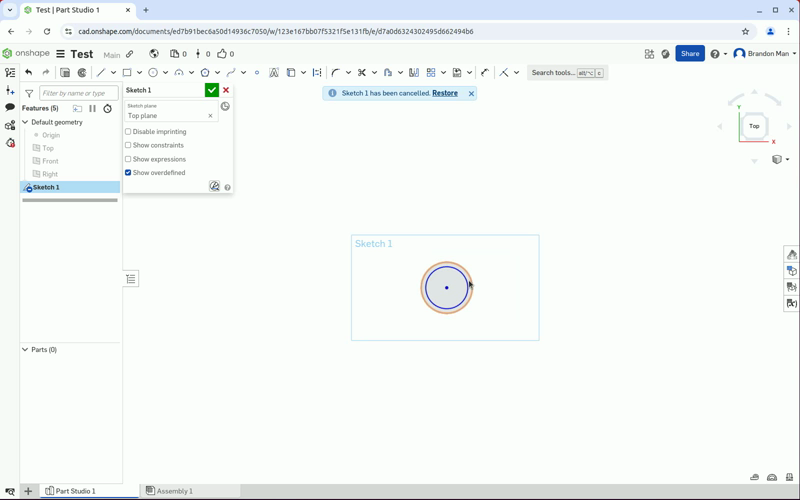
scroll(6)
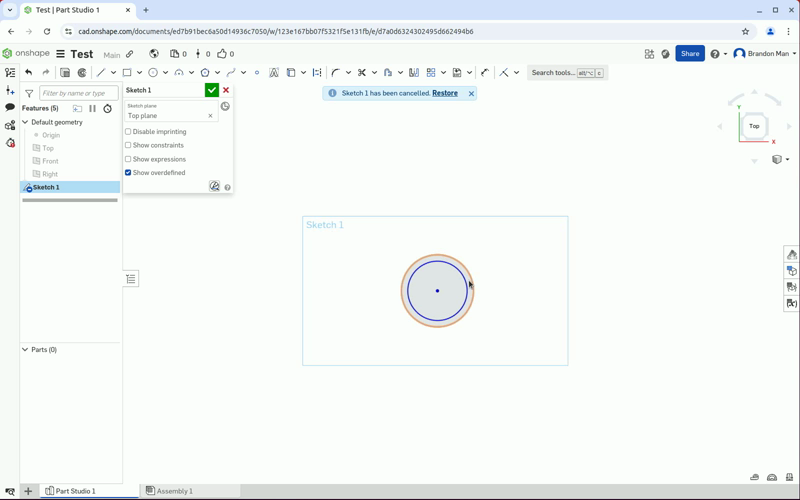
scroll(6)
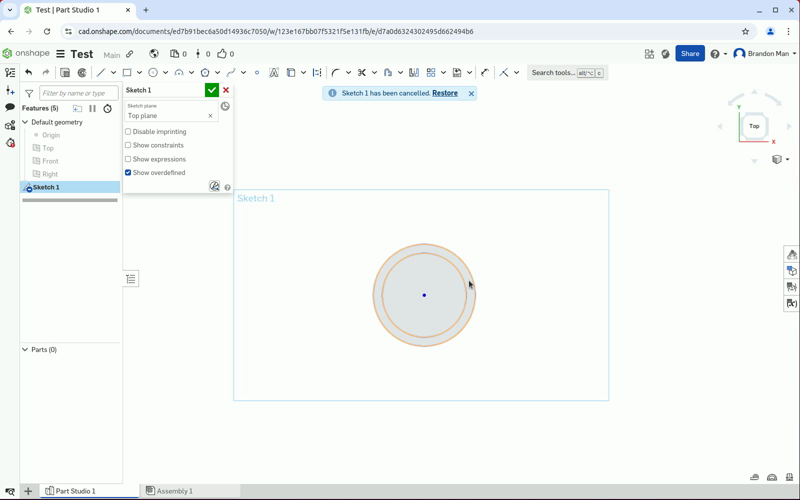
scroll(6)
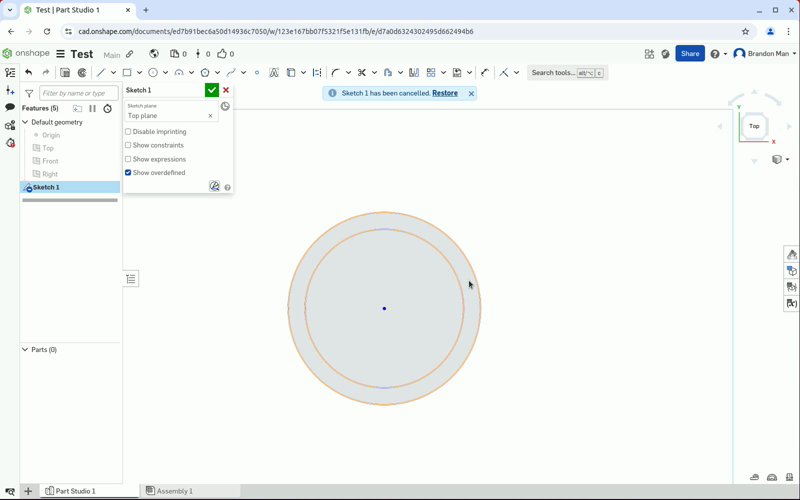
click(469, 280)
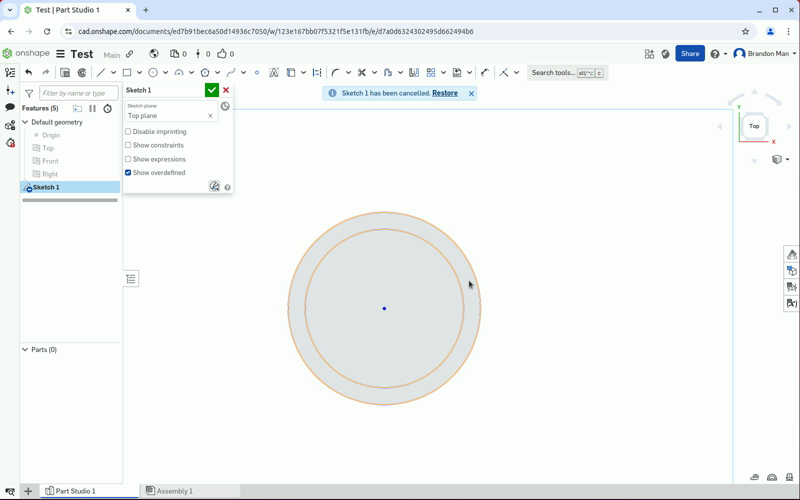
scroll(-6)
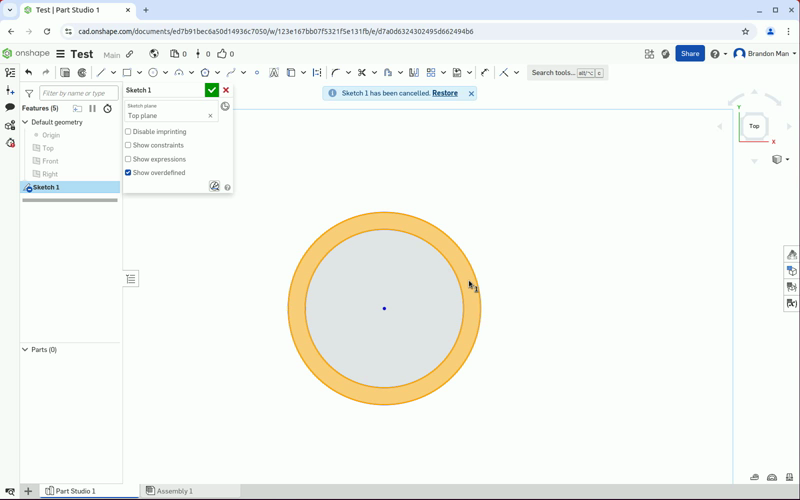
scroll(-6)
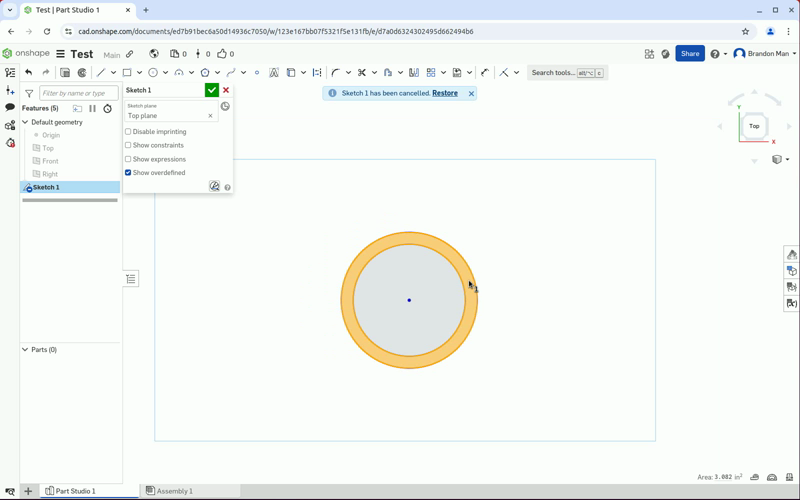
scroll(-6)
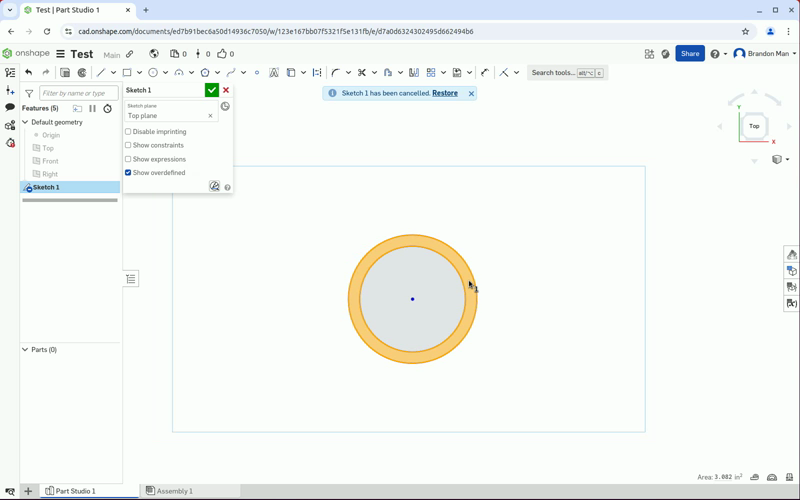
scroll(-6)
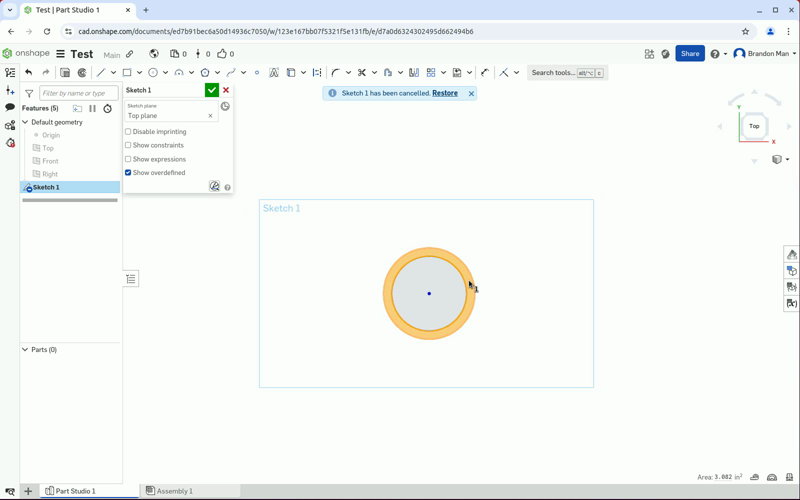
scroll(-6)
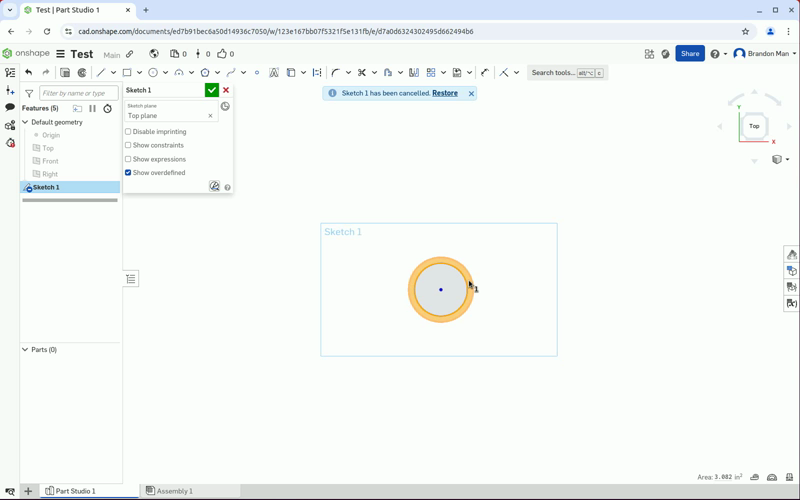
scroll(-6)
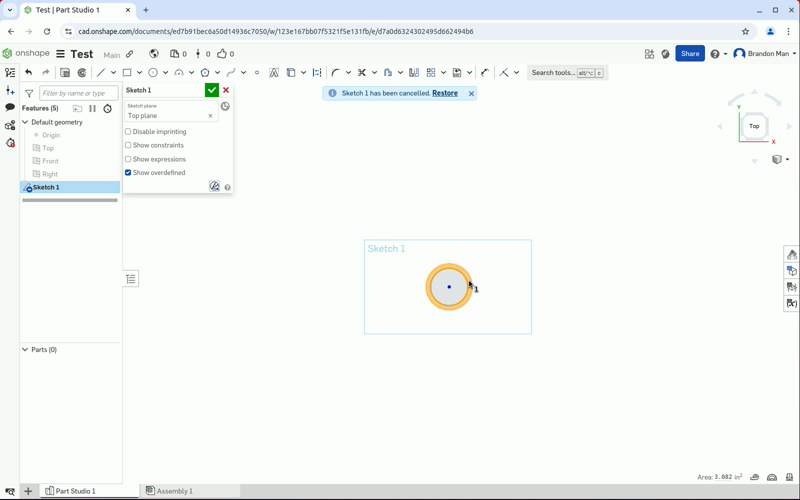
scroll(-6)
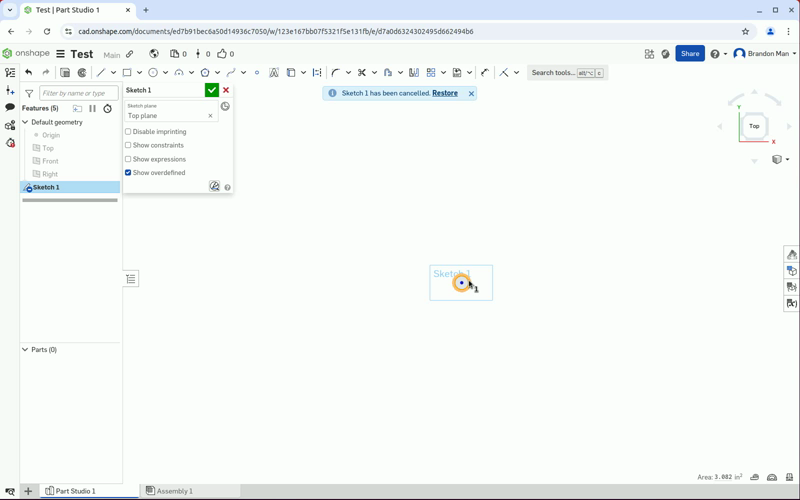
mouse_move(73, 352)
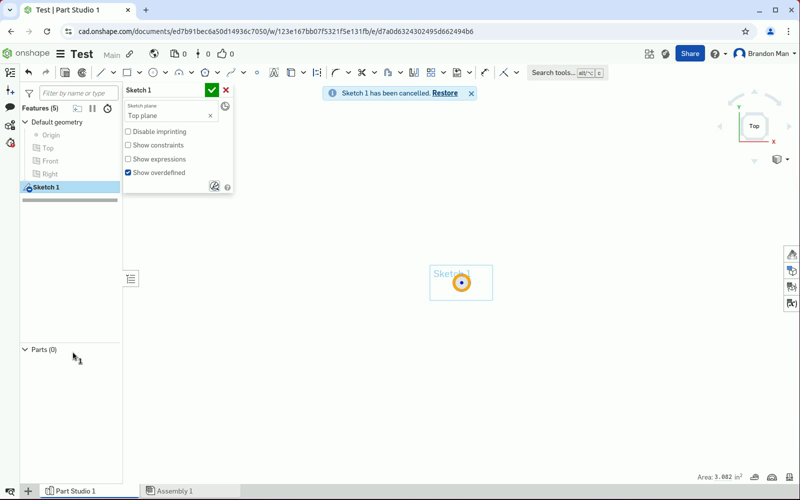
key(shift+y)
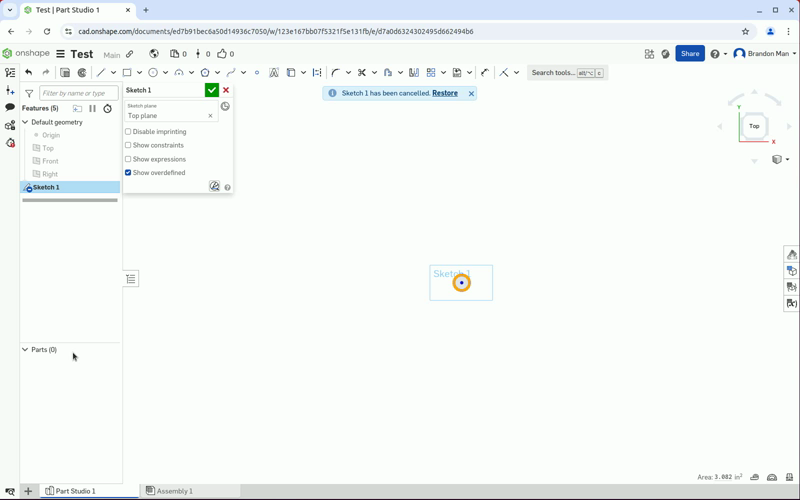
key(shift+e)
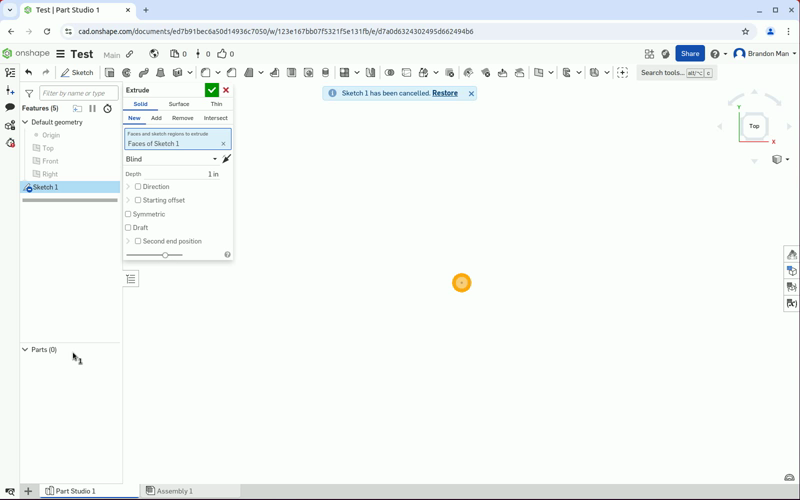
mouse_move(143, 106)
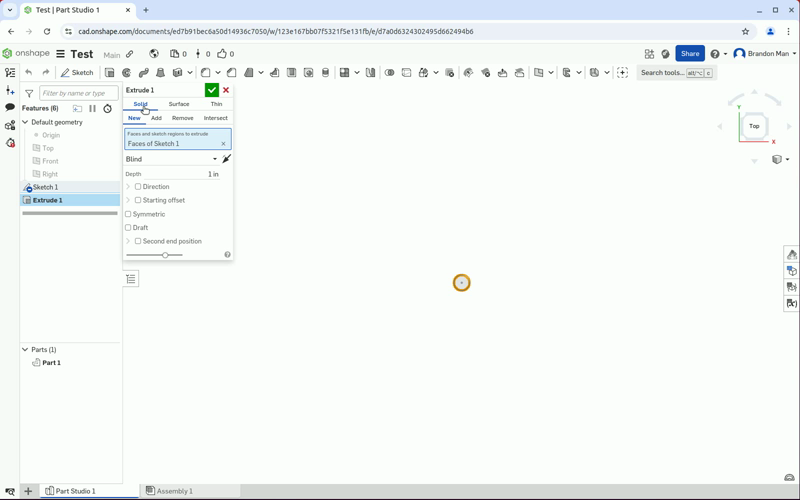
click(143, 106)
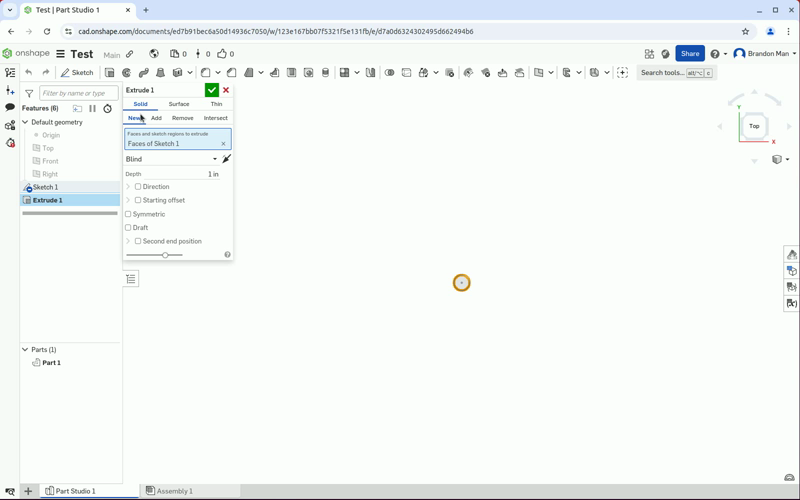
mouse_move(137, 120)
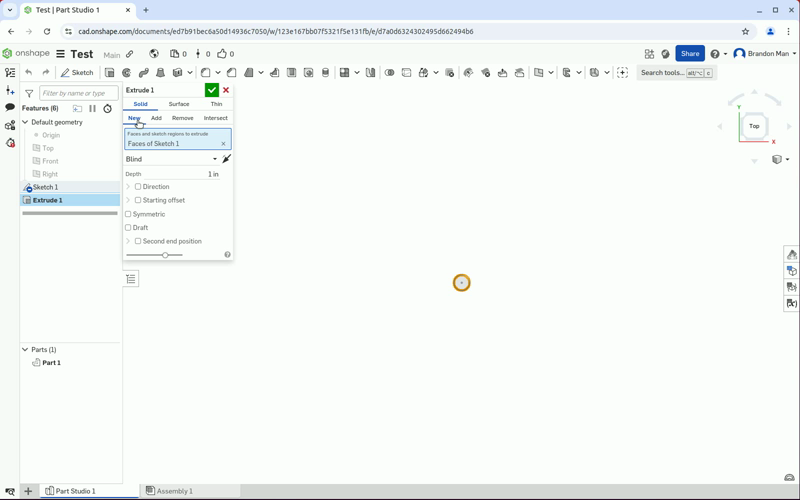
click(137, 120)
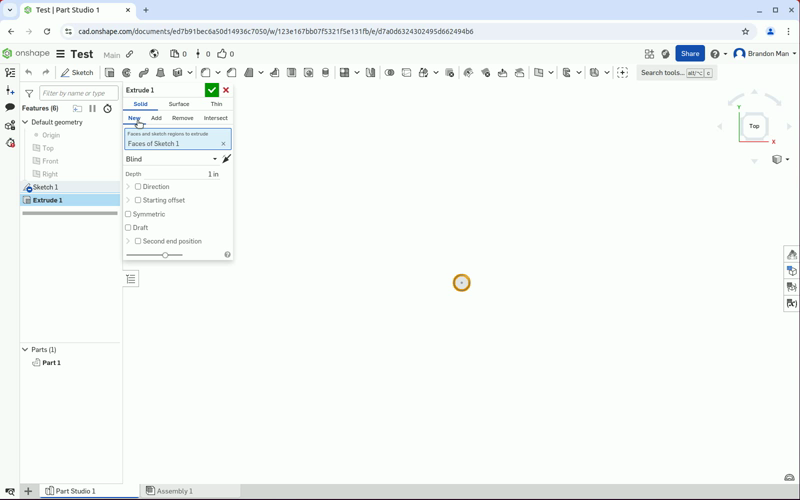
key(tab, 4)
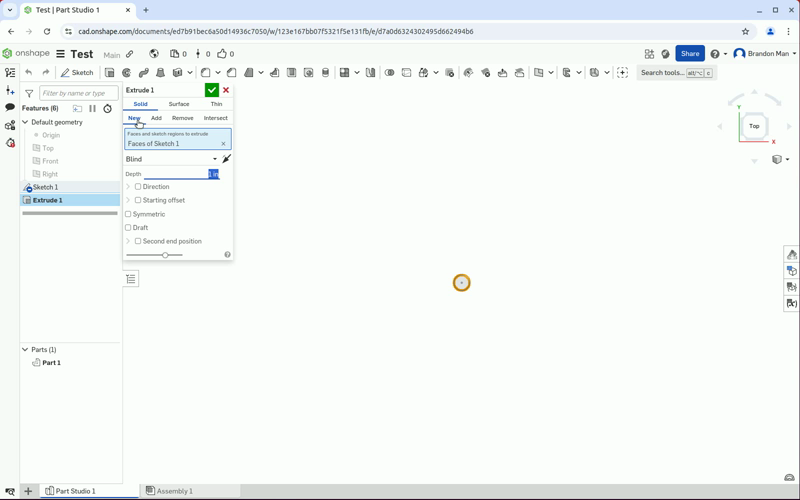
text(2.166)
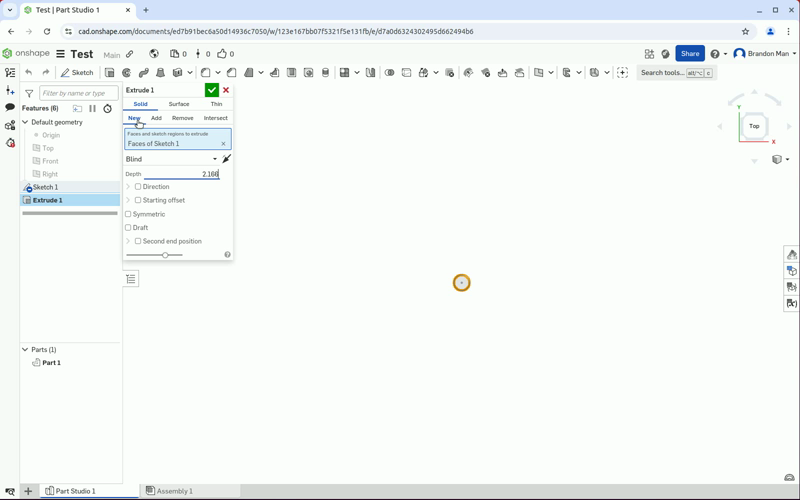
key(enter)
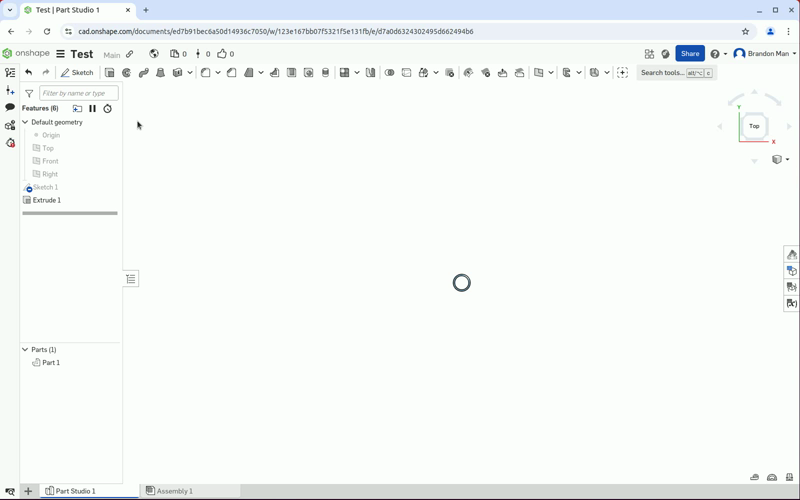
key(shift+h)
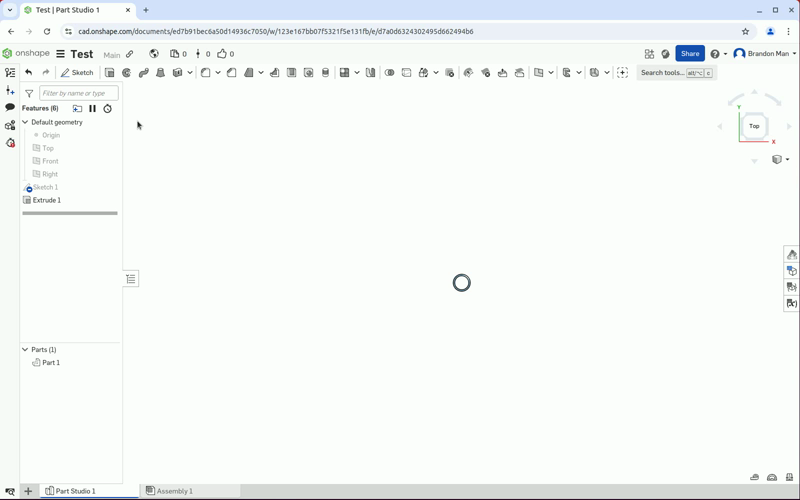
key(shift+h)
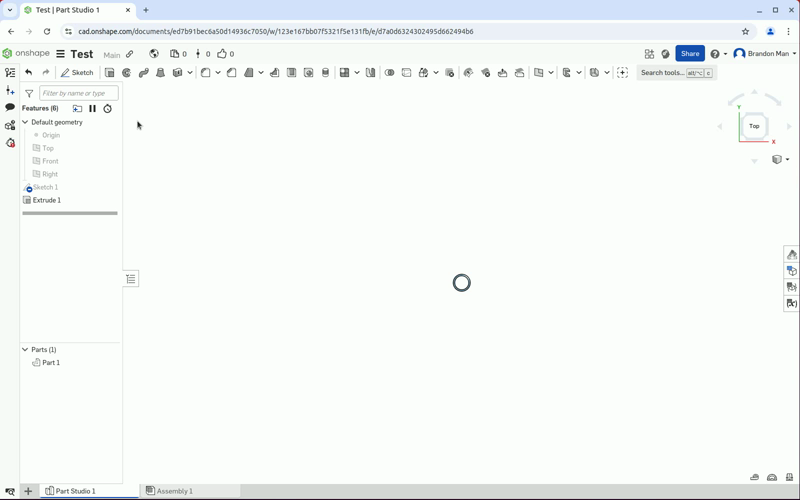
mouse_move(73, 189)
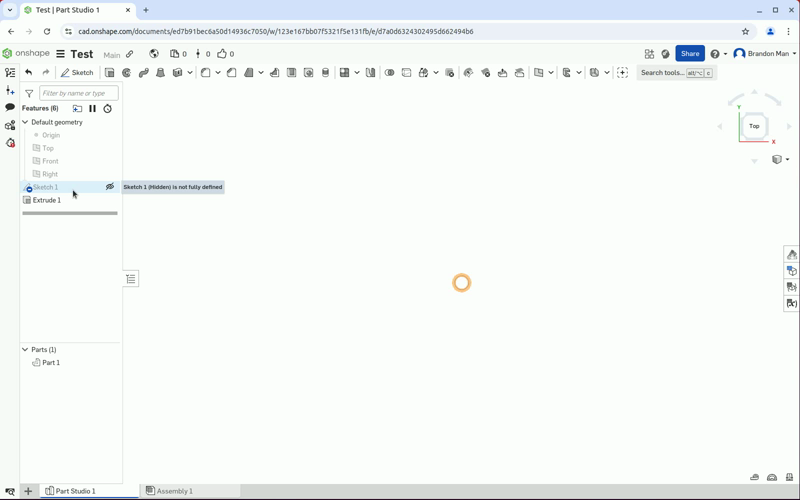
click(73, 189)
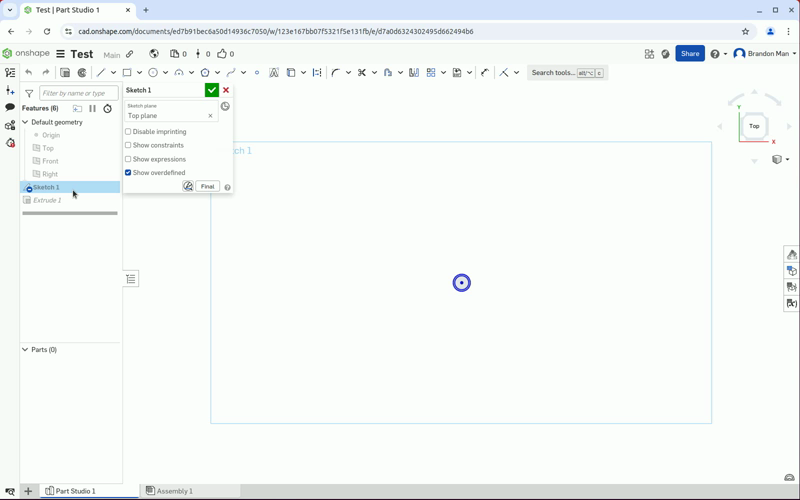
mouse_move(229, 92)
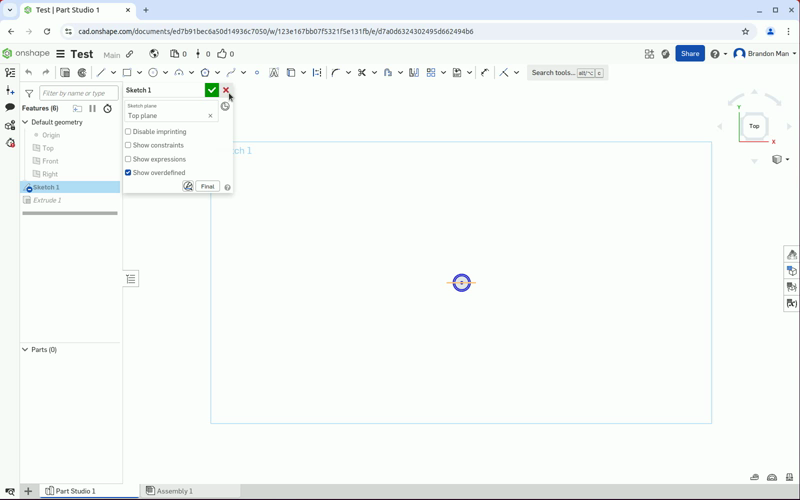
click(229, 92)
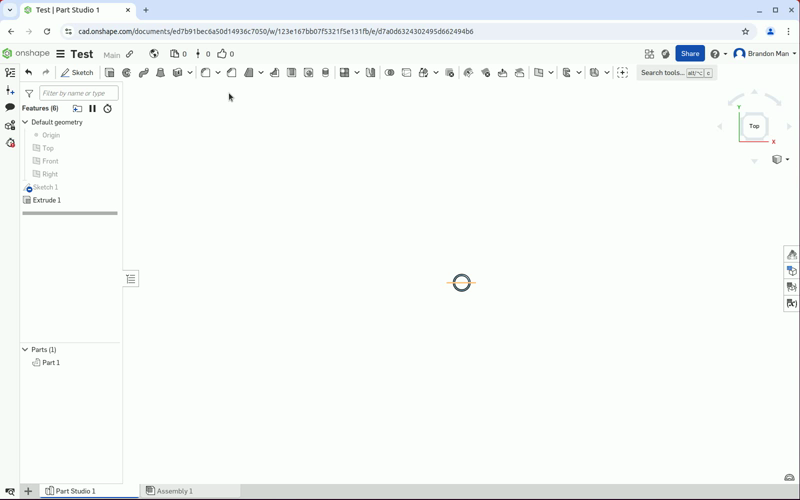
mouse_move(73, 352)
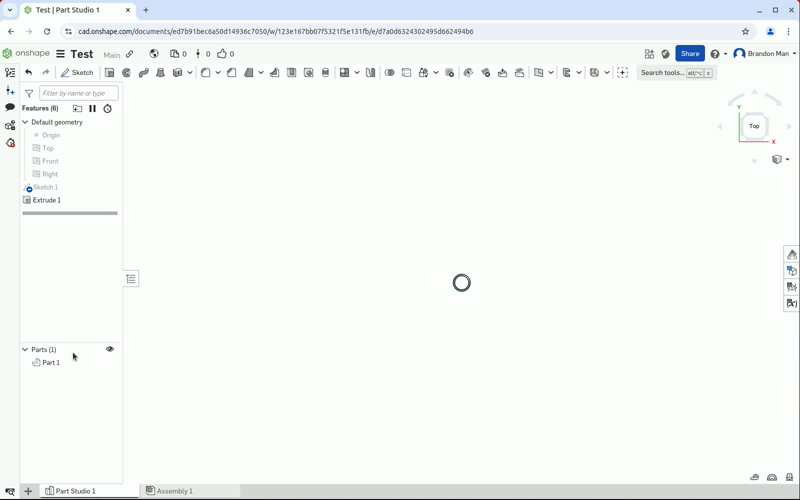
key(y)
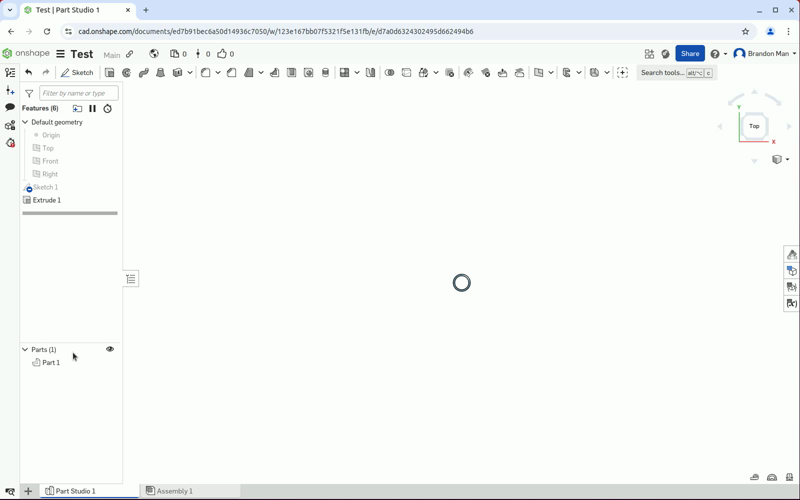
key(shift+p)
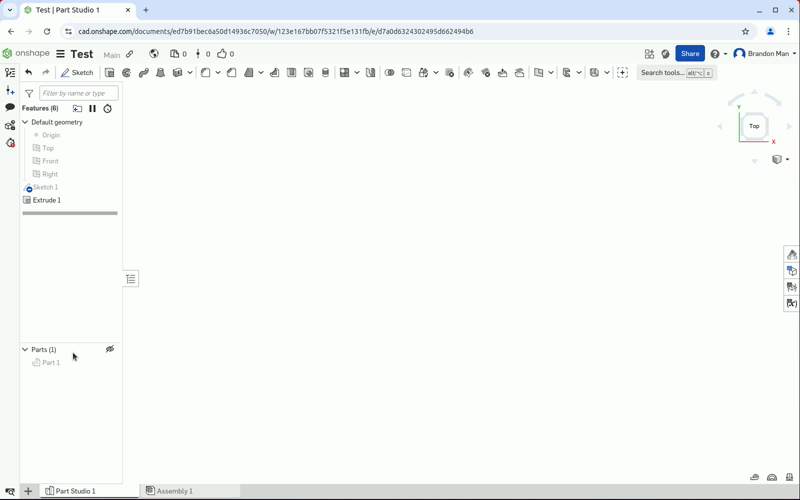
key(space)
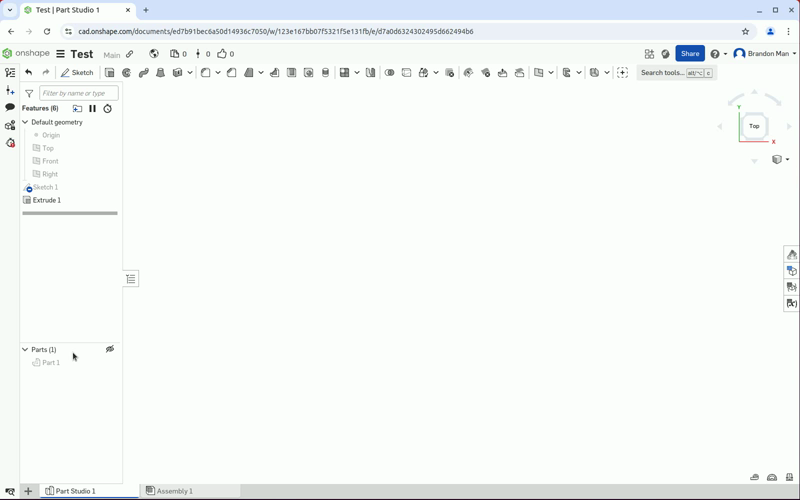
key_down(shift)
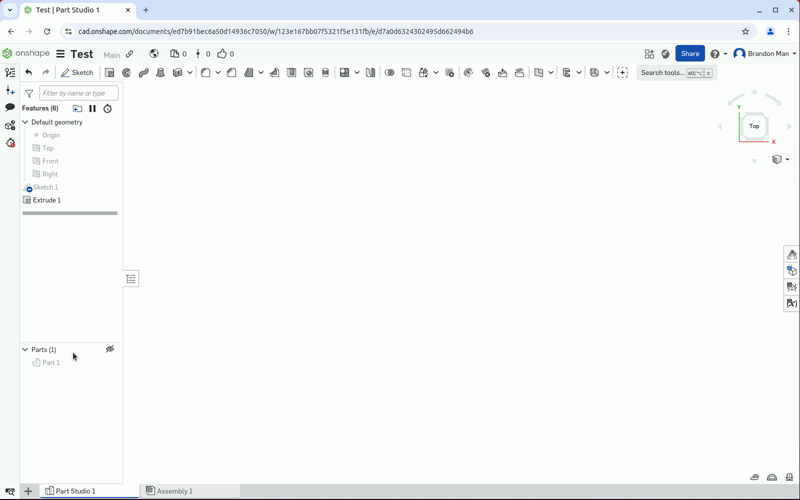
key(up)
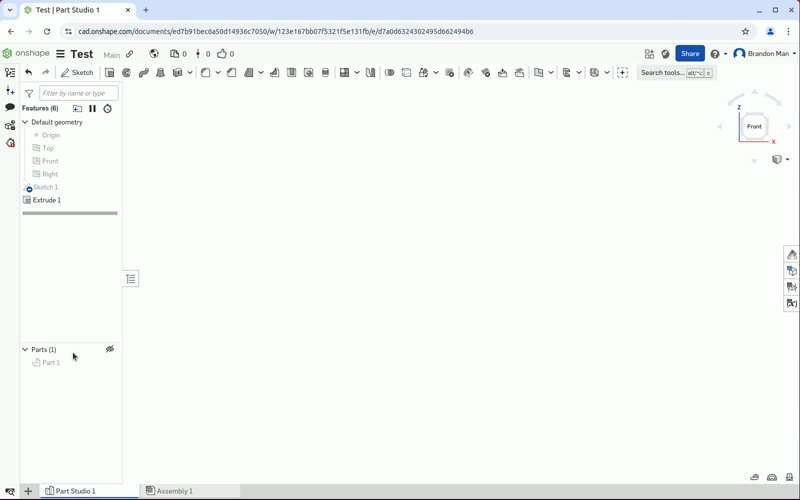
key_up(shift)
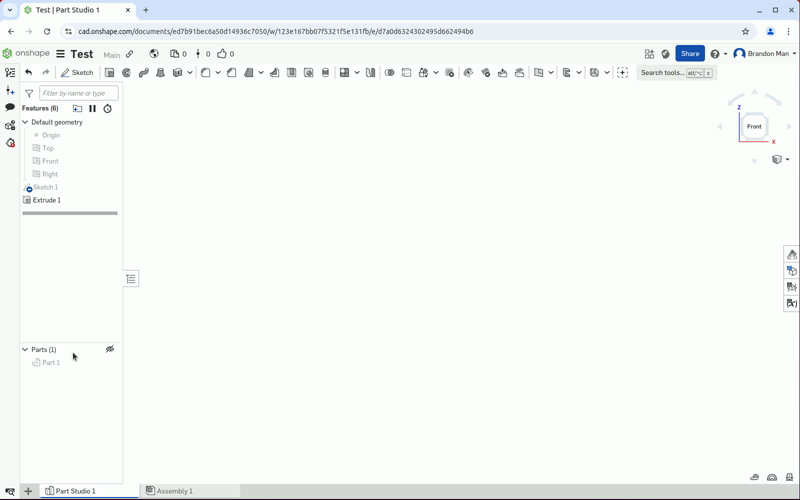
key(space)
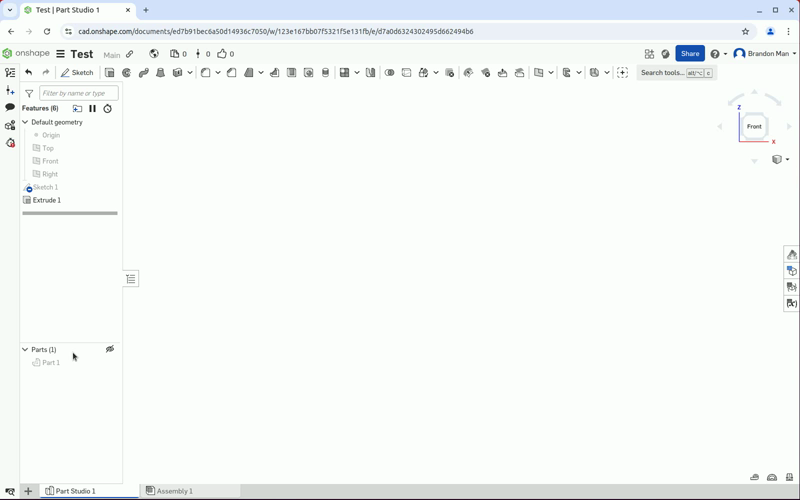
key_down(shift)
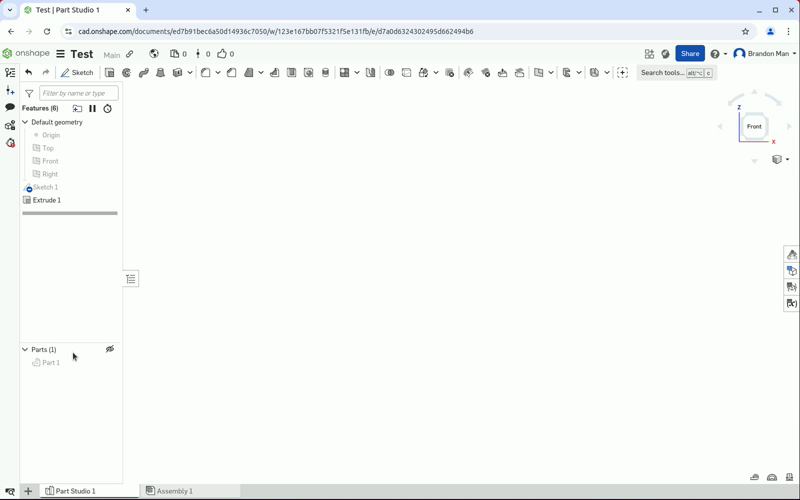
key(left)
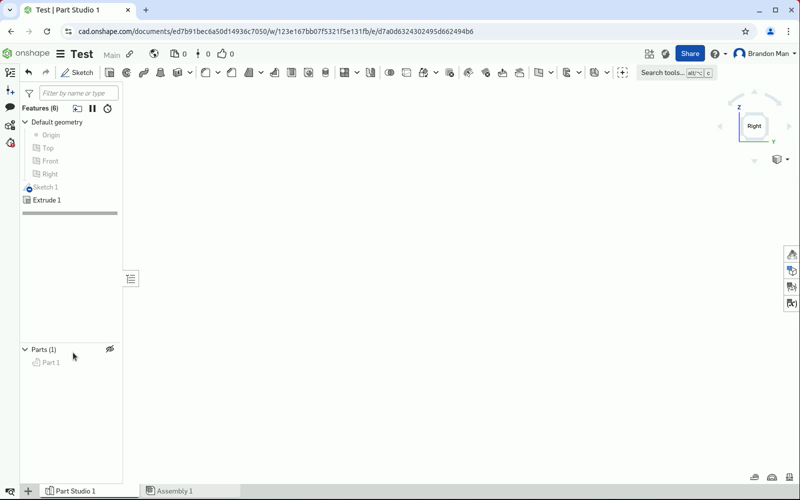
key_up(shift)
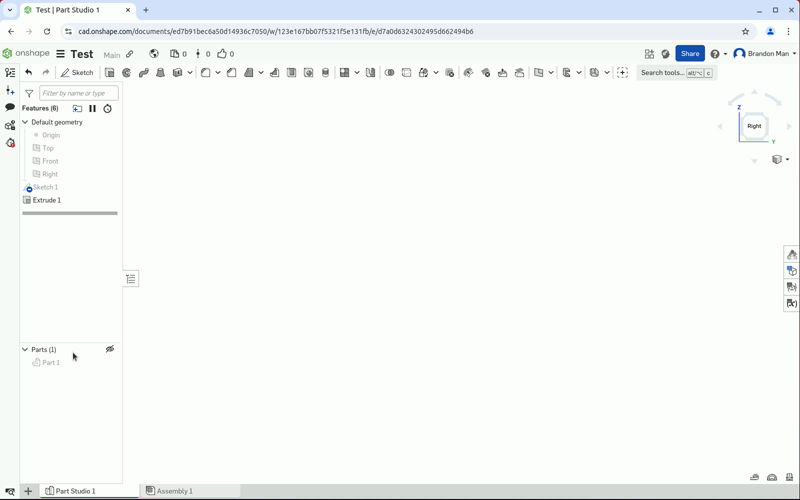
mouse_move(73, 352)
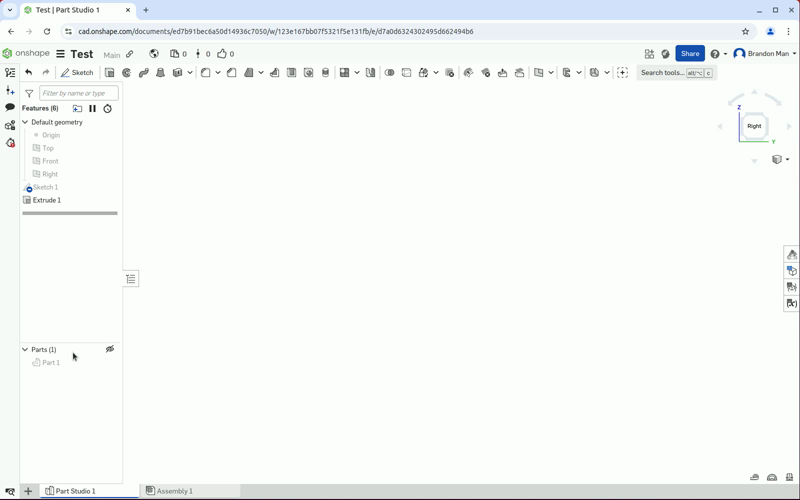
key(shift+y)
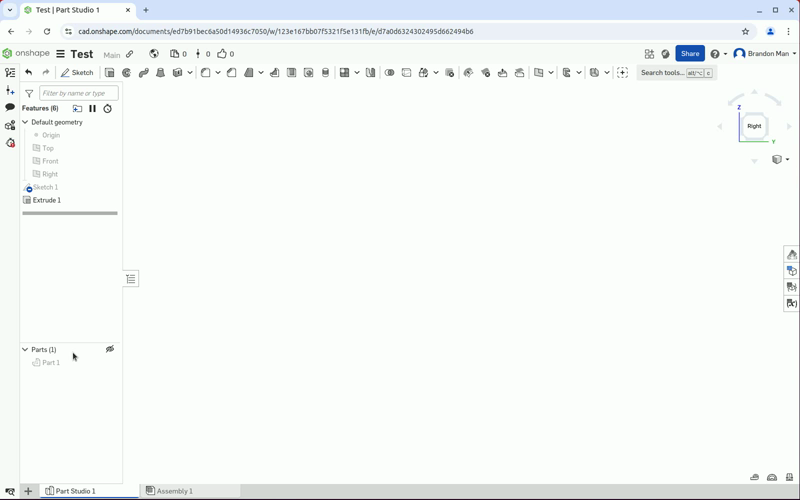
key(shift+s)
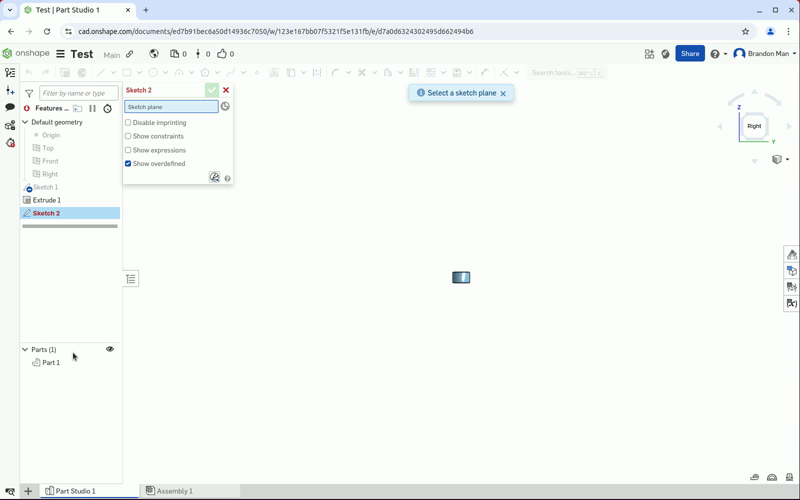
mouse_move(73, 176)
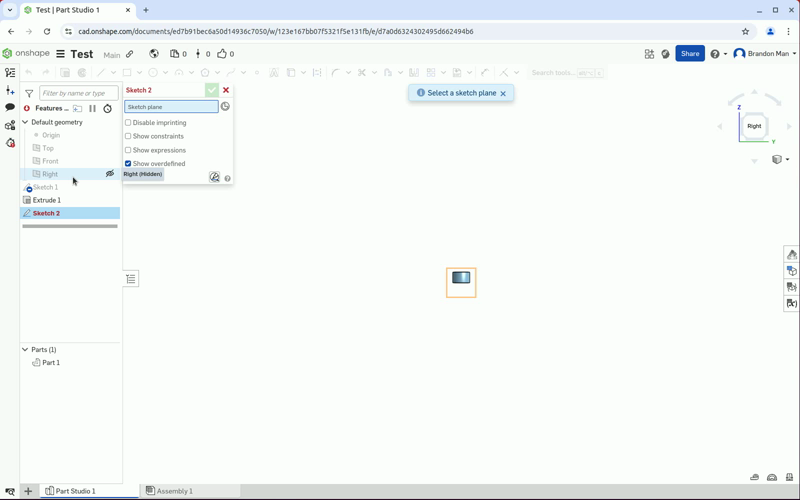
click(73, 176)
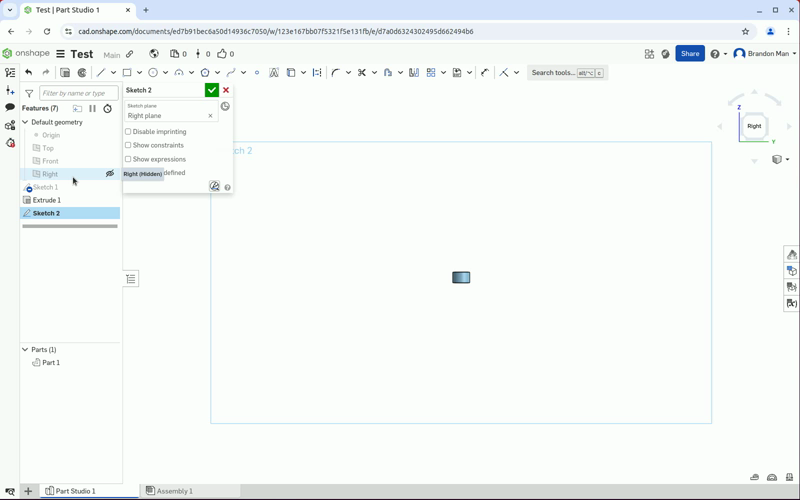
mouse_move(73, 352)
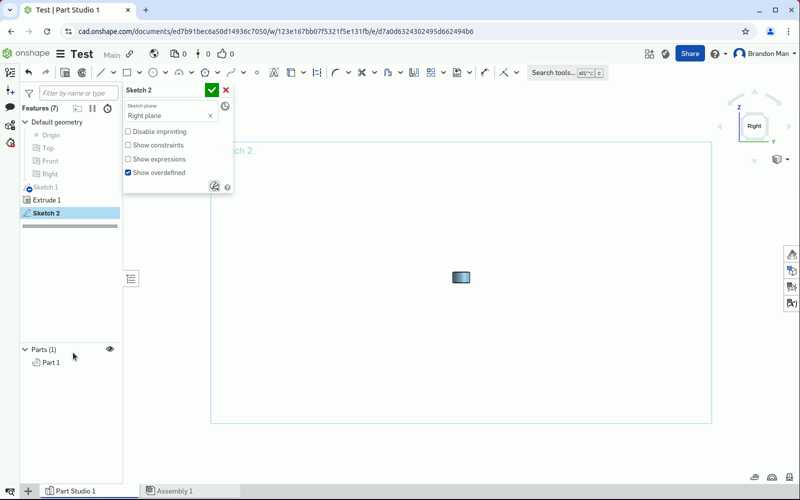
key(y)
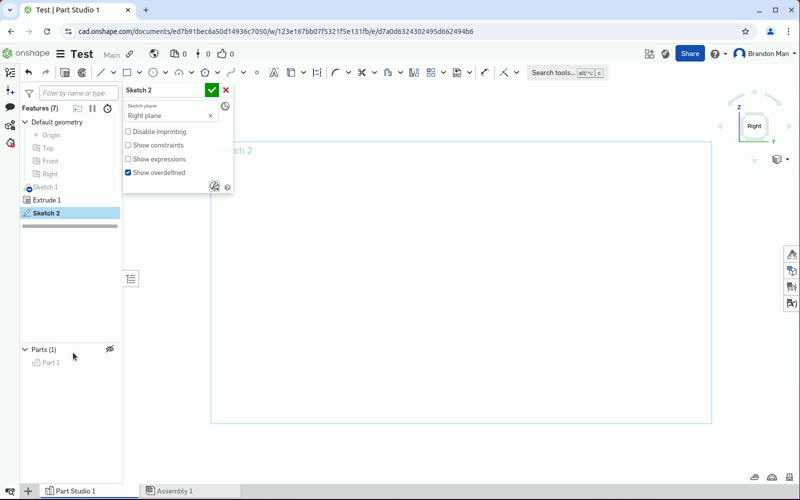
key(c)
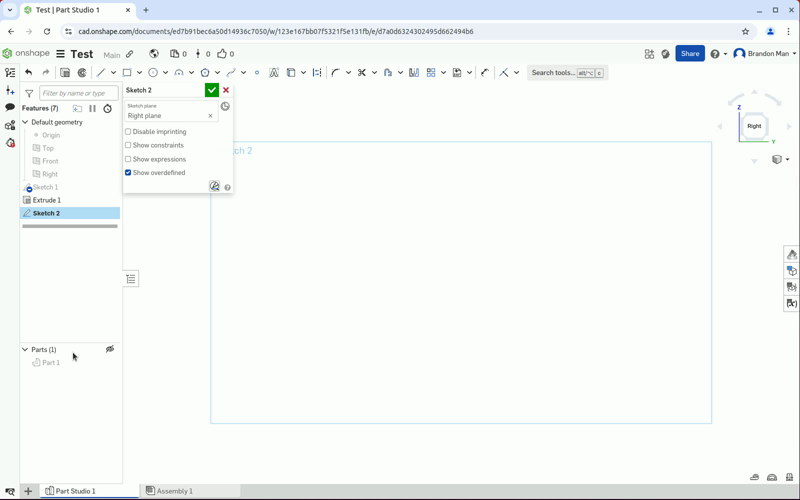
key_down(shift)
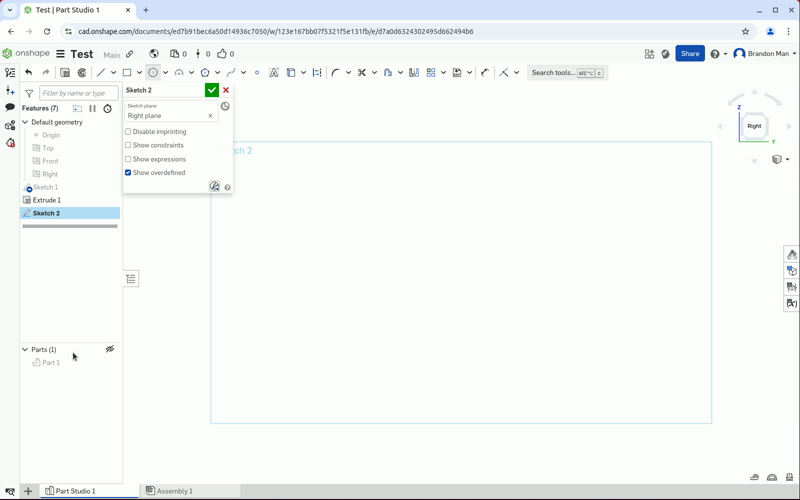
mouse_move(461, 278)
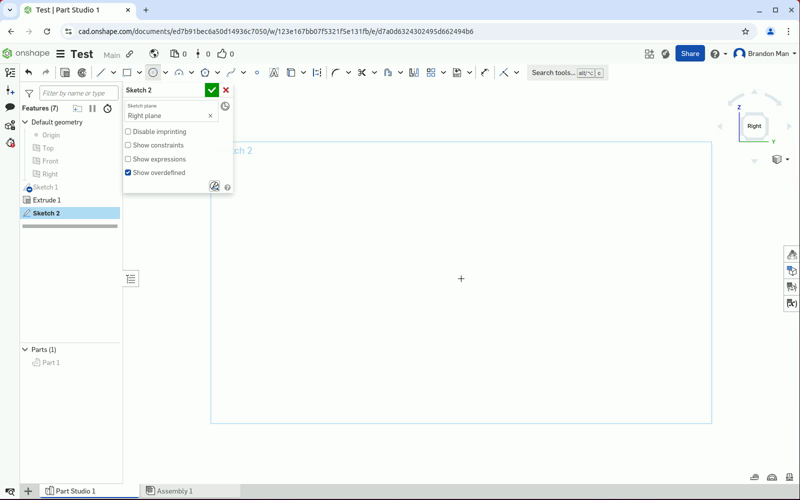
click(461, 278)
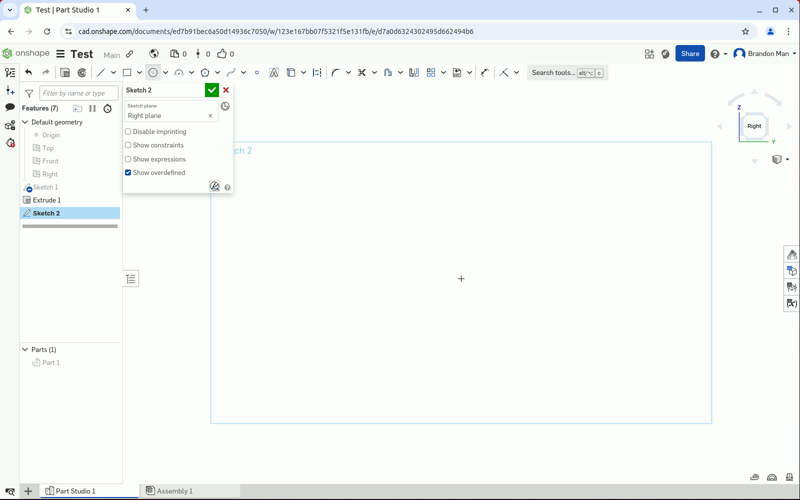
key_up(shift)
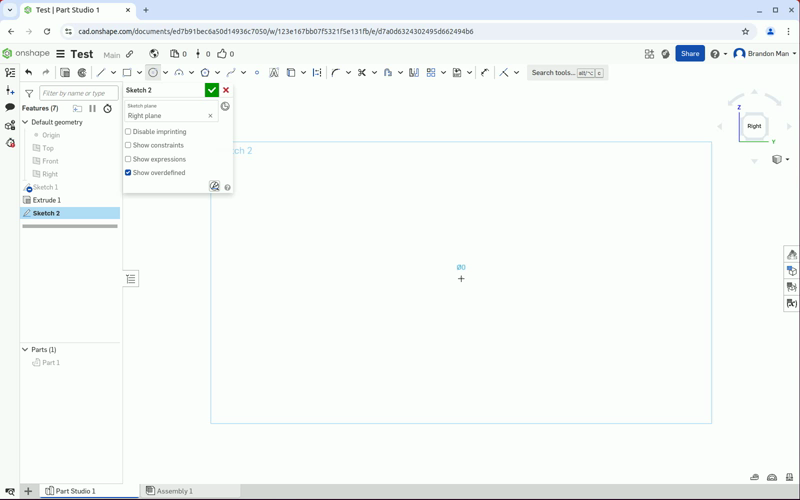
mouse_move(466, 278)
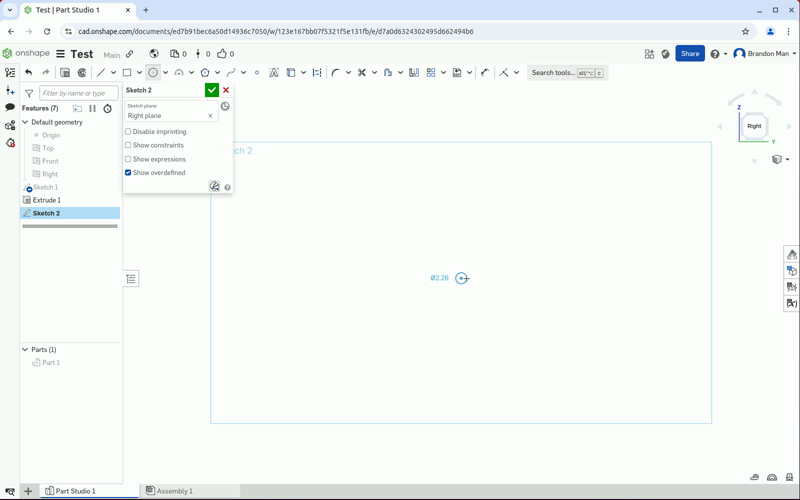
click(466, 278)
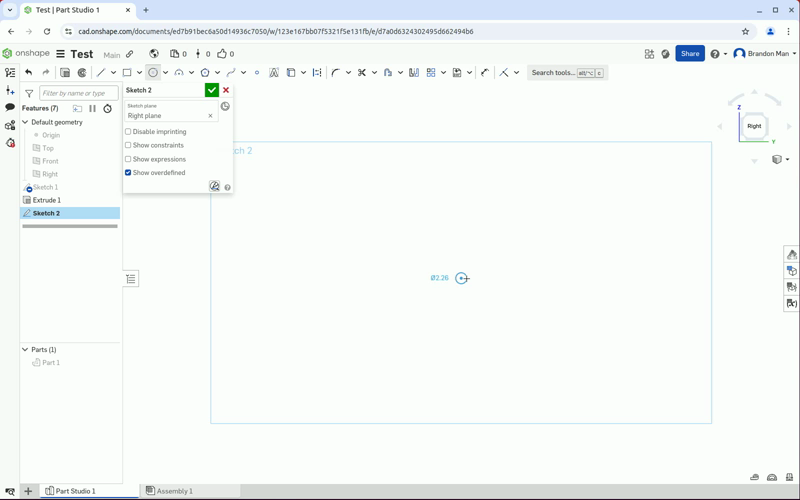
key(esc)
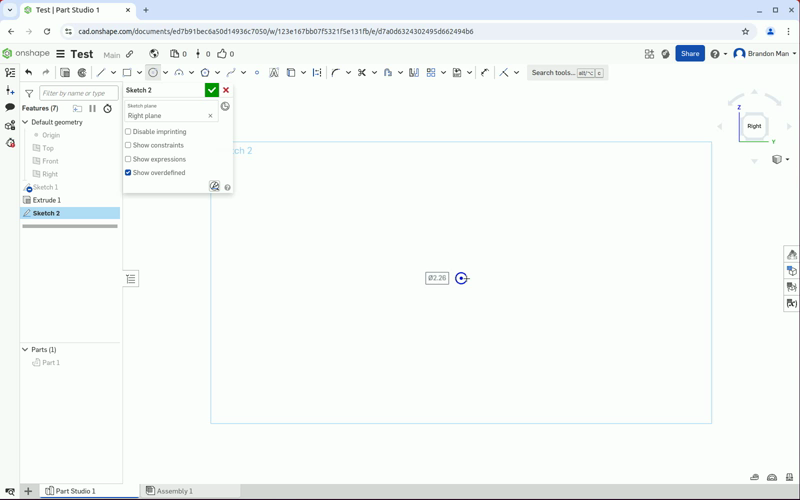
mouse_move(458, 273)
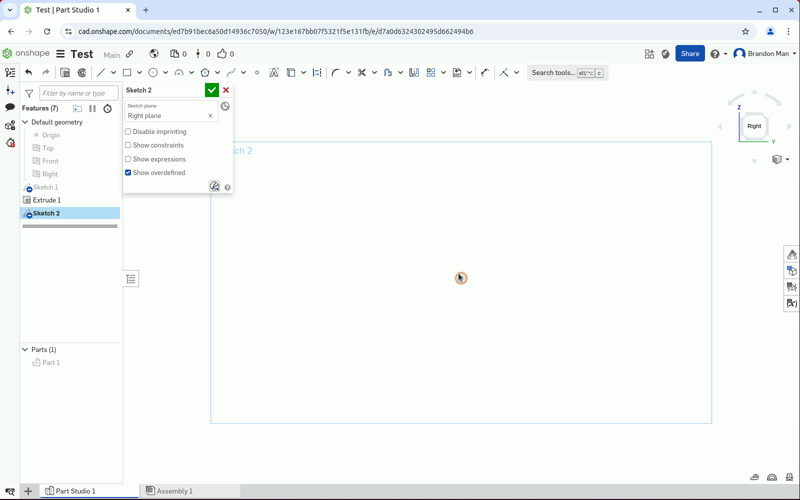
scroll(6)
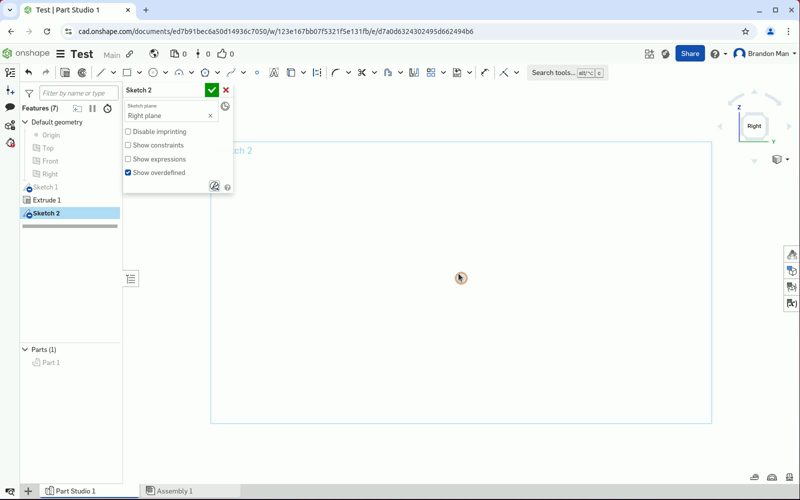
scroll(6)
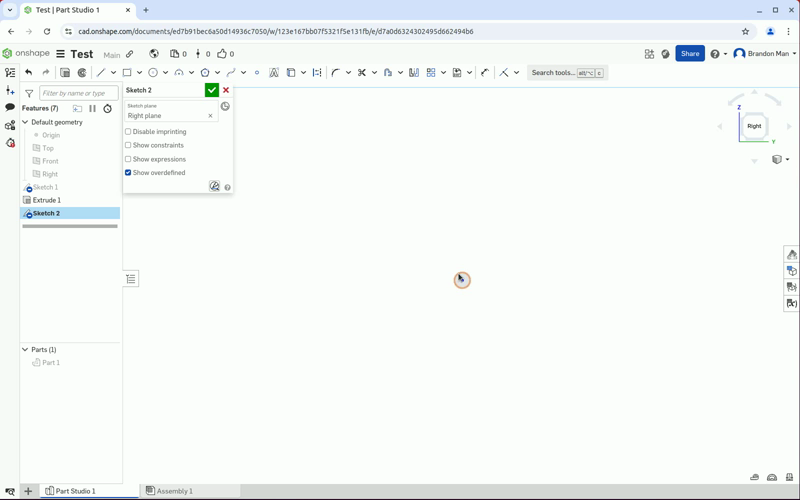
scroll(6)
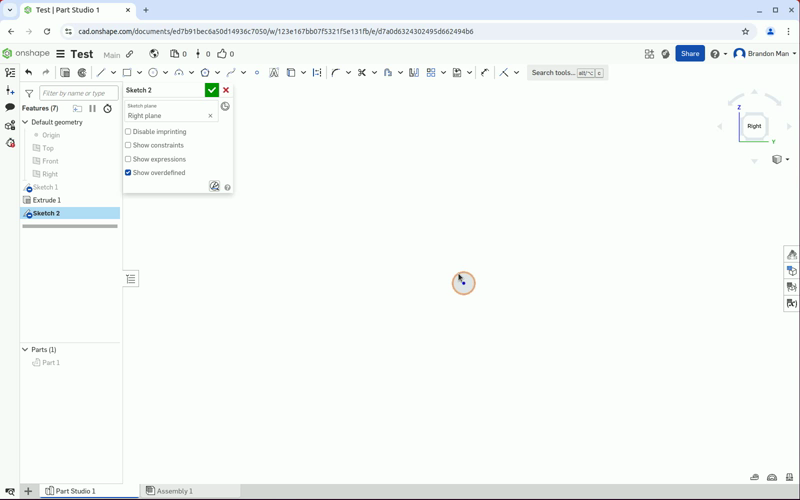
scroll(6)
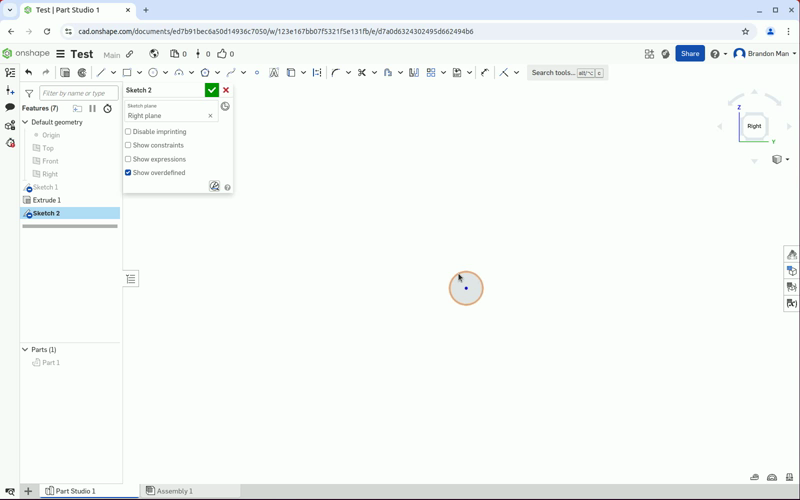
scroll(6)
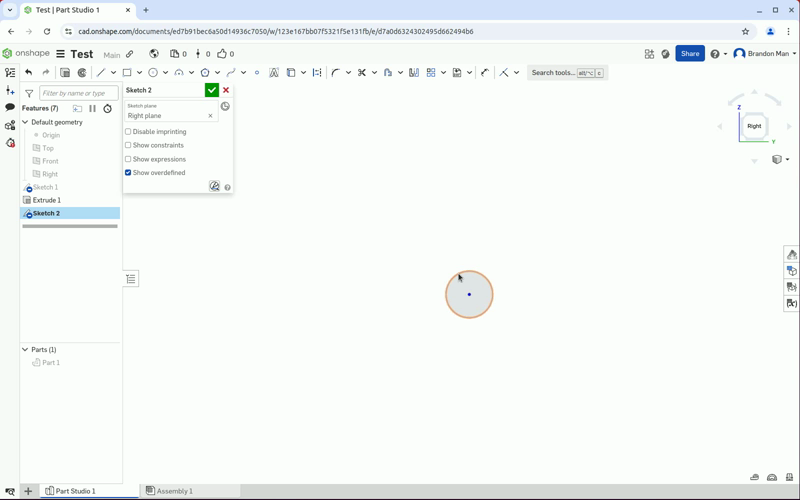
scroll(6)
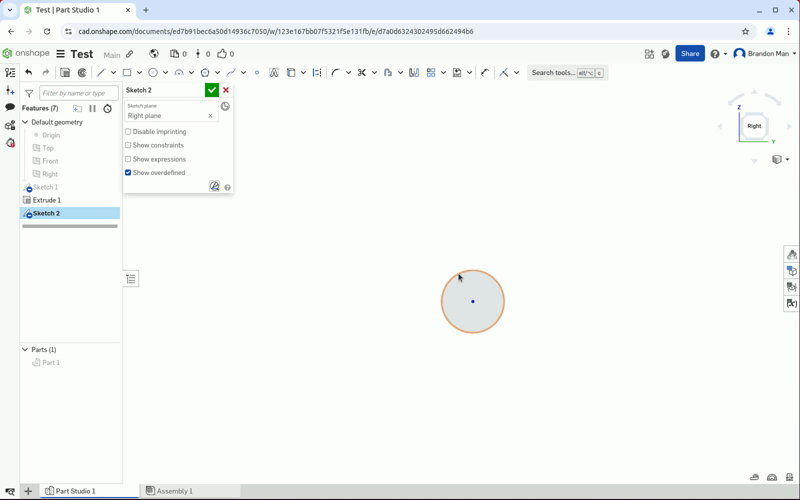
scroll(6)
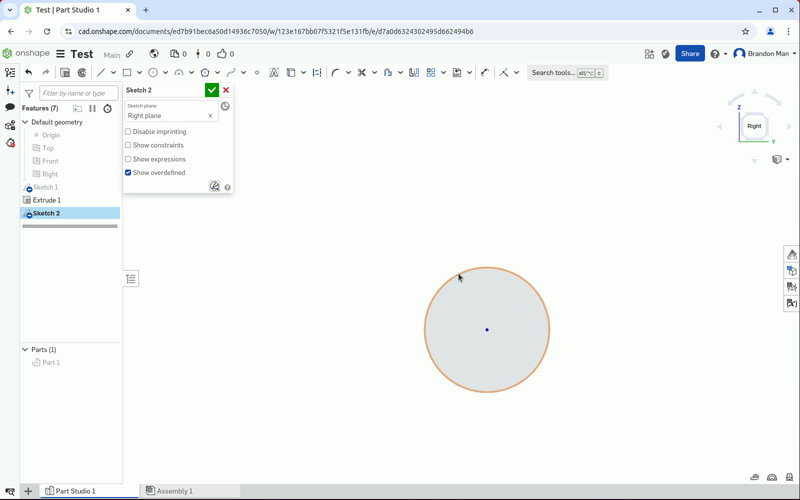
click(458, 273)
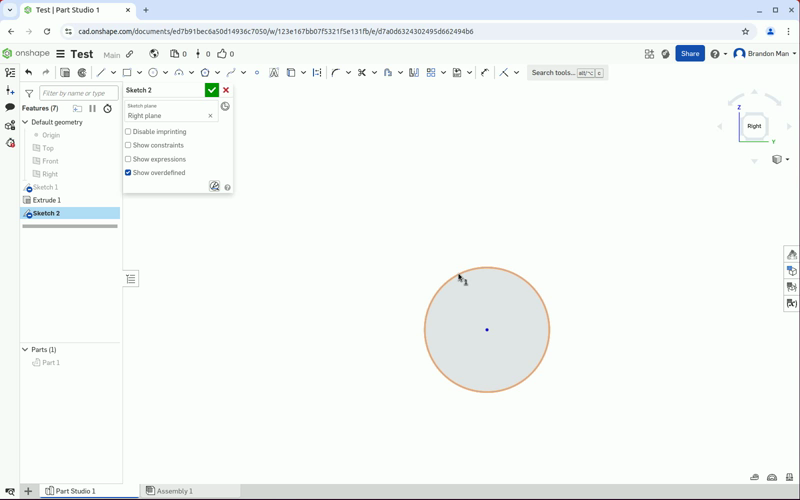
scroll(-6)
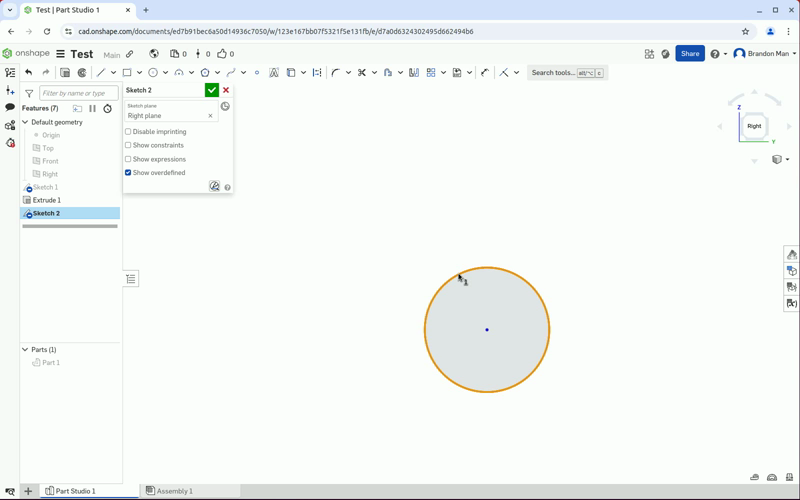
scroll(-6)
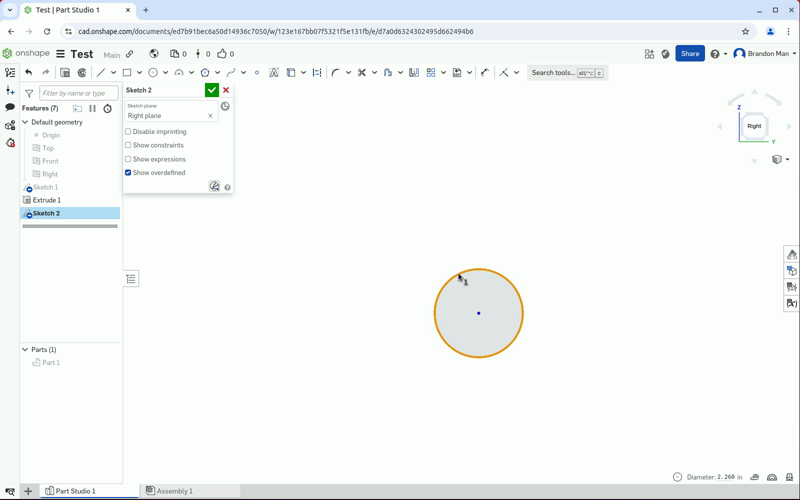
scroll(-6)
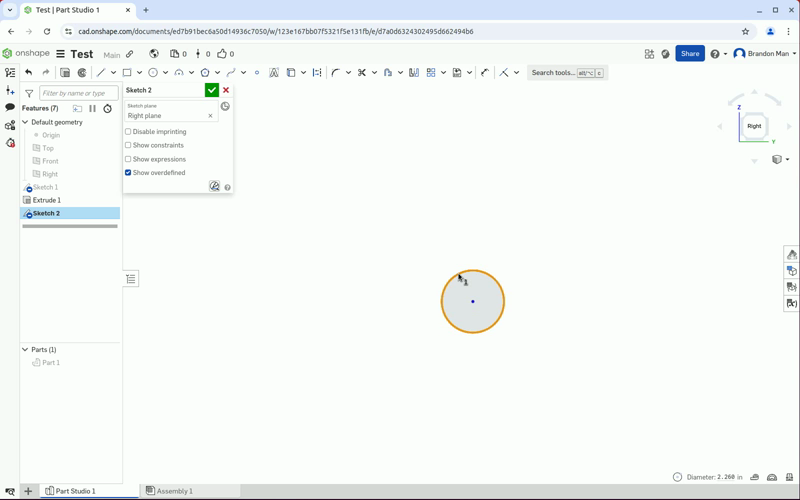
scroll(-6)
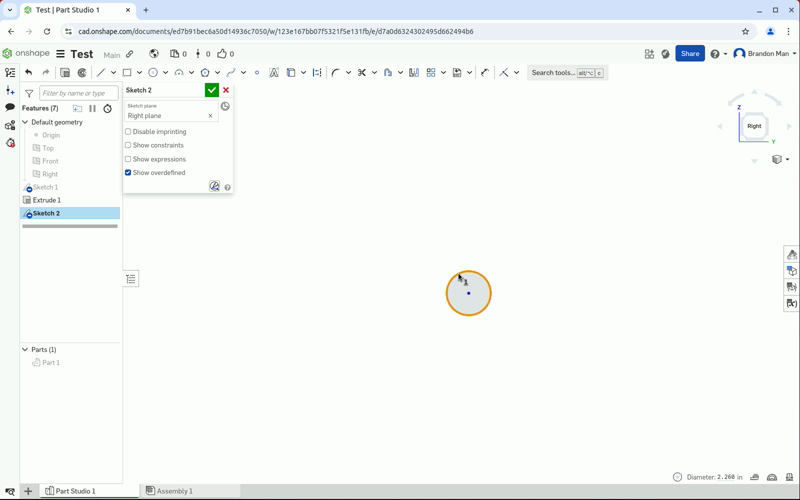
scroll(-6)
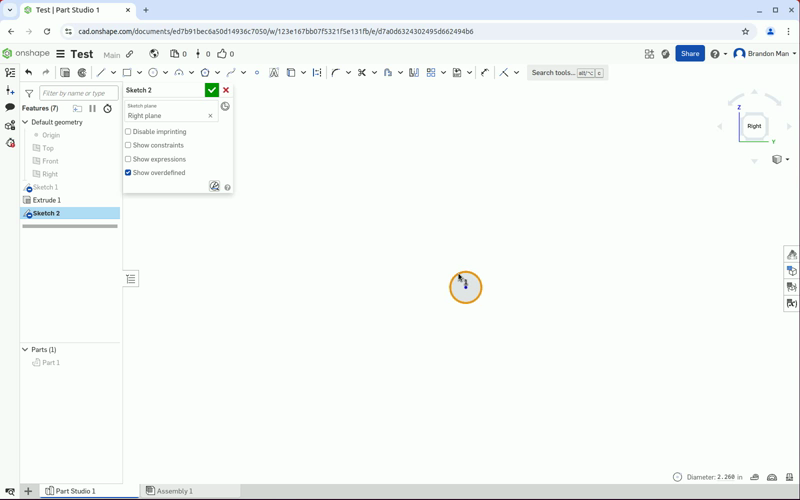
scroll(-6)
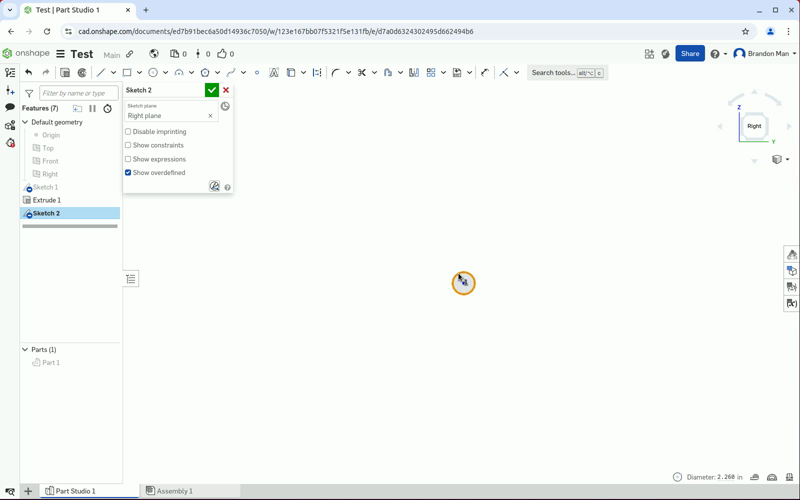
scroll(-6)
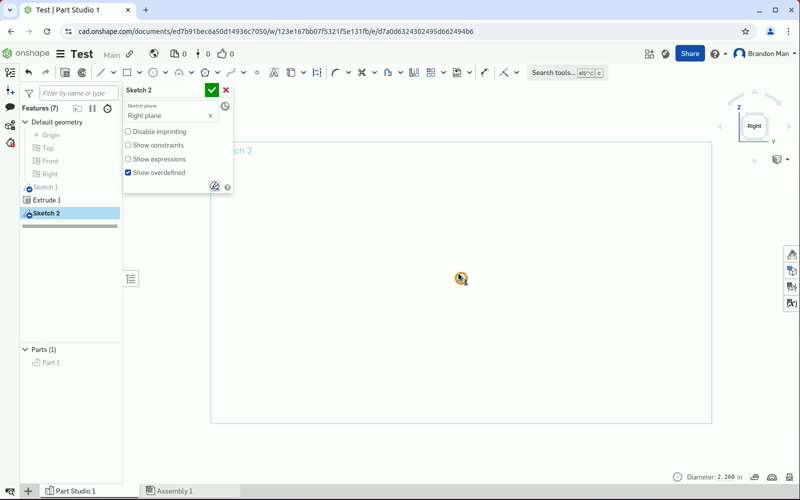
mouse_move(73, 352)
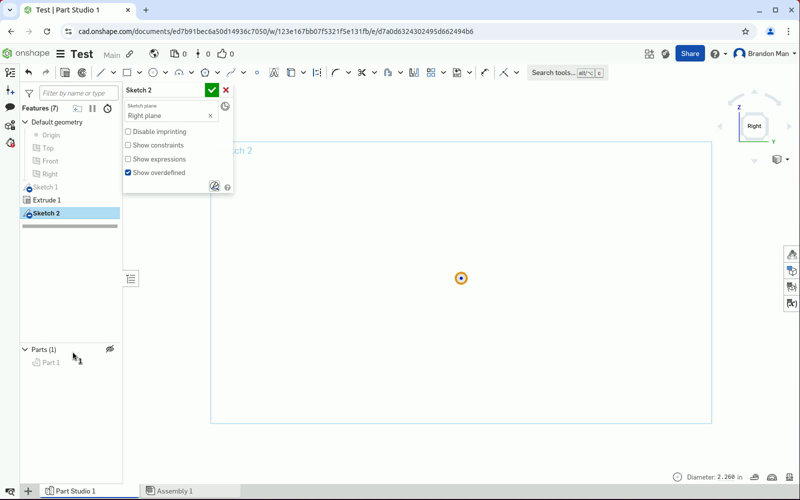
key(shift+y)
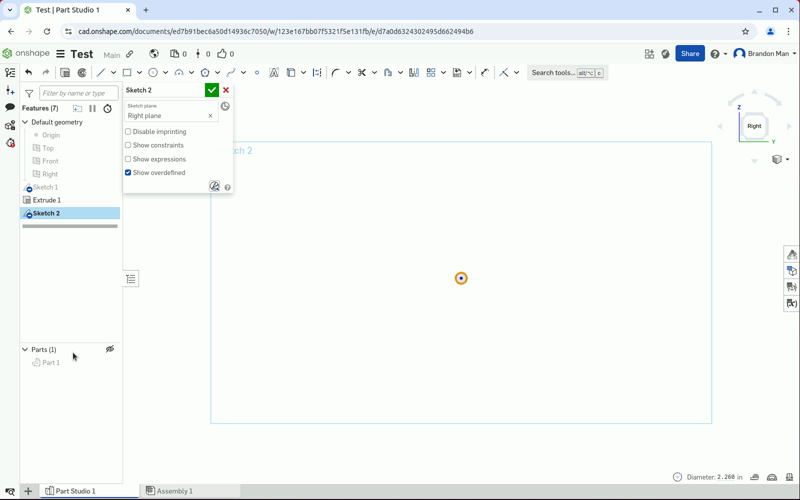
key(shift+e)
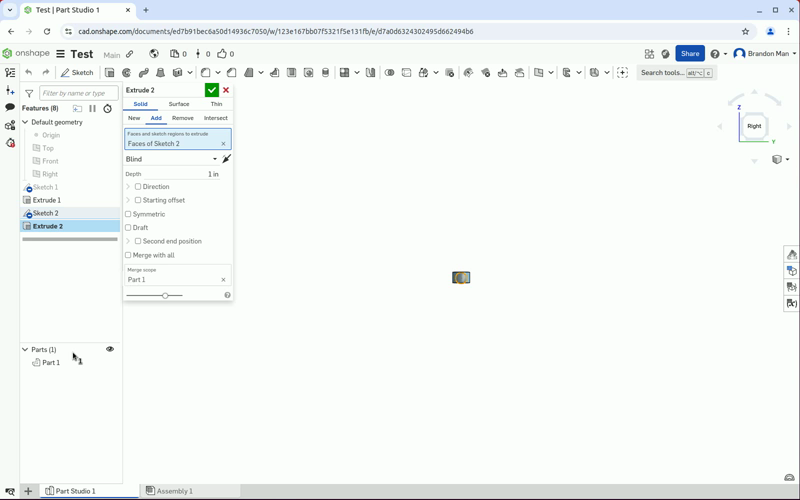
mouse_move(143, 106)
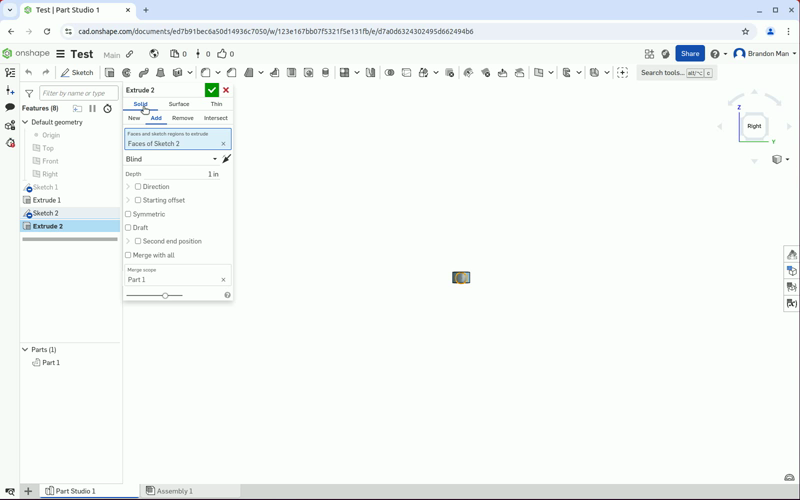
click(143, 106)
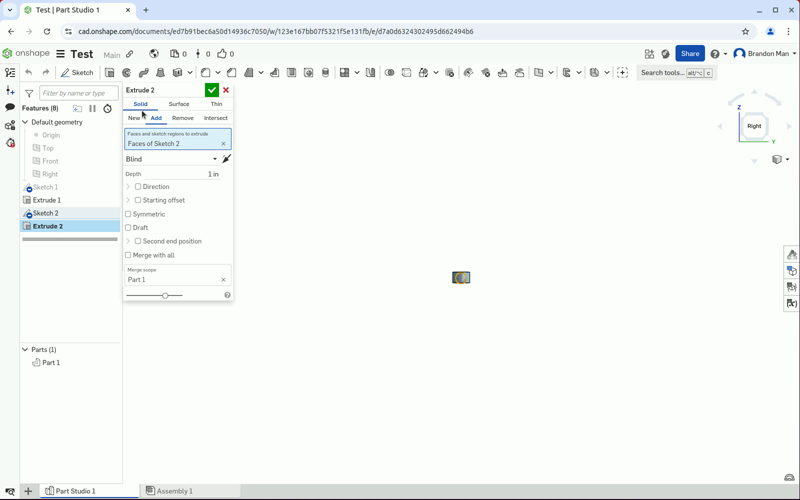
mouse_move(137, 120)
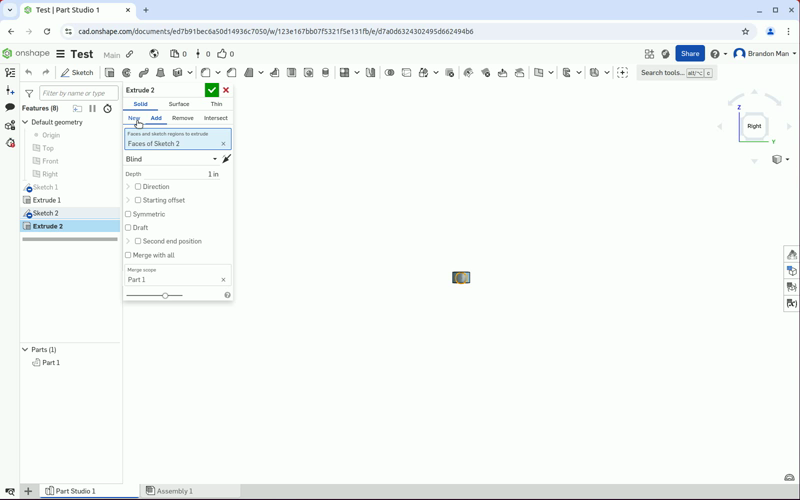
click(137, 120)
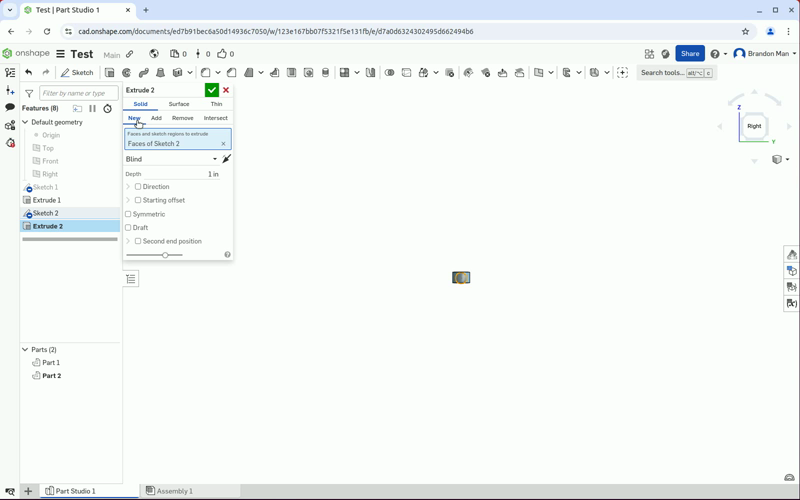
key(tab, 4)
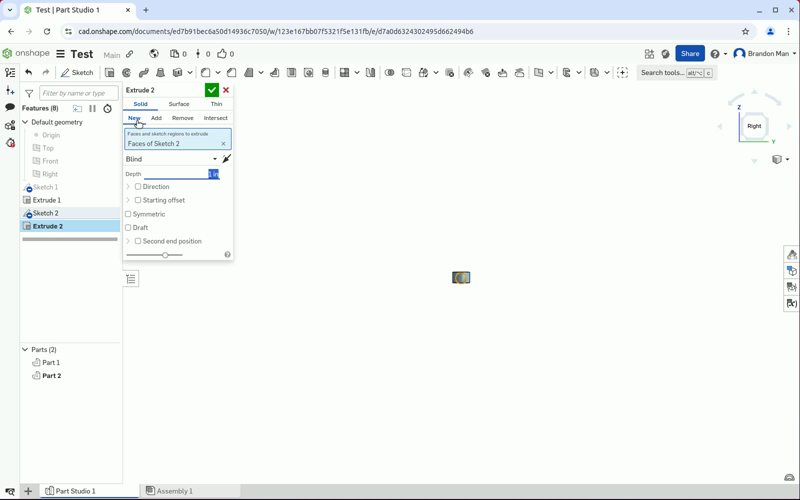
text(21.423)
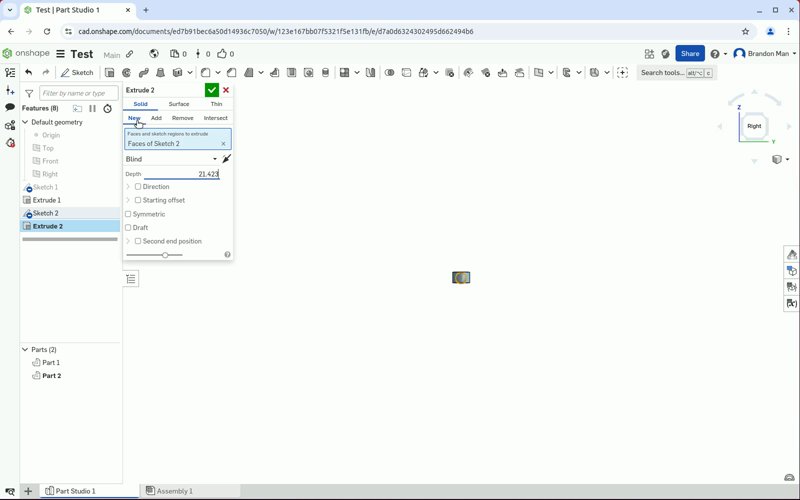
key(enter)
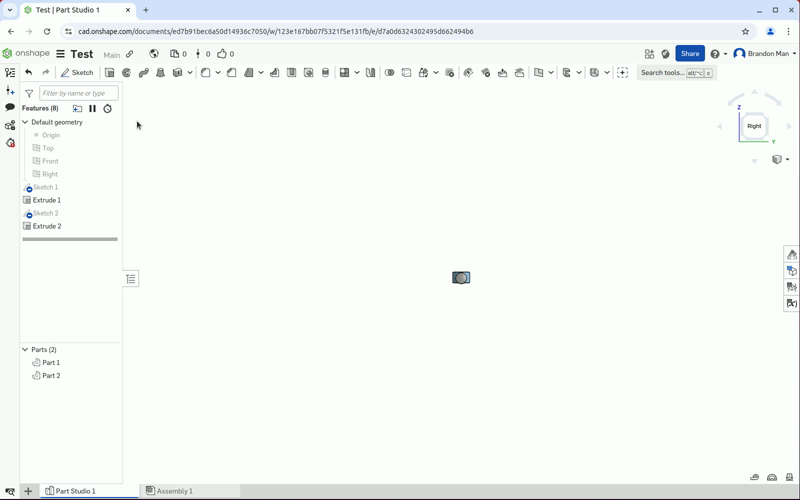
key(shift+h)
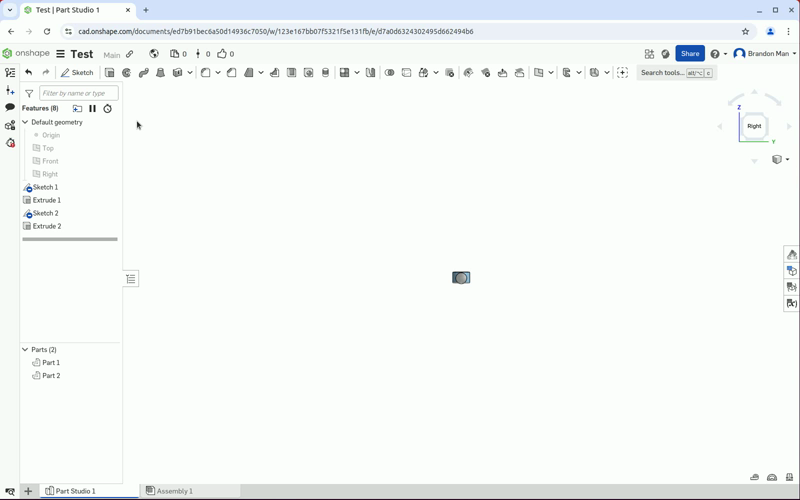
key(shift+h)
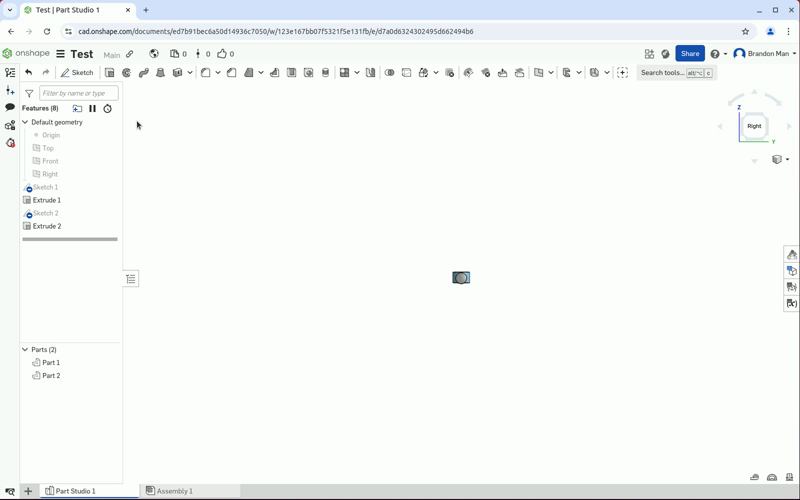
mouse_move(73, 189)
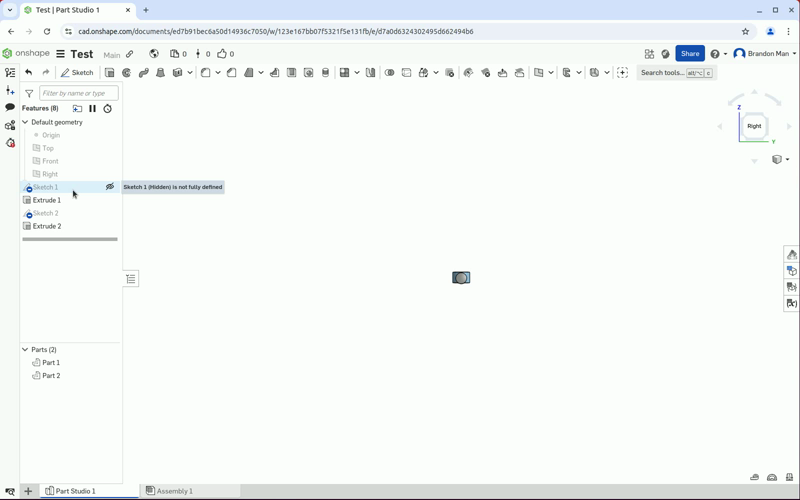
click(73, 189)
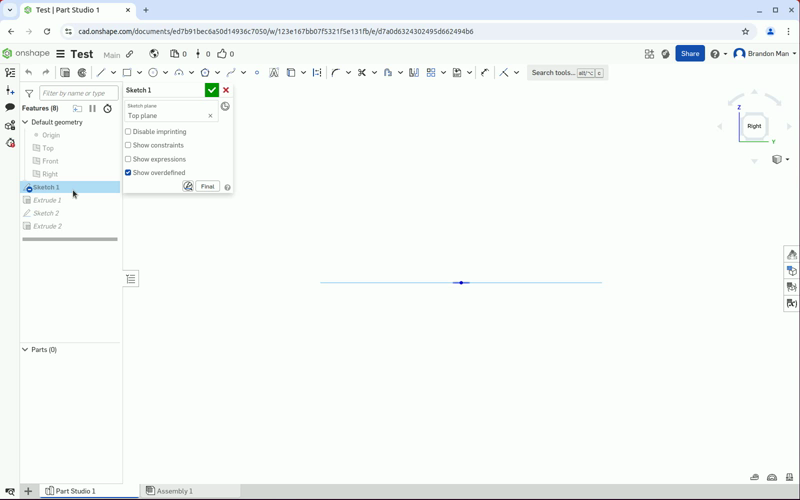
mouse_move(229, 92)
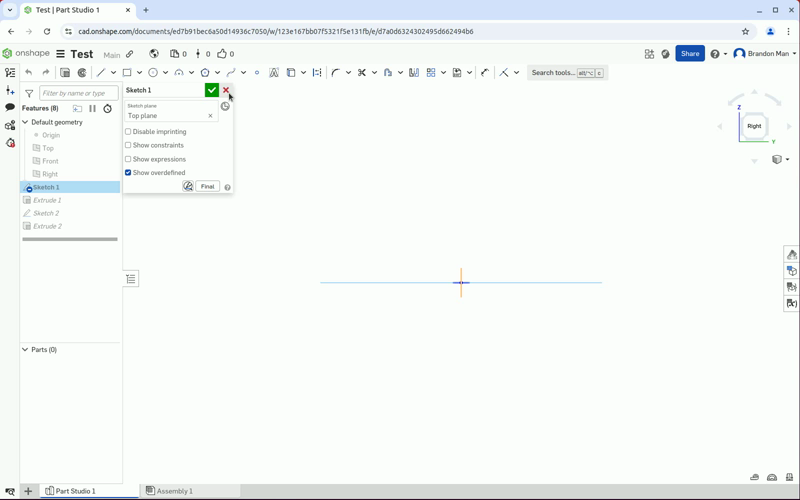
click(229, 92)
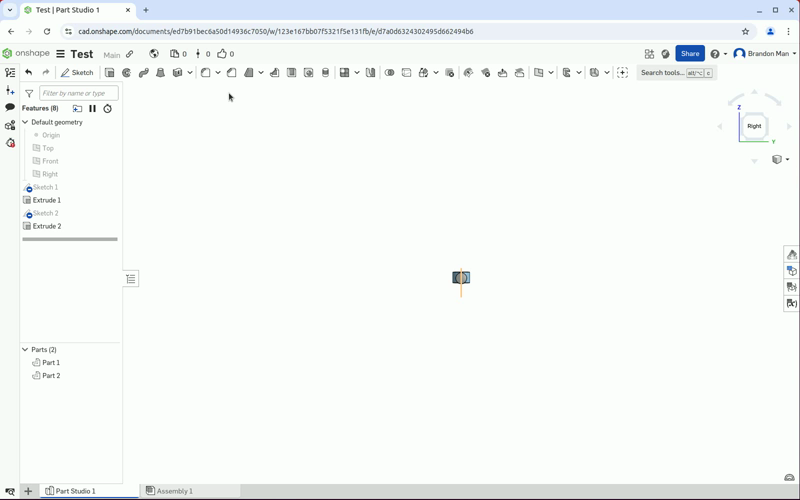
mouse_move(73, 352)
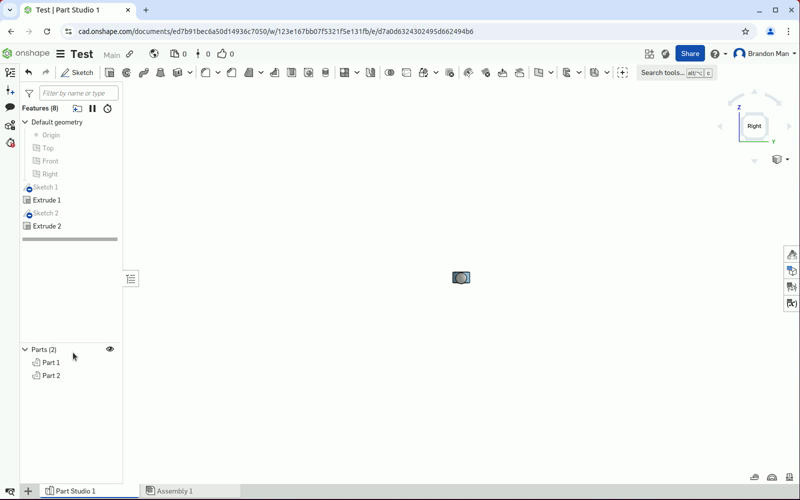
key(y)
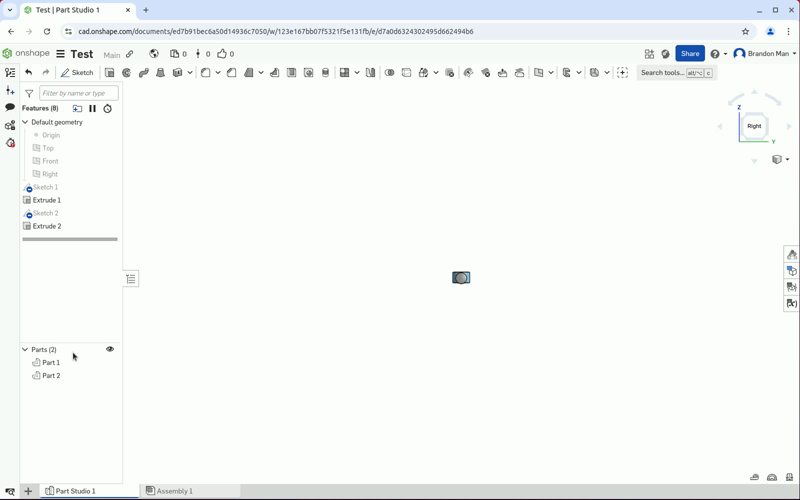
key(shift+p)
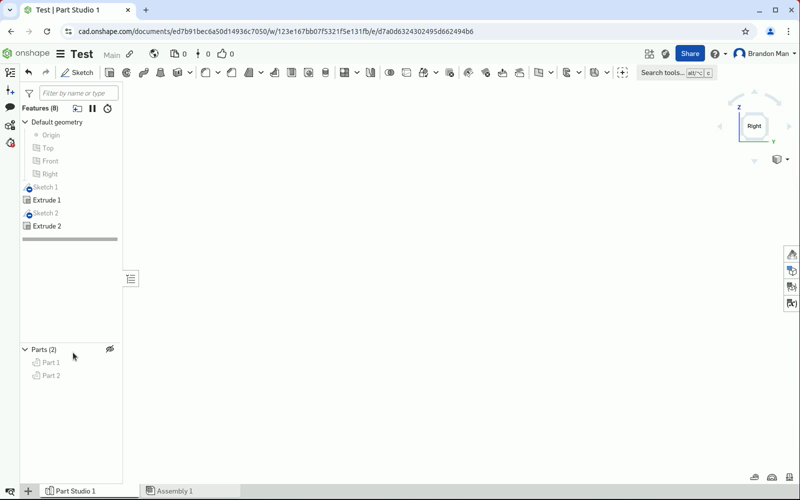
key(space)
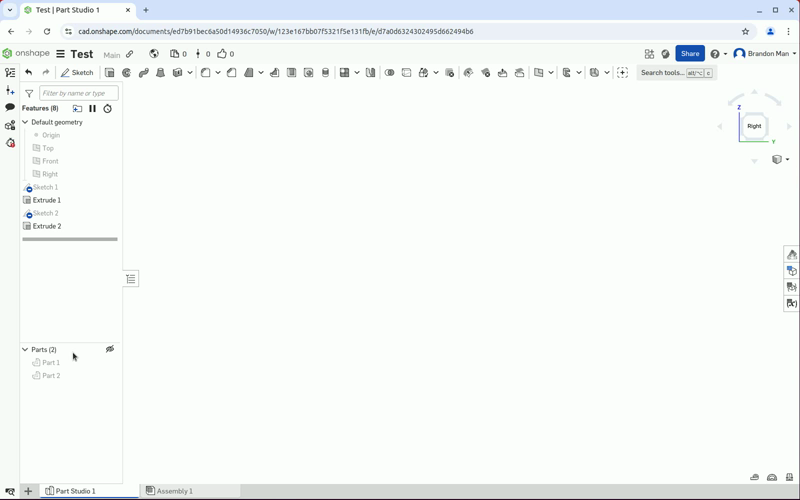
key_down(shift)
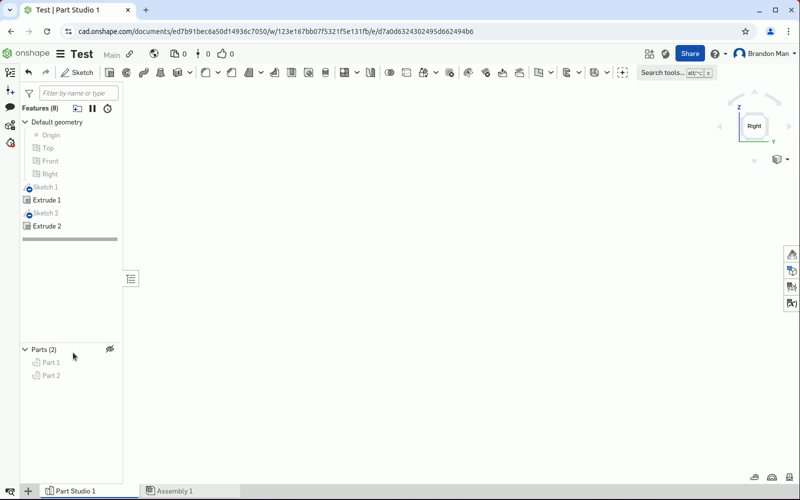
key(right)
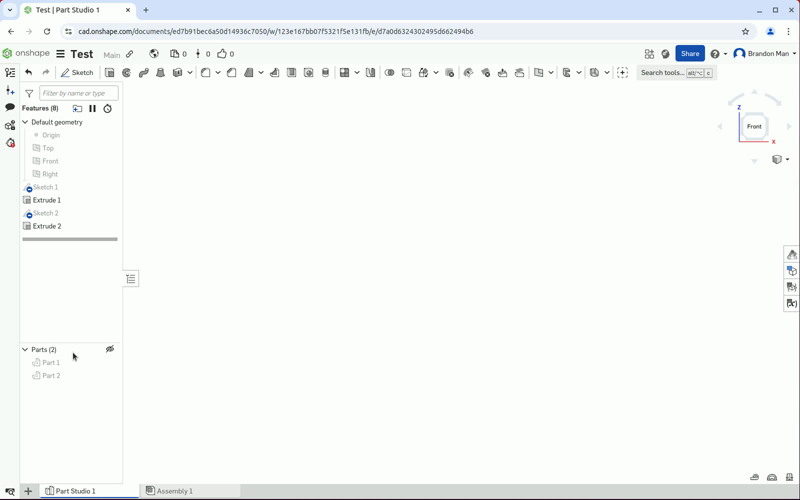
key_up(shift)
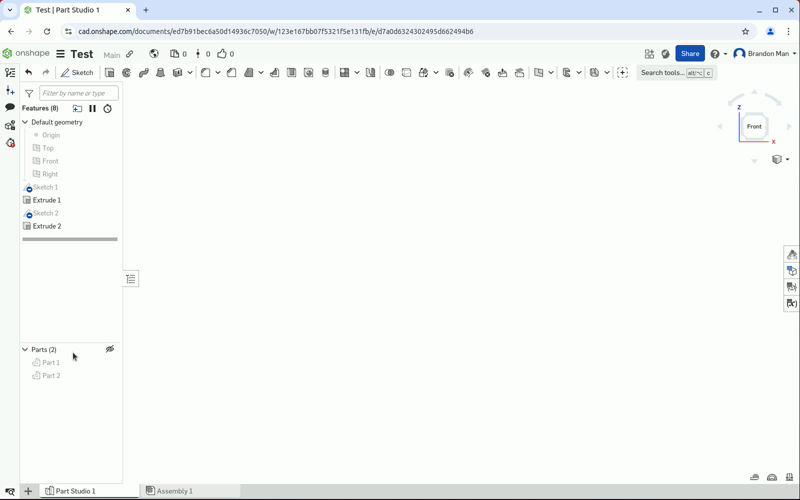
key(space)
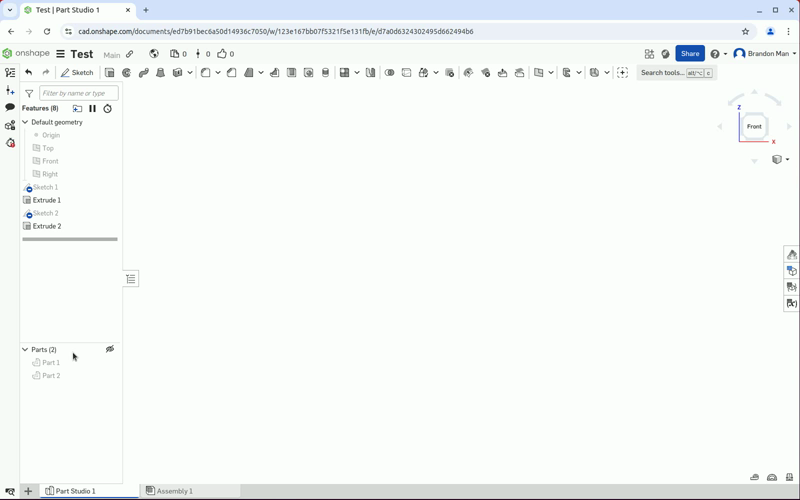
key_down(shift)
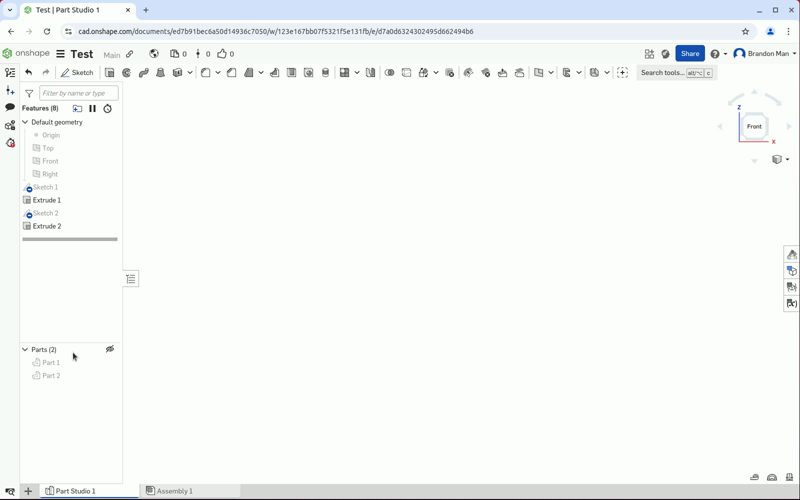
key(down)
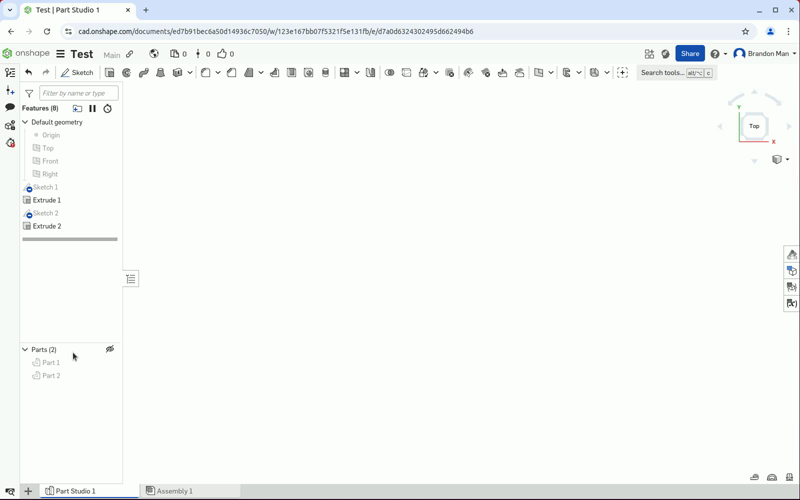
key_up(shift)
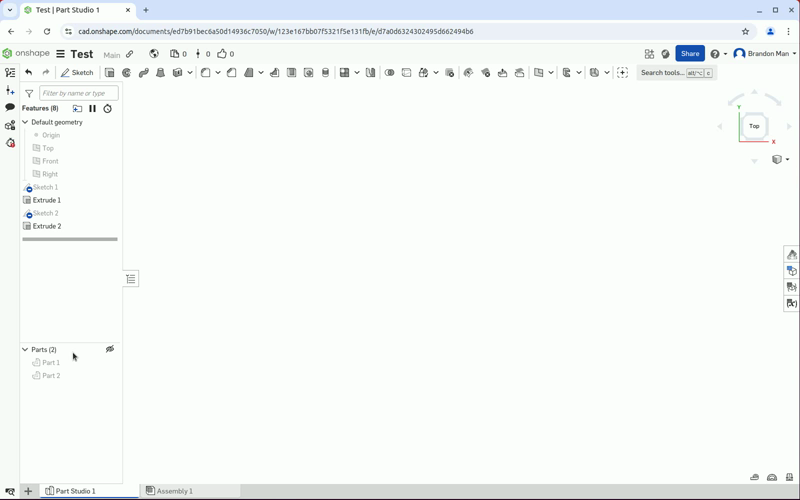
mouse_move(73, 352)
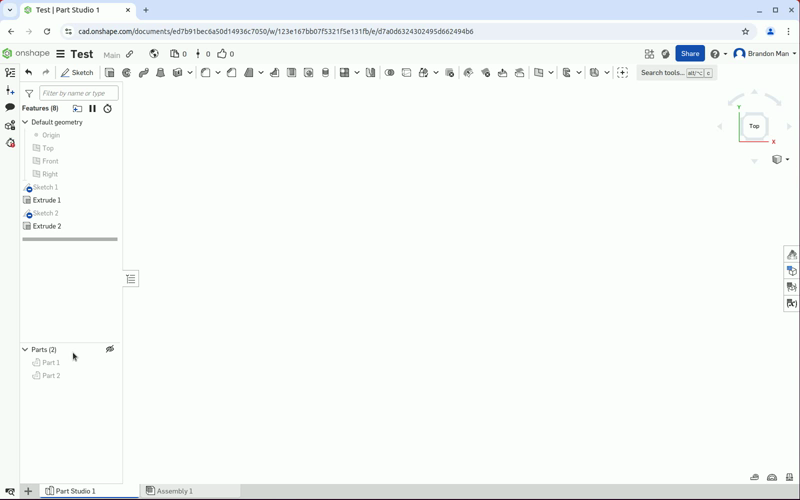
key(shift+y)
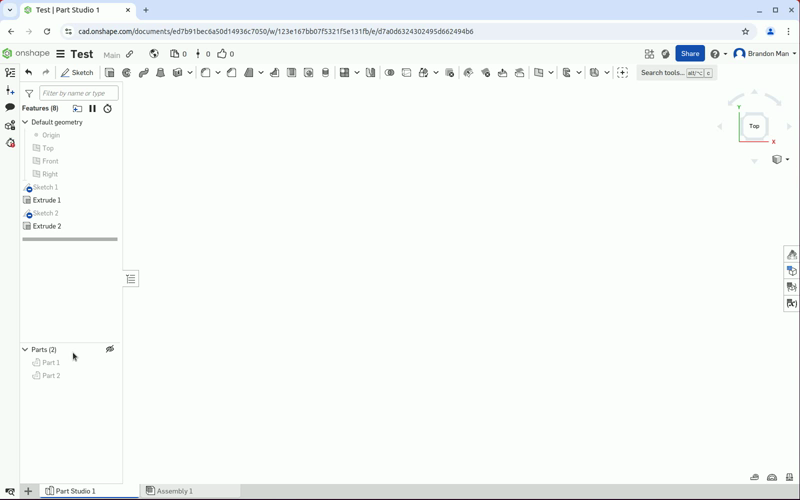
key(shift+s)
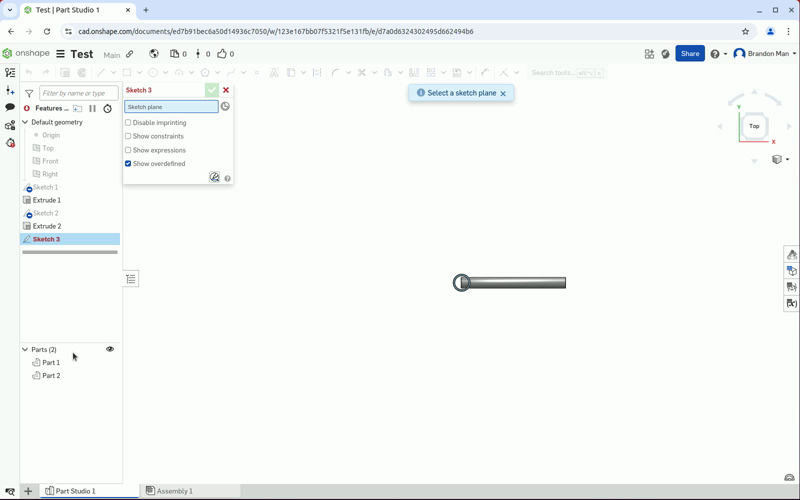
mouse_move(73, 150)
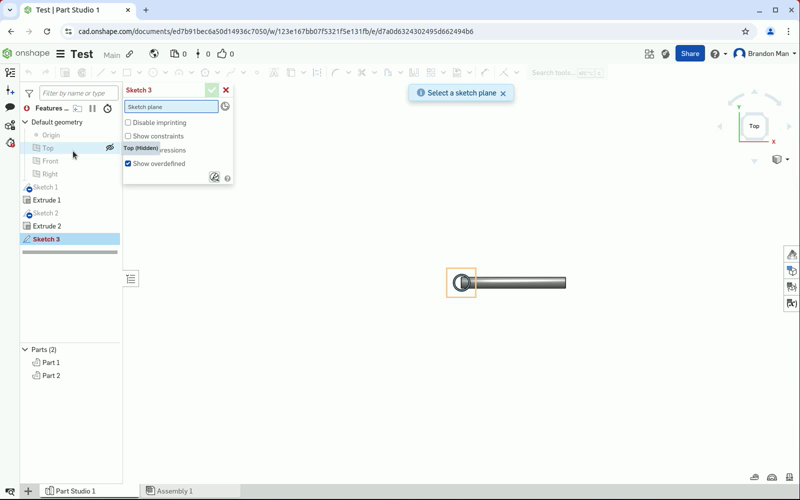
click(73, 150)
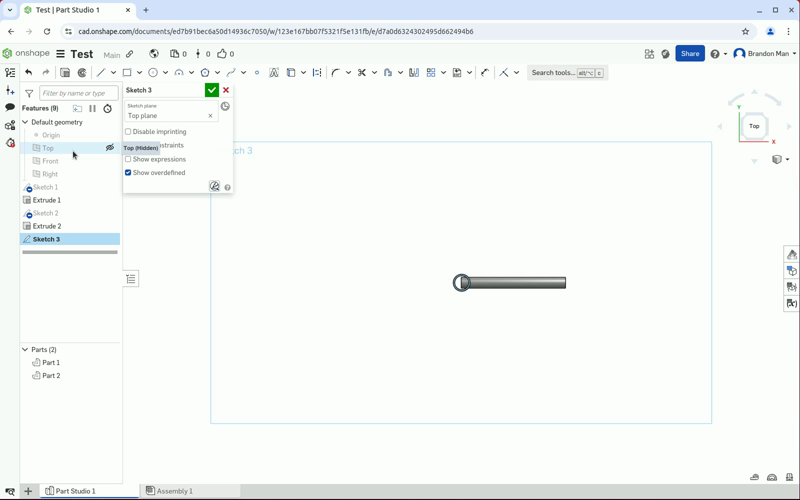
mouse_move(73, 352)
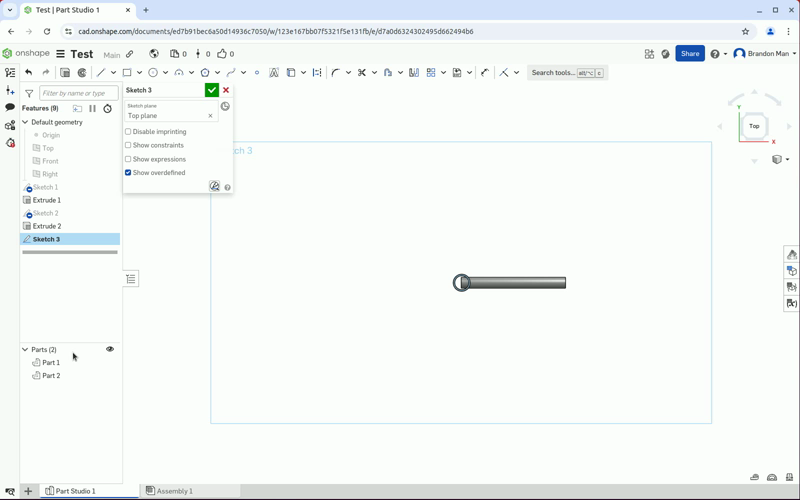
key(y)
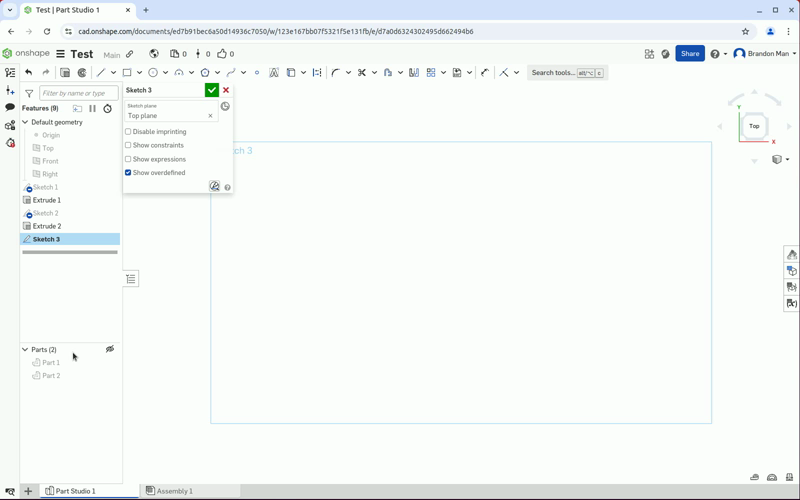
key(c)
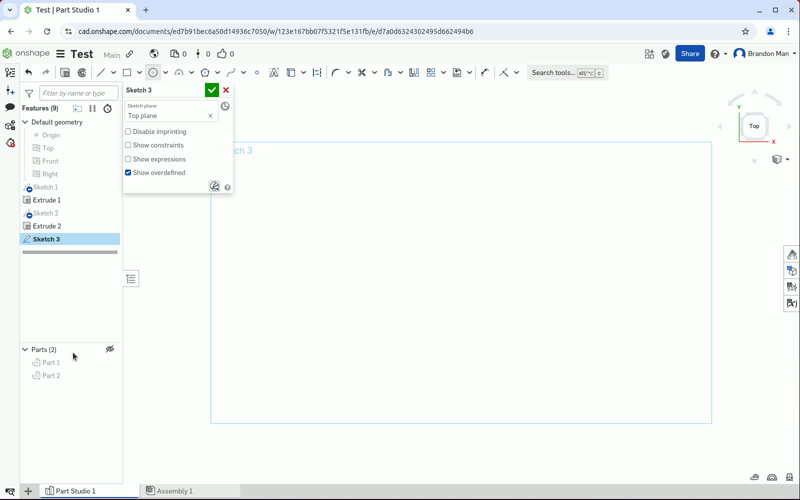
key_down(shift)
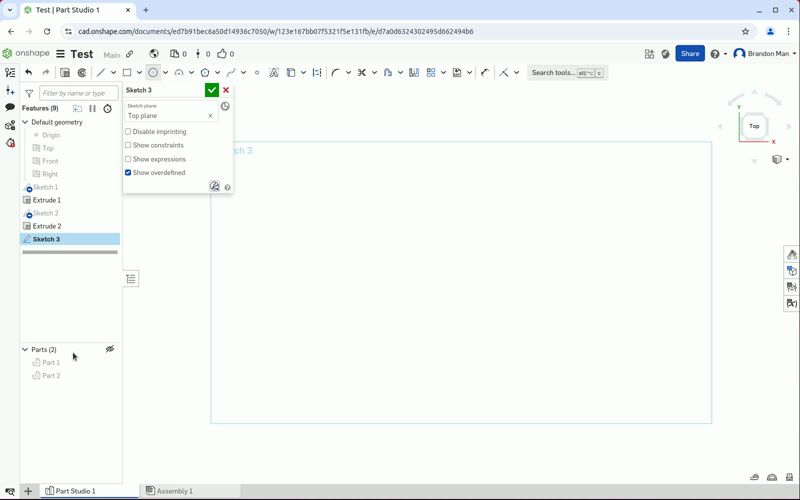
mouse_move(566, 282)
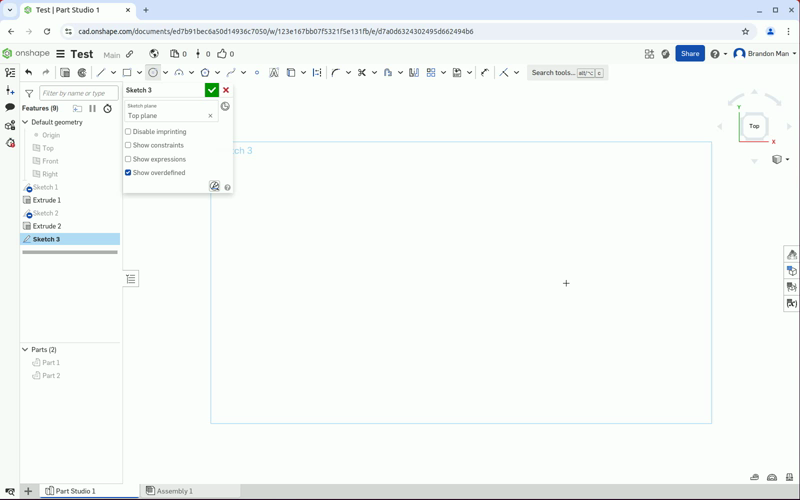
click(566, 282)
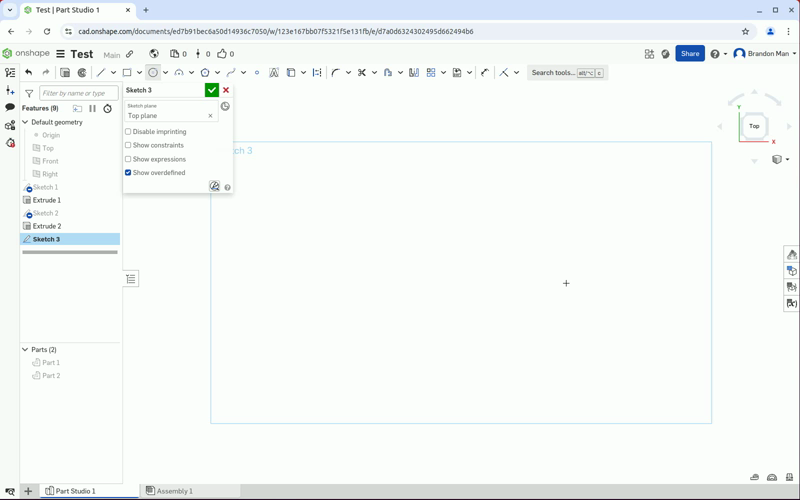
key_up(shift)
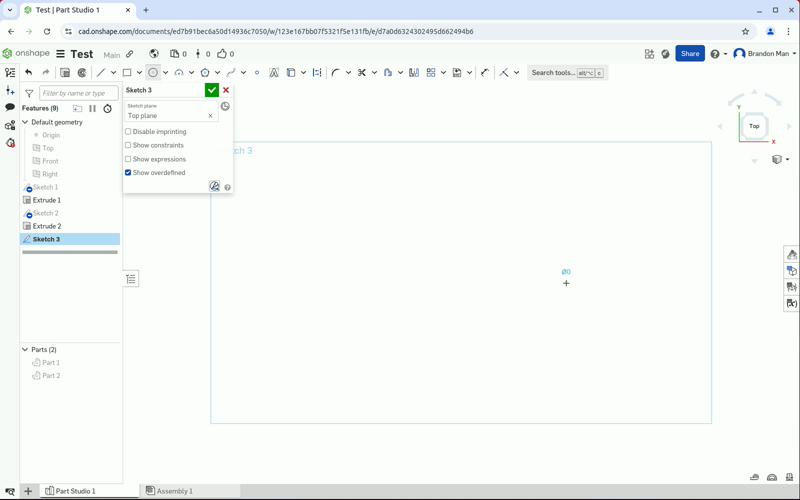
mouse_move(574, 282)
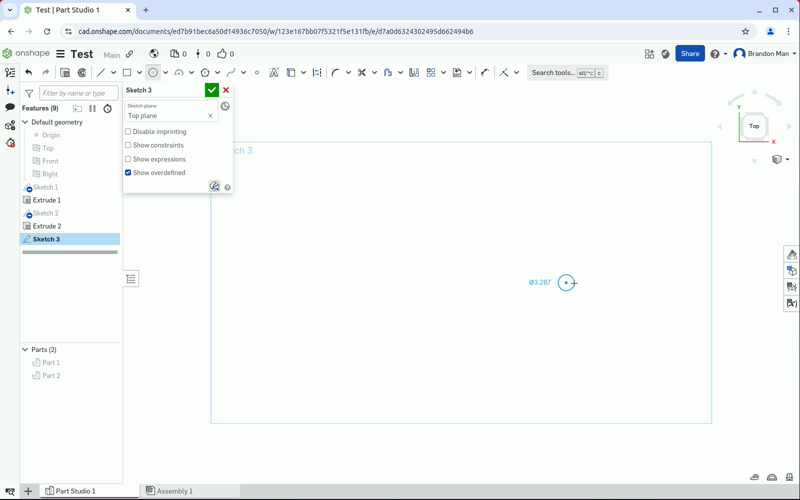
click(574, 282)
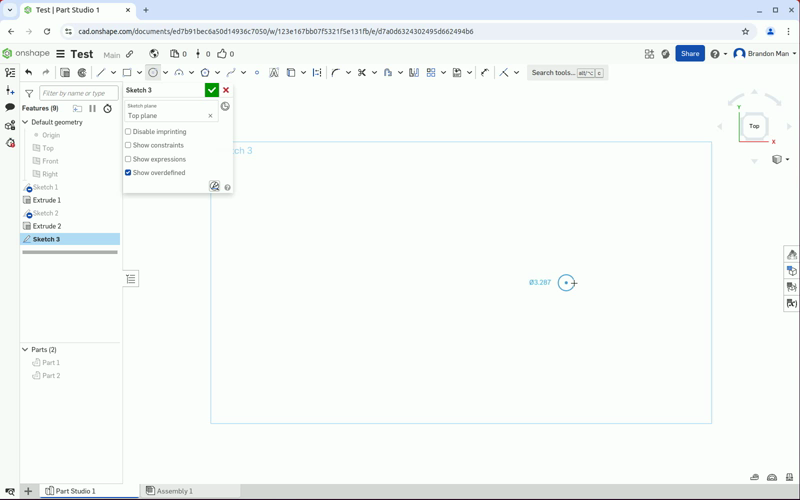
key(esc)
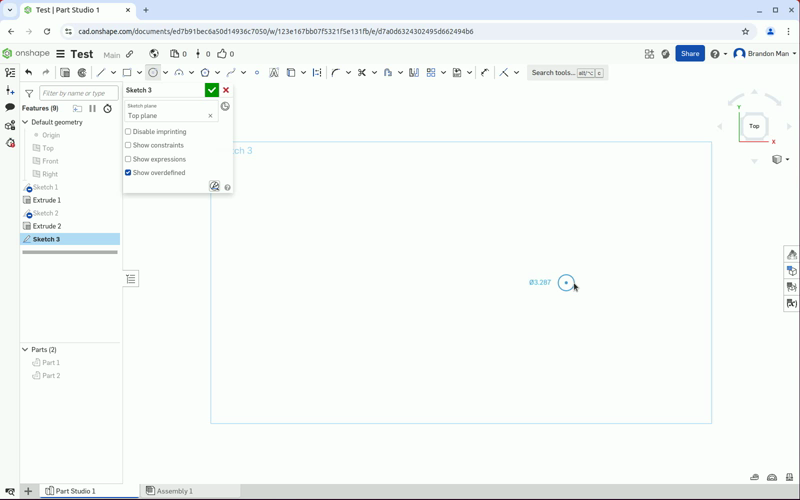
key(c)
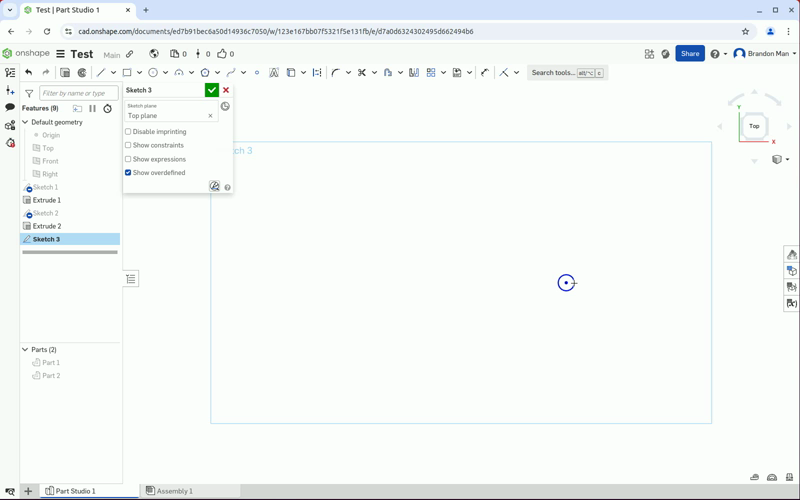
key_down(shift)
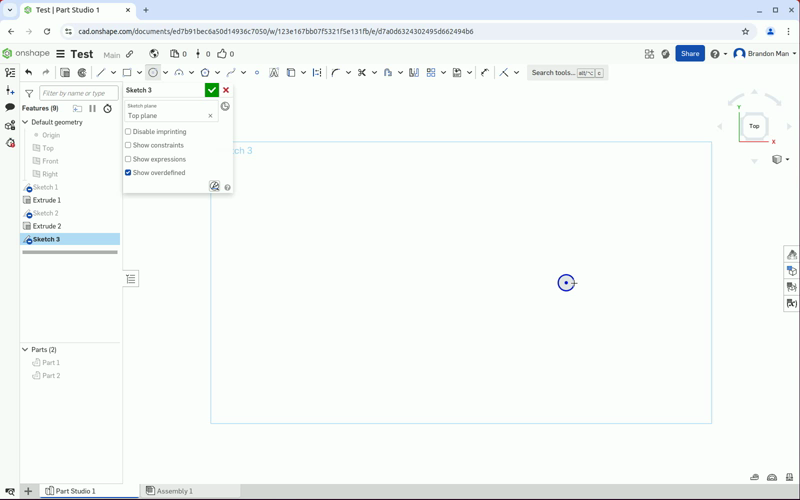
mouse_move(566, 282)
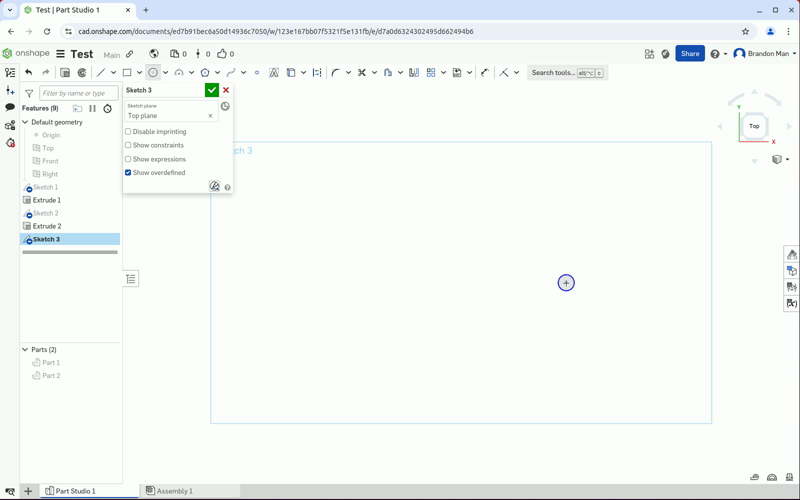
click(566, 282)
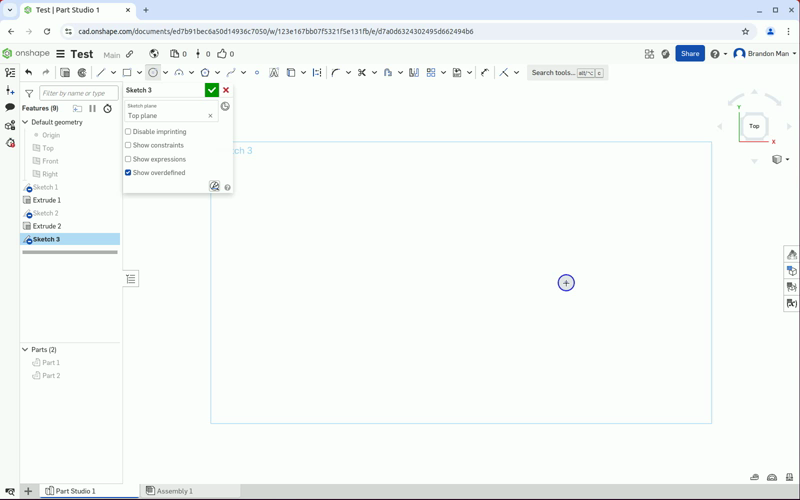
key_up(shift)
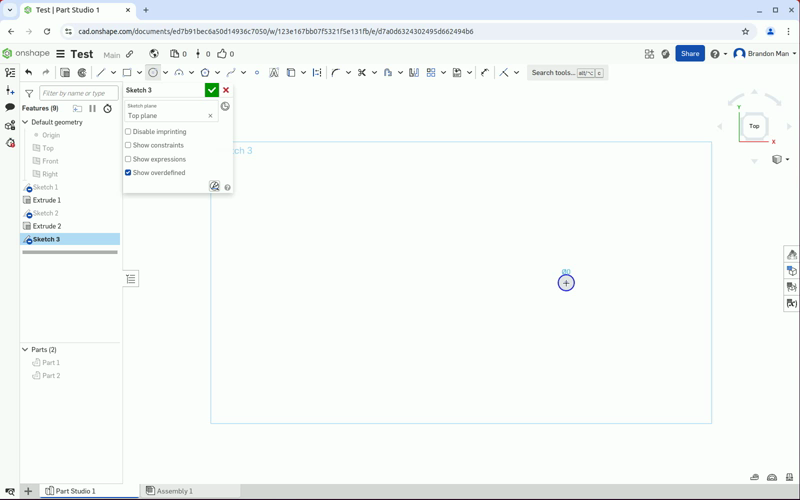
mouse_move(573, 282)
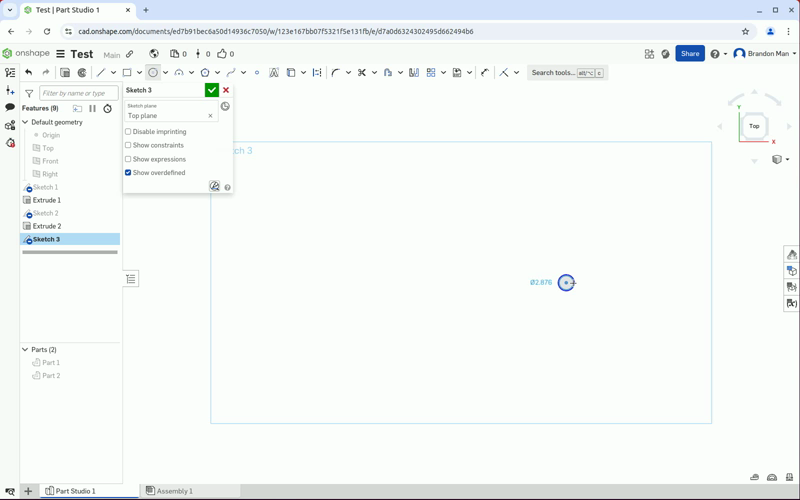
scroll(6)
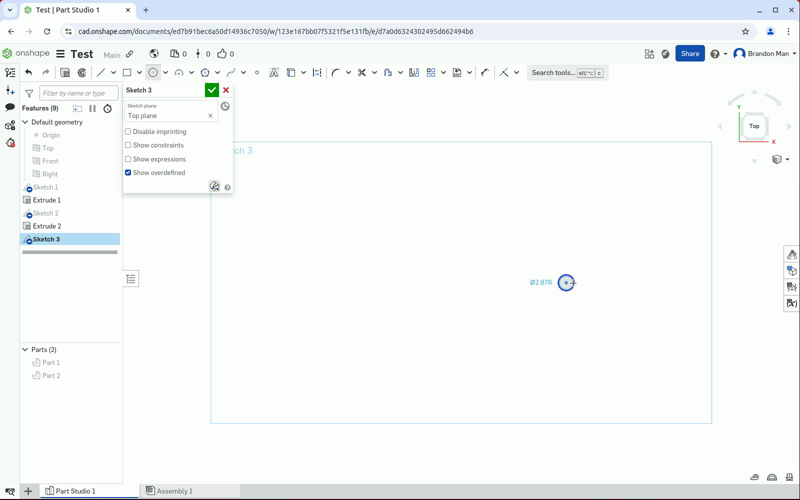
scroll(6)
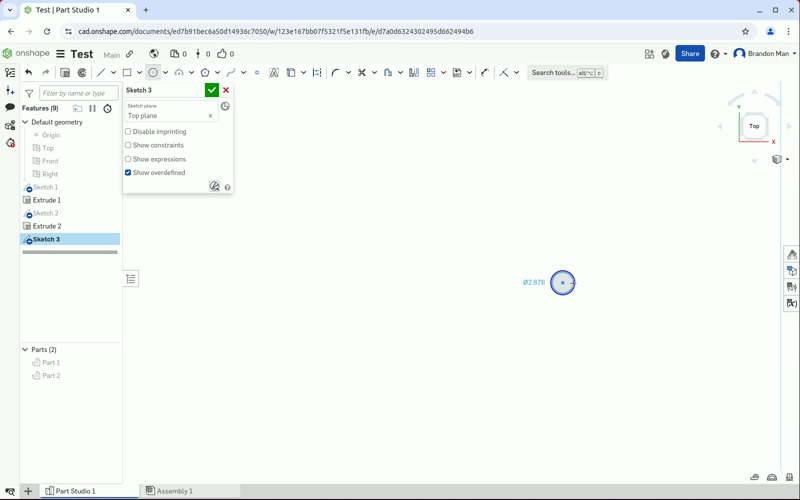
scroll(6)
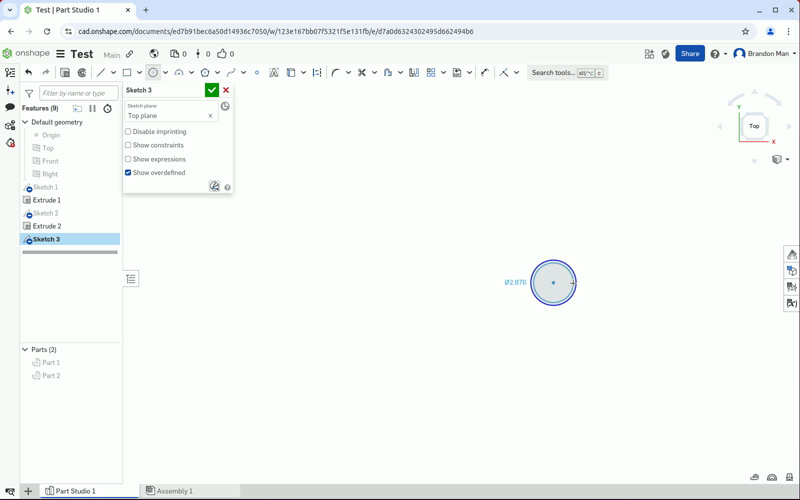
scroll(6)
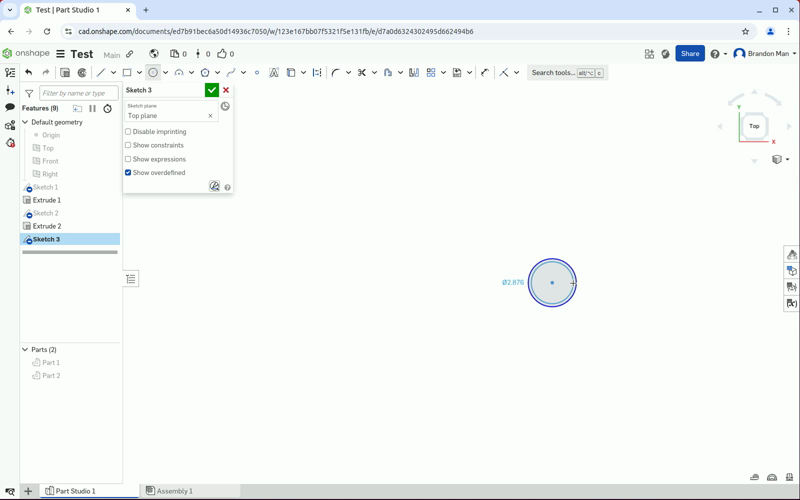
scroll(6)
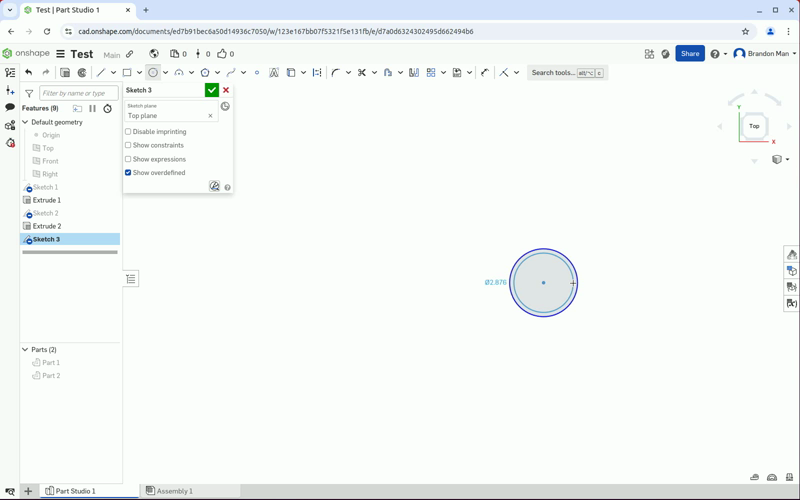
scroll(6)
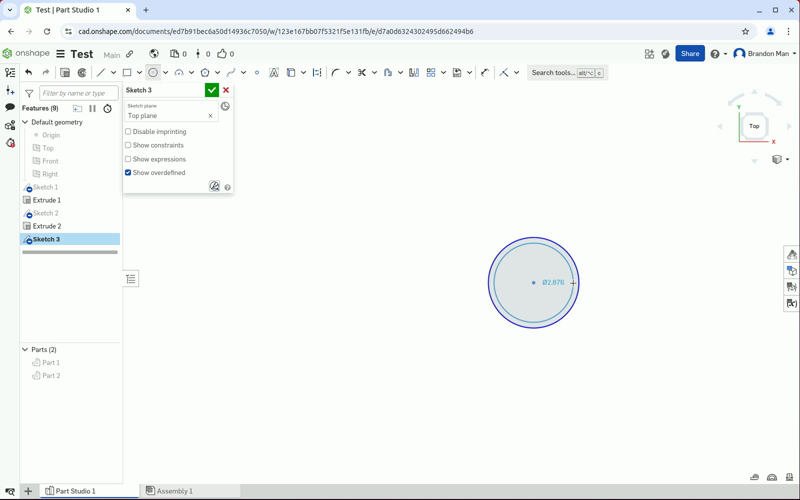
scroll(6)
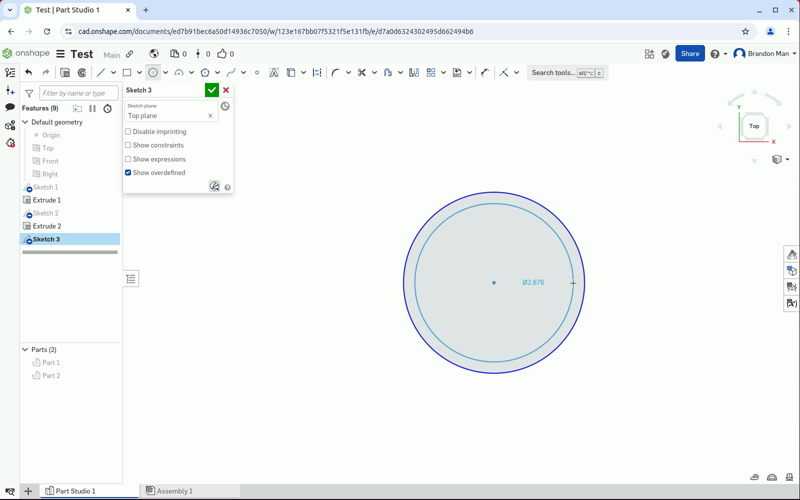
click(573, 282)
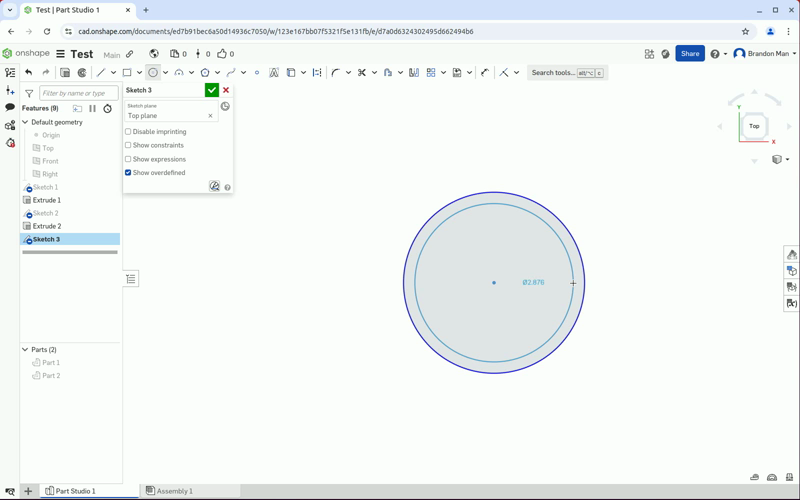
scroll(-6)
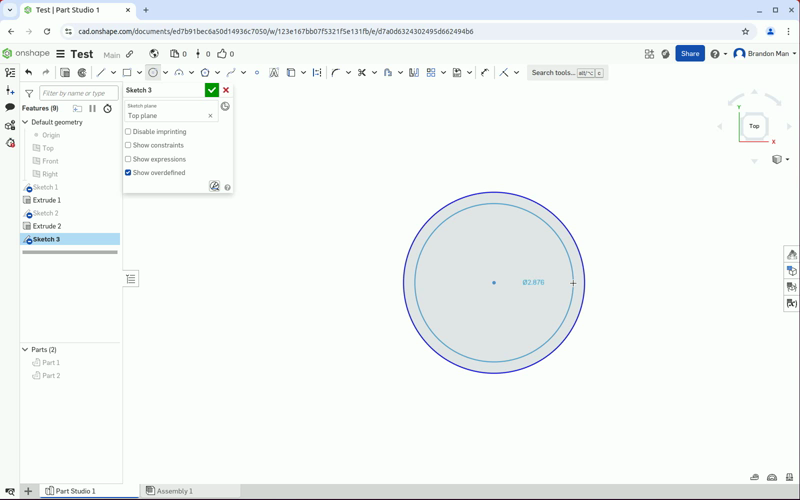
scroll(-6)
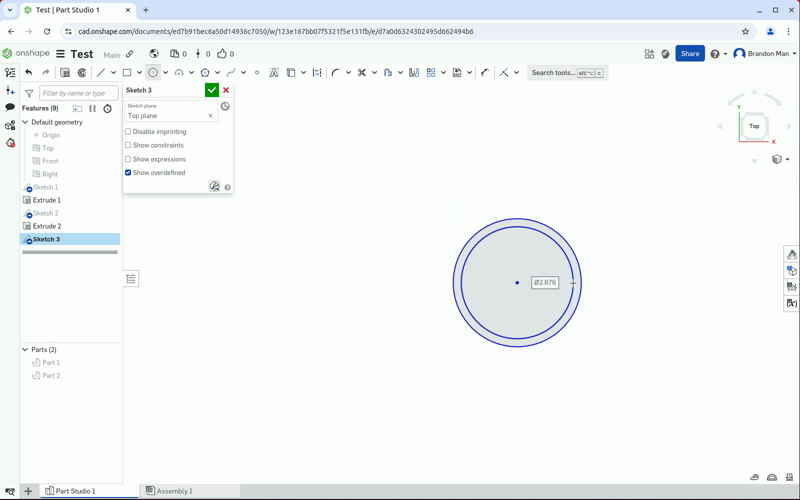
scroll(-6)
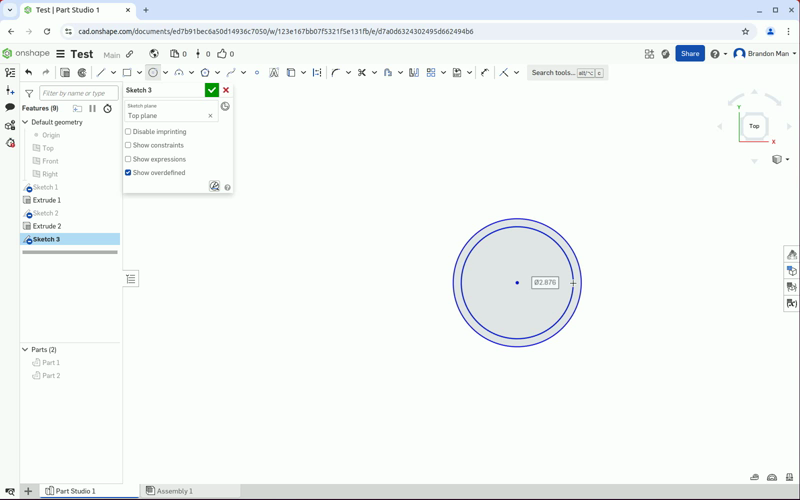
scroll(-6)
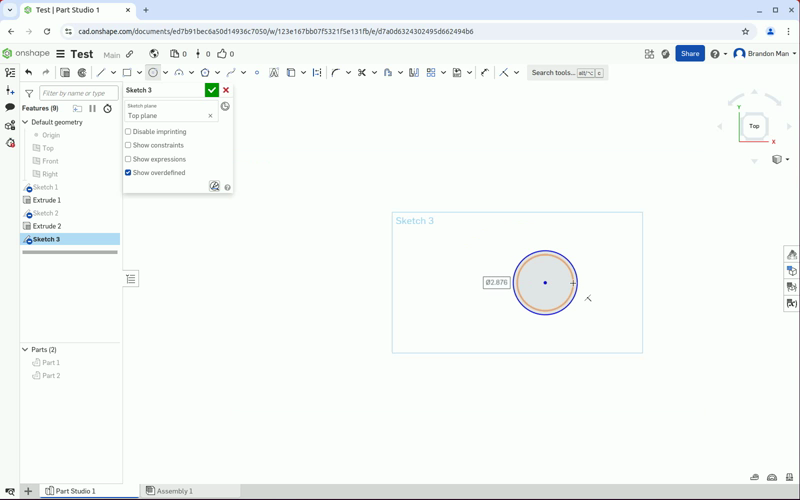
scroll(-6)
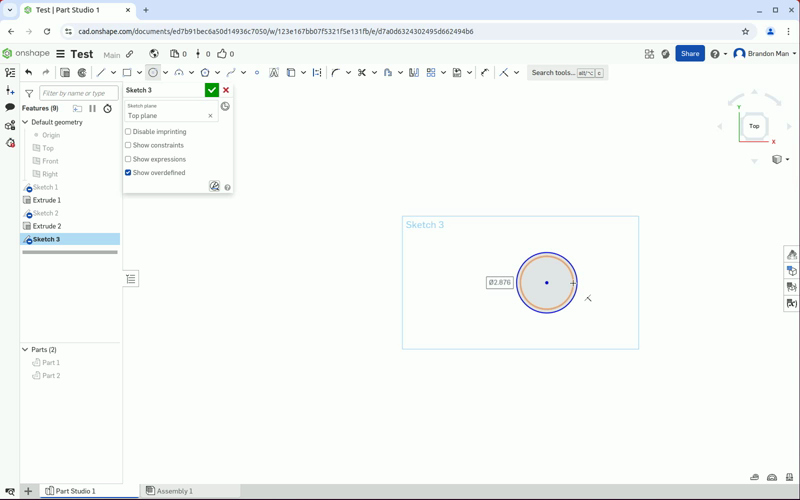
scroll(-6)
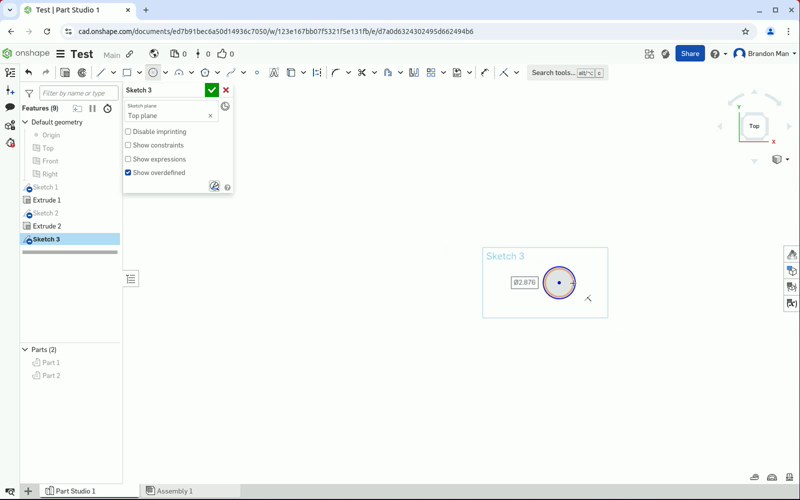
scroll(-6)
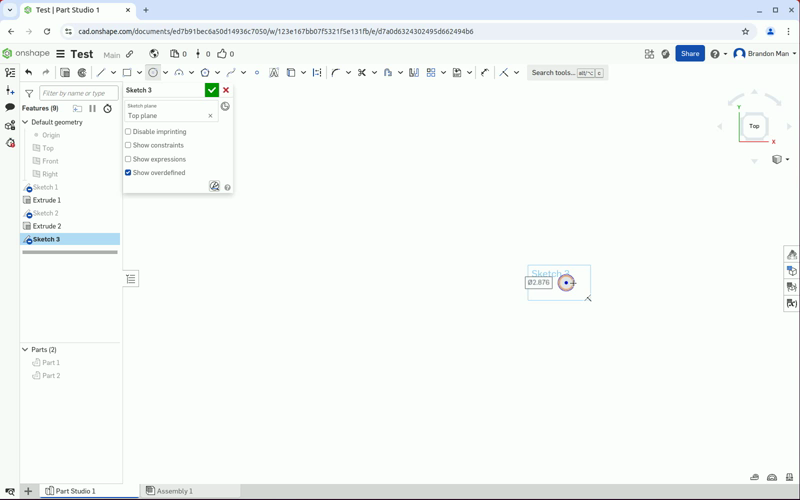
key(esc)
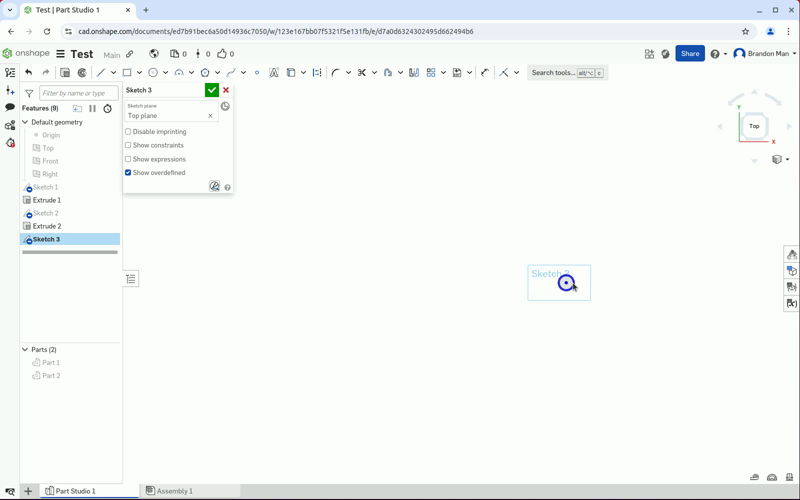
mouse_move(566, 275)
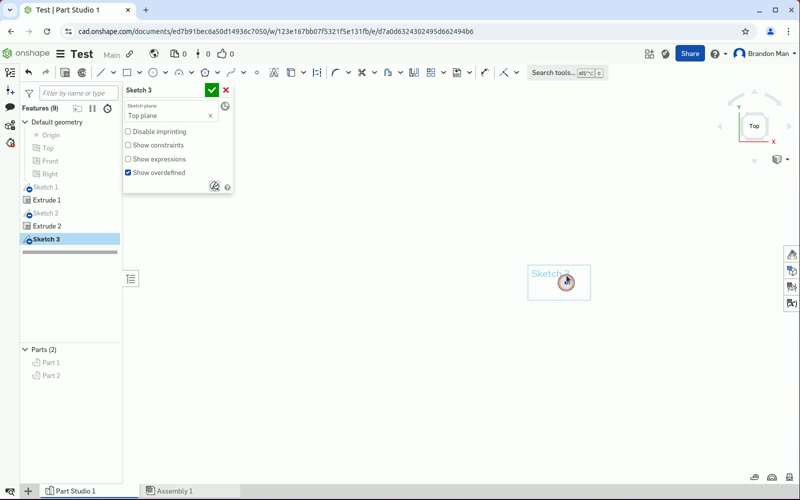
scroll(6)
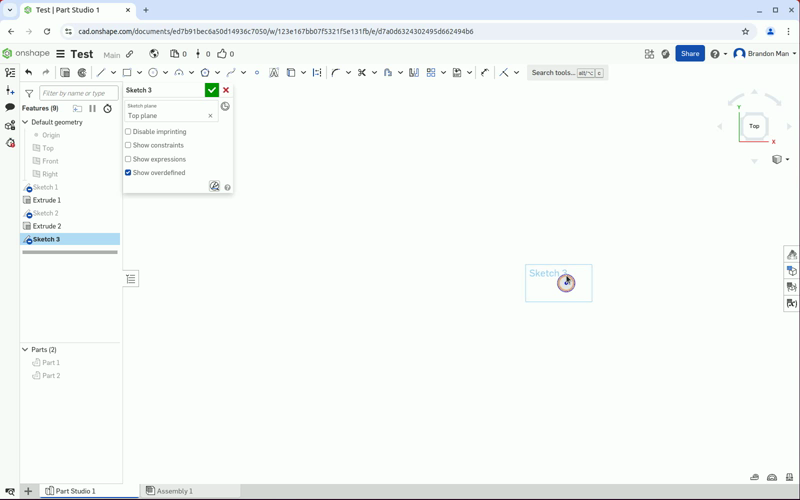
scroll(6)
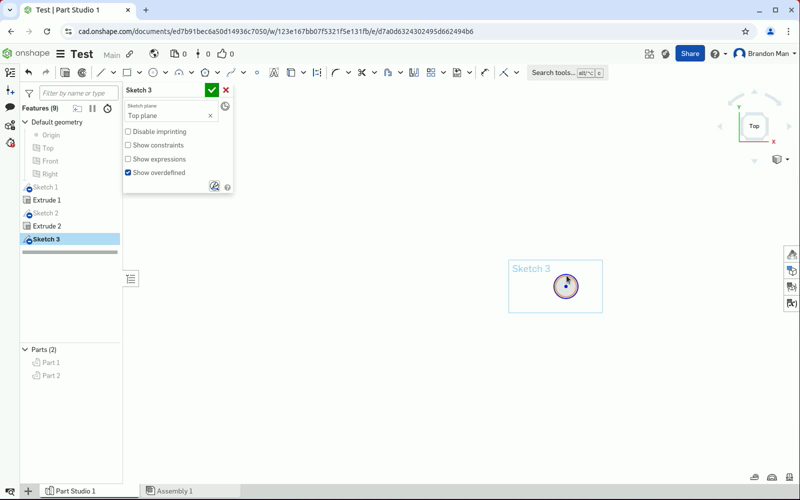
scroll(6)
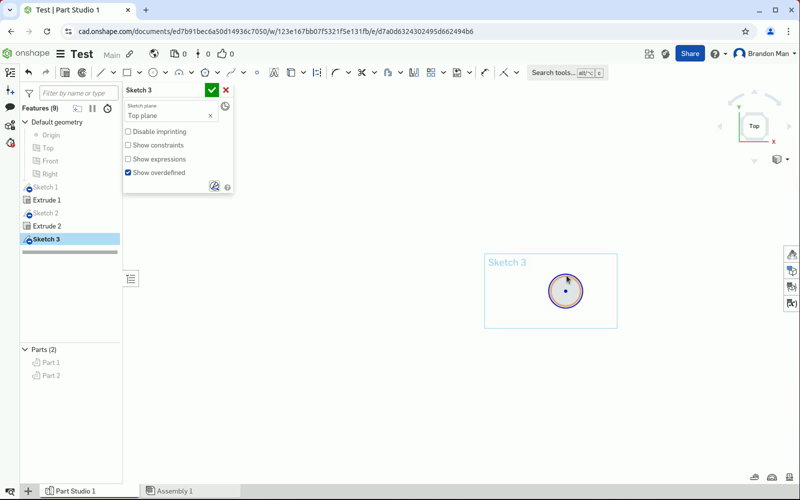
scroll(6)
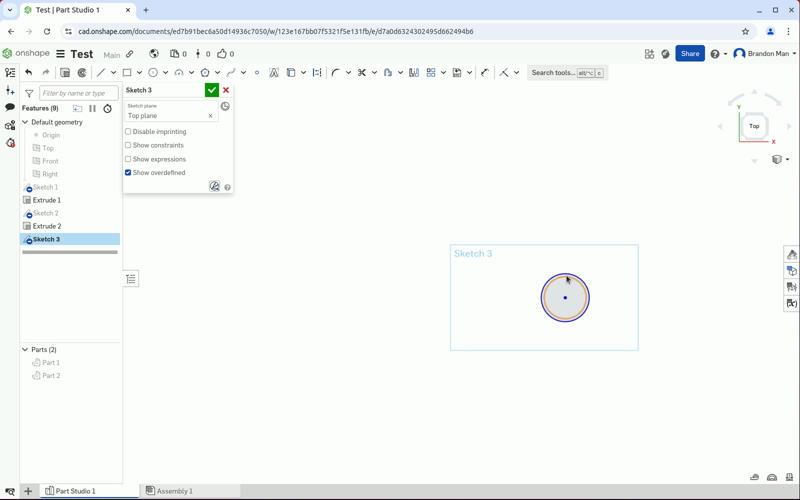
scroll(6)
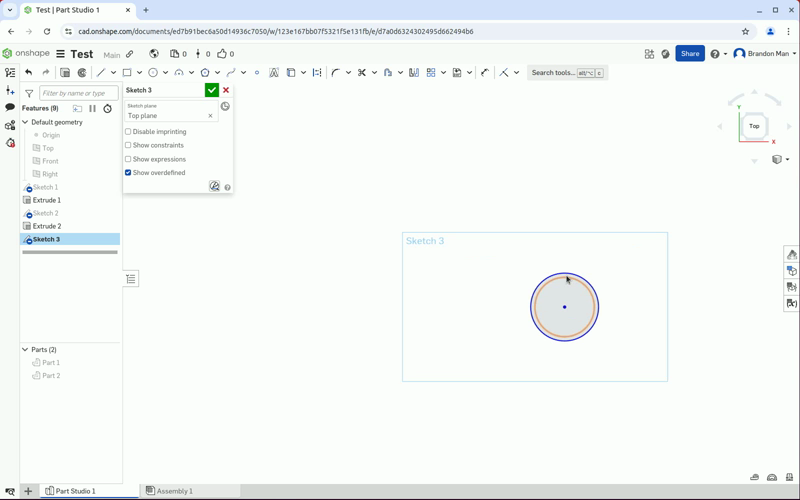
scroll(6)
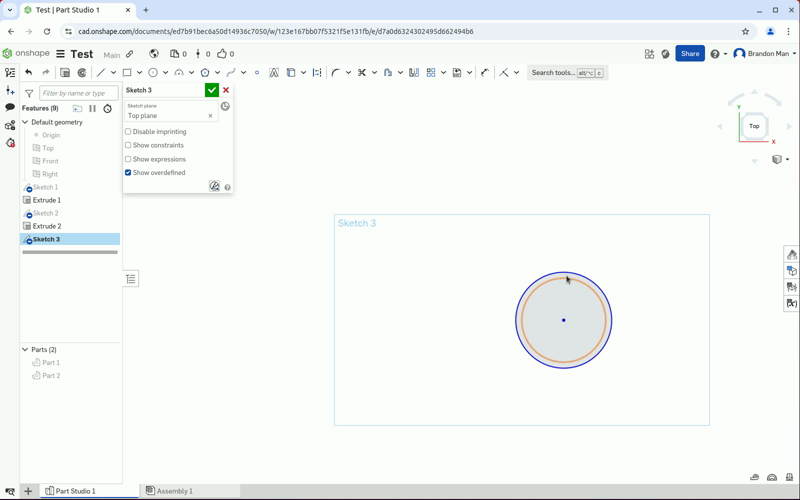
scroll(6)
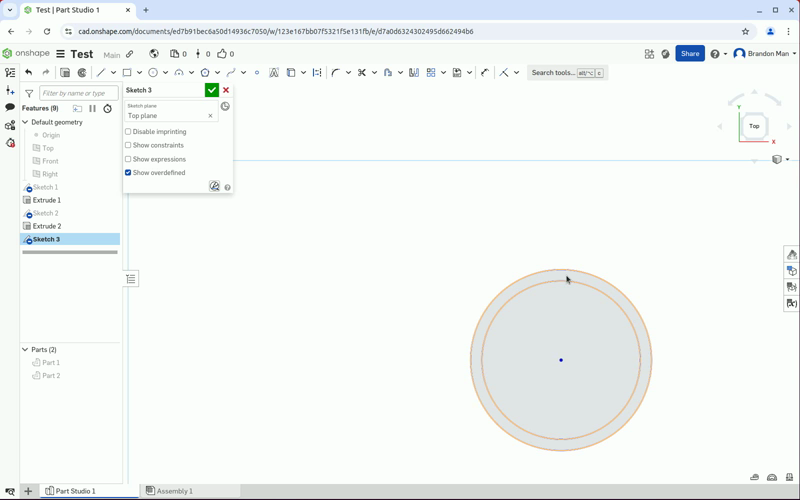
click(566, 275)
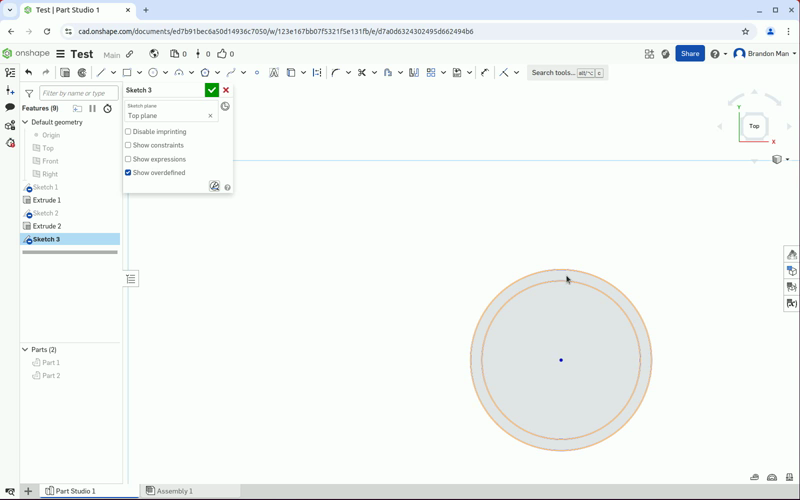
scroll(-6)
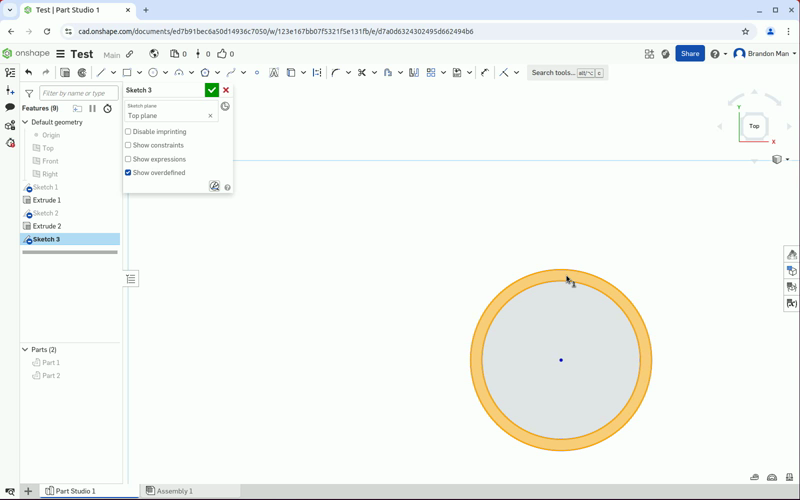
scroll(-6)
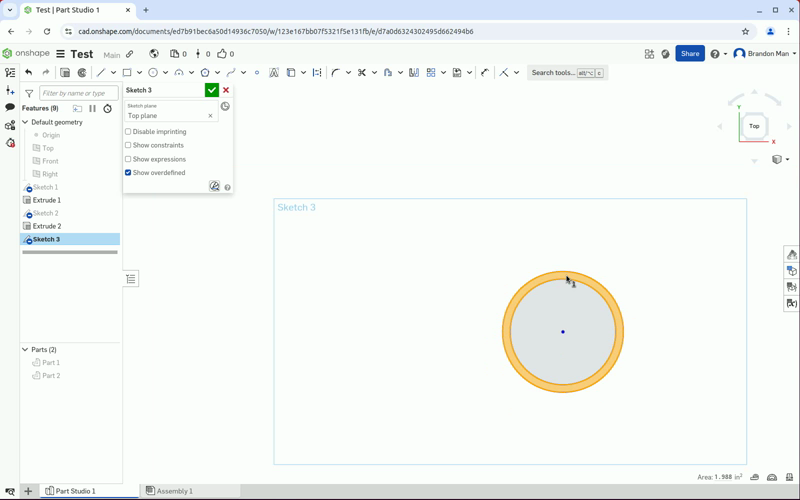
scroll(-6)
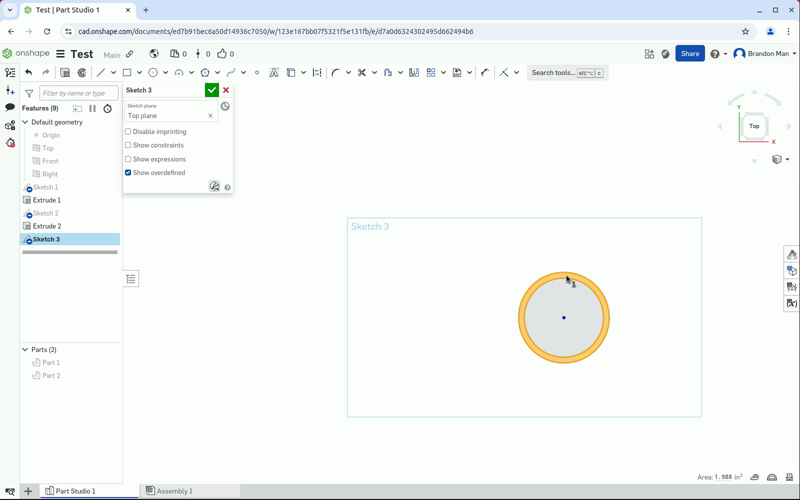
scroll(-6)
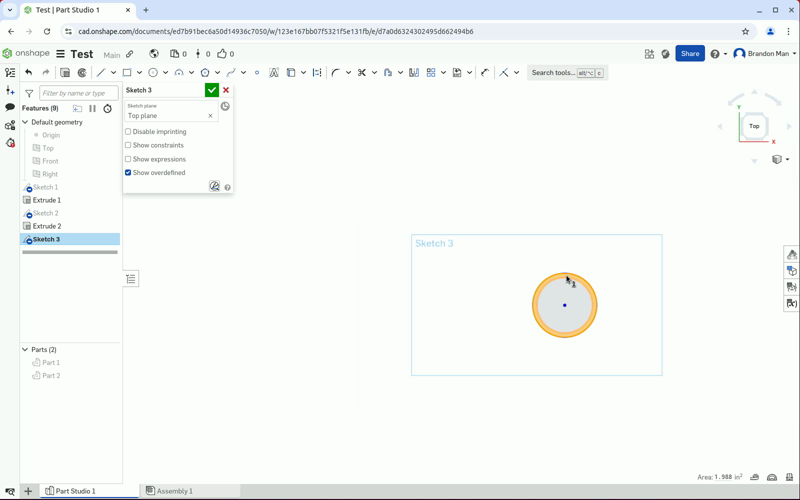
scroll(-6)
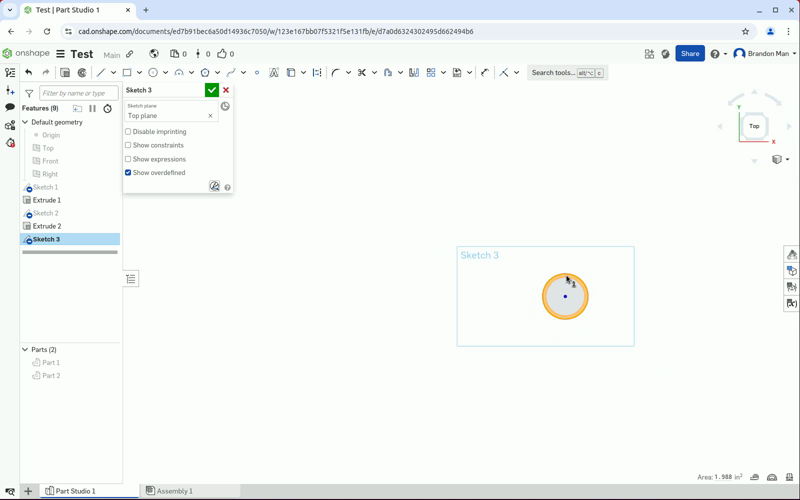
scroll(-6)
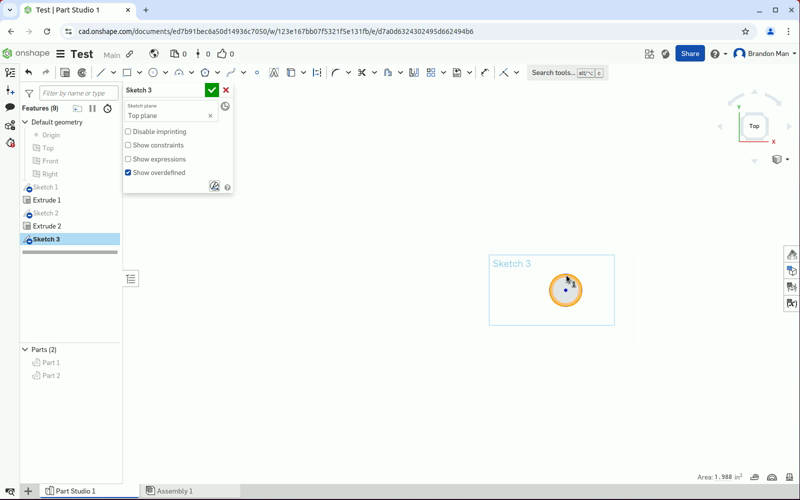
scroll(-6)
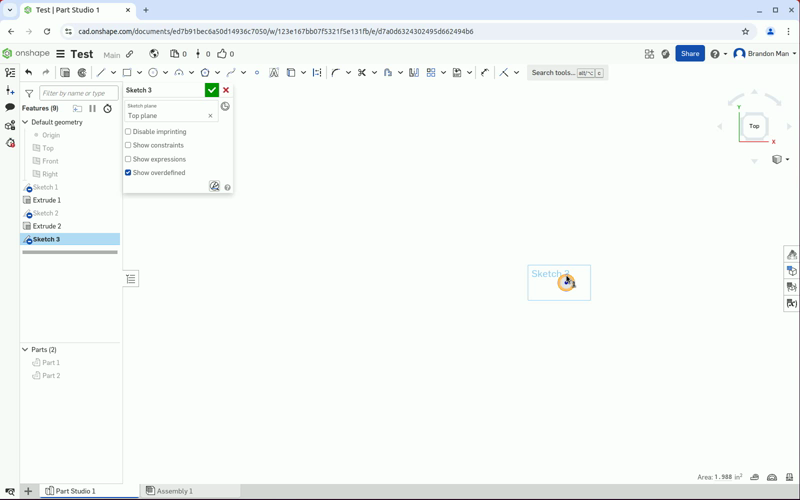
mouse_move(73, 352)
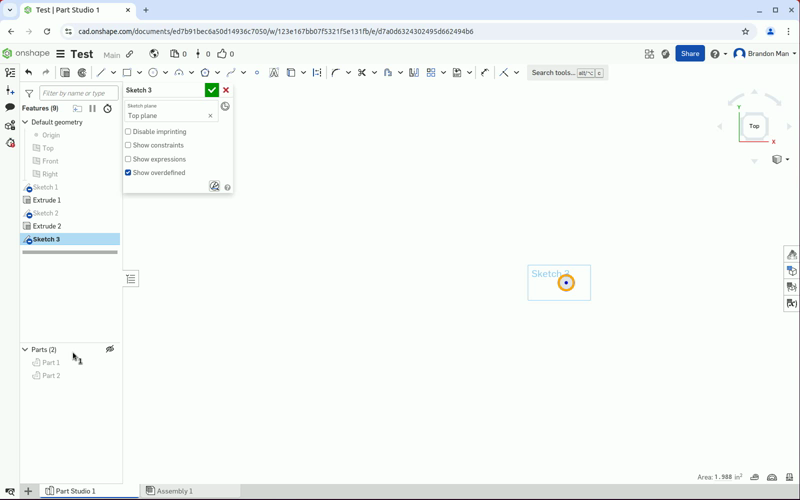
key(shift+y)
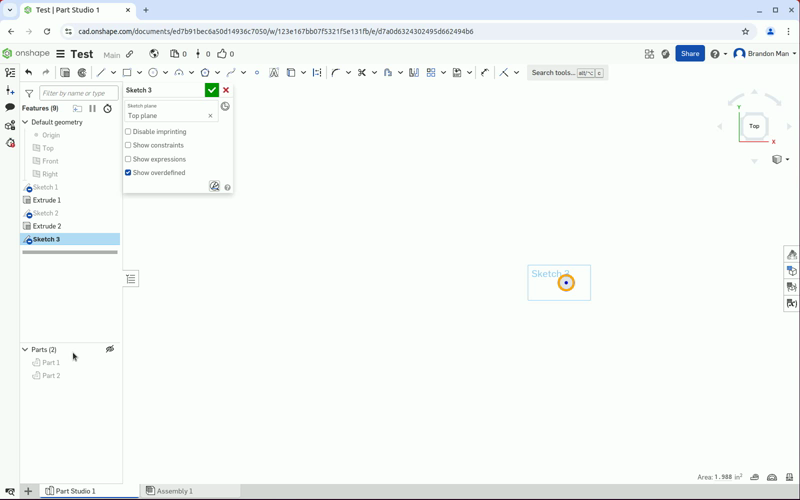
key(shift+e)
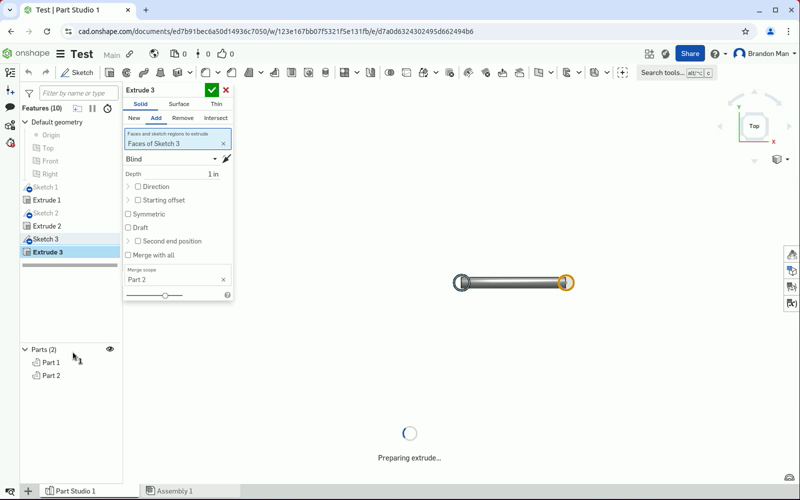
mouse_move(143, 106)
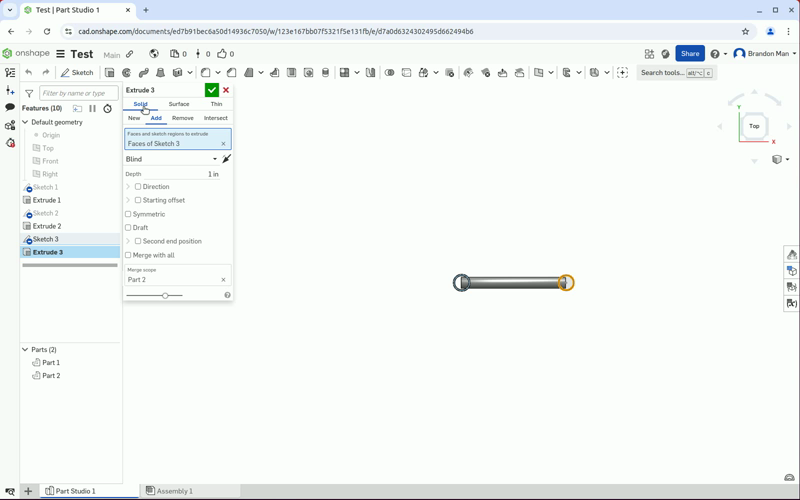
click(143, 106)
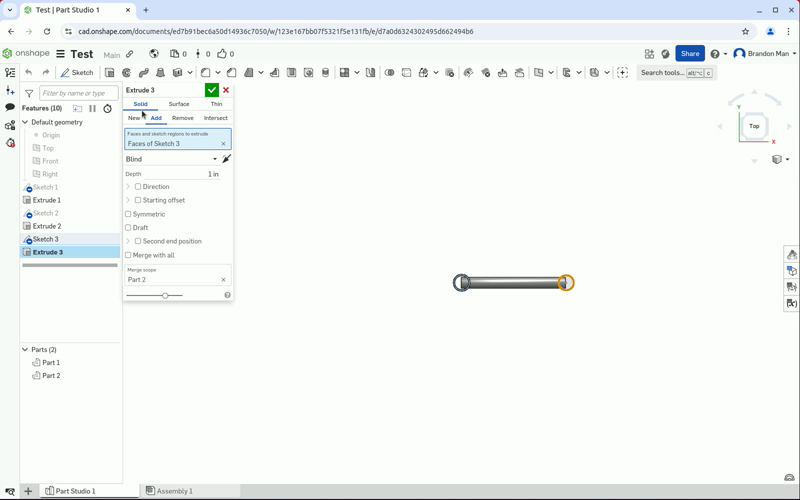
mouse_move(137, 120)
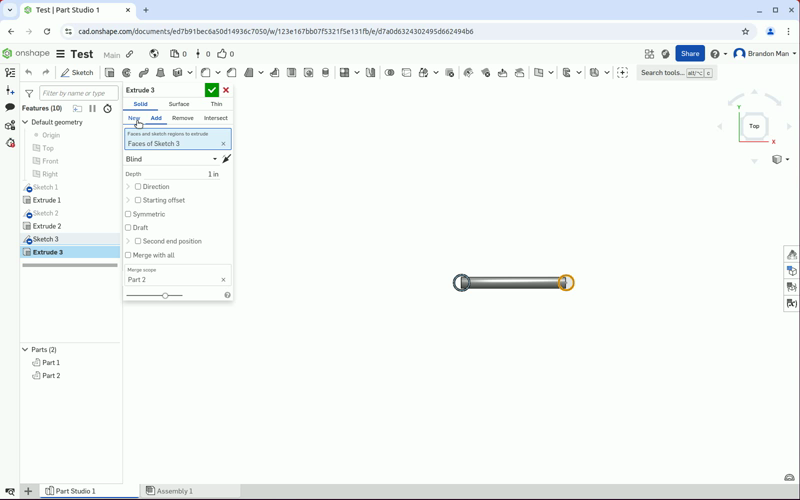
click(137, 120)
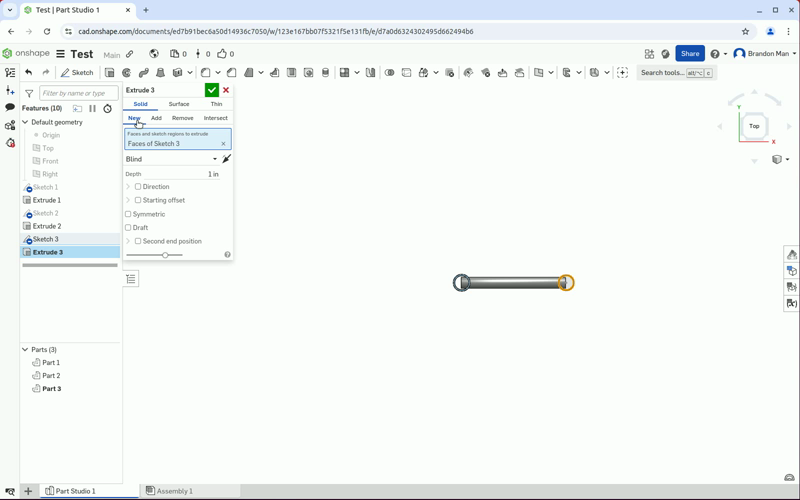
key(tab, 4)
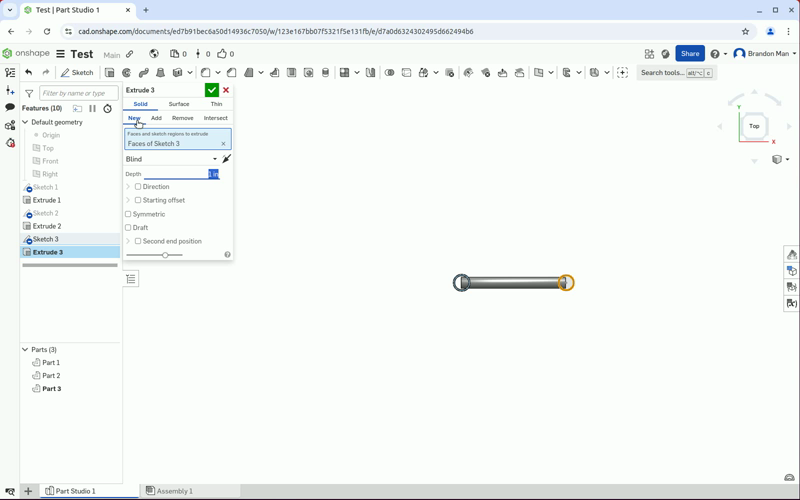
text(2.166)
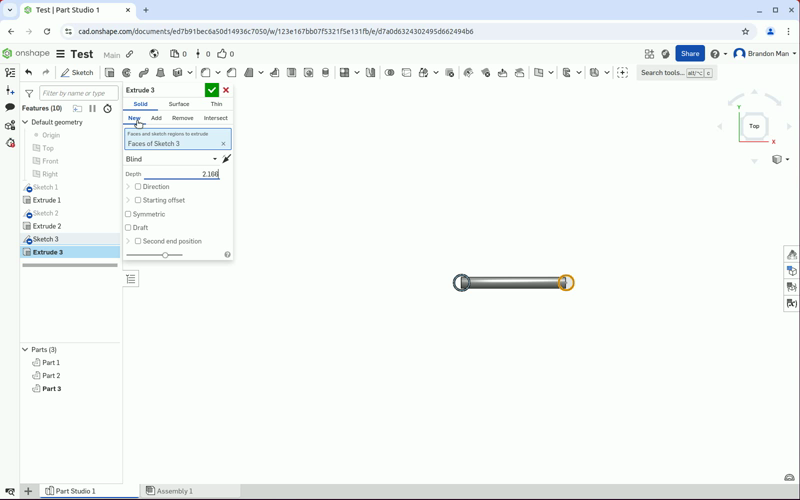
key(enter)
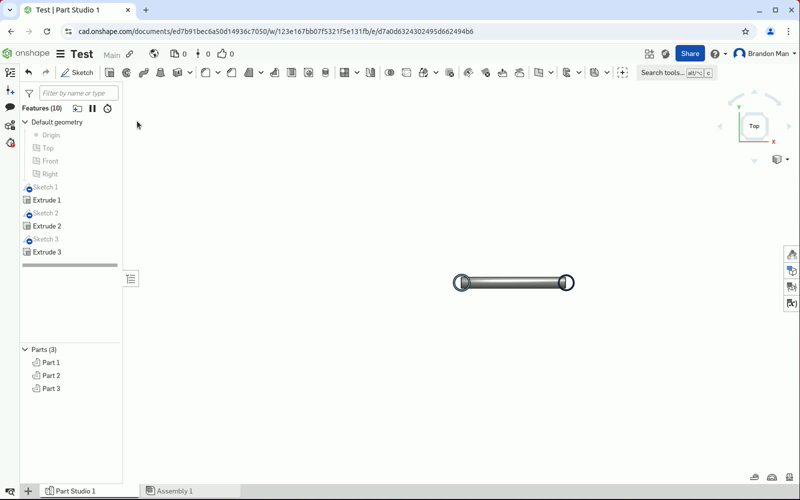
key(shift+h)
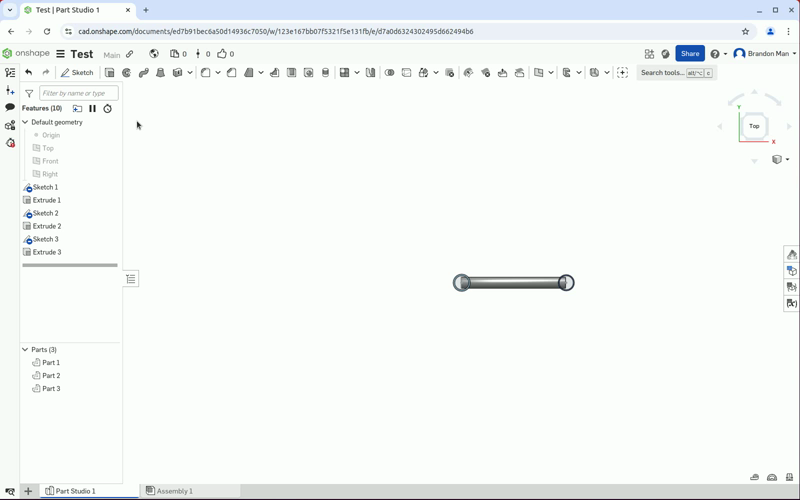
key(shift+h)
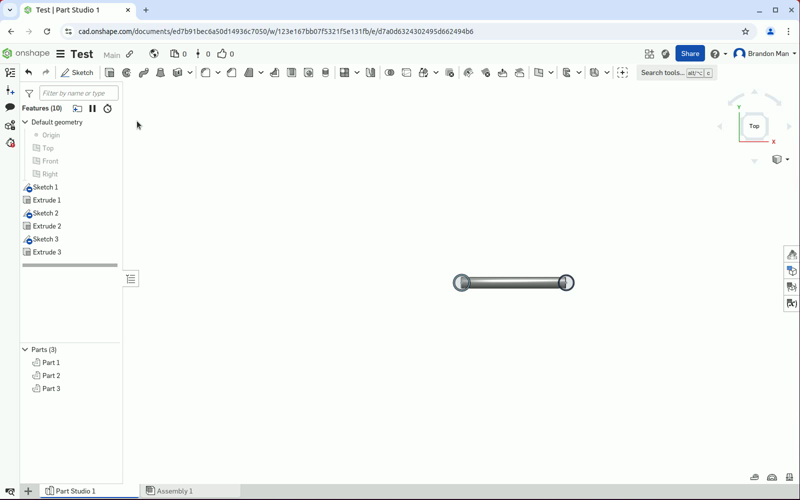
key(shift+7)
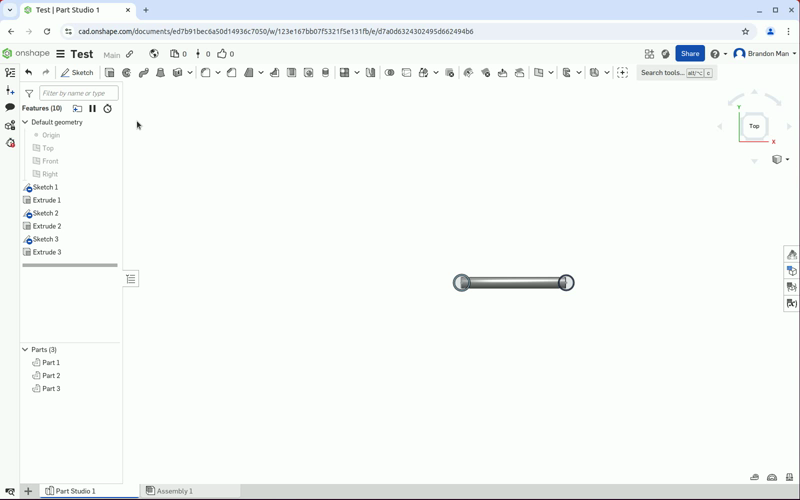
key(up, 3)
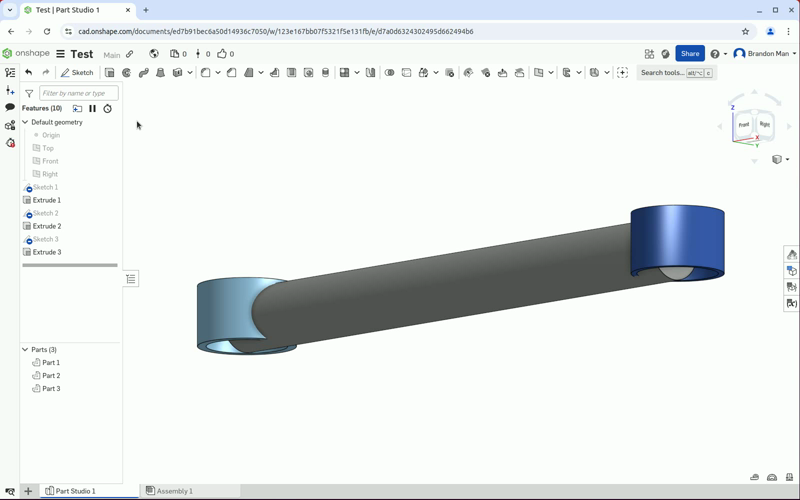
key(left, 3)
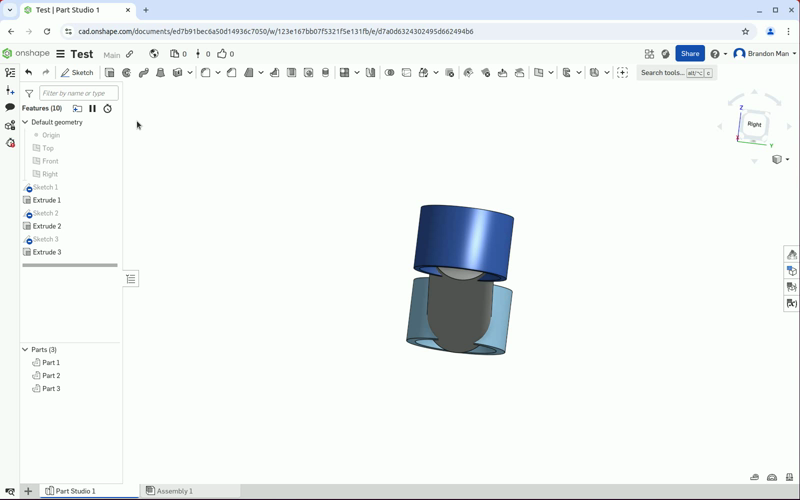
key(right, 3)
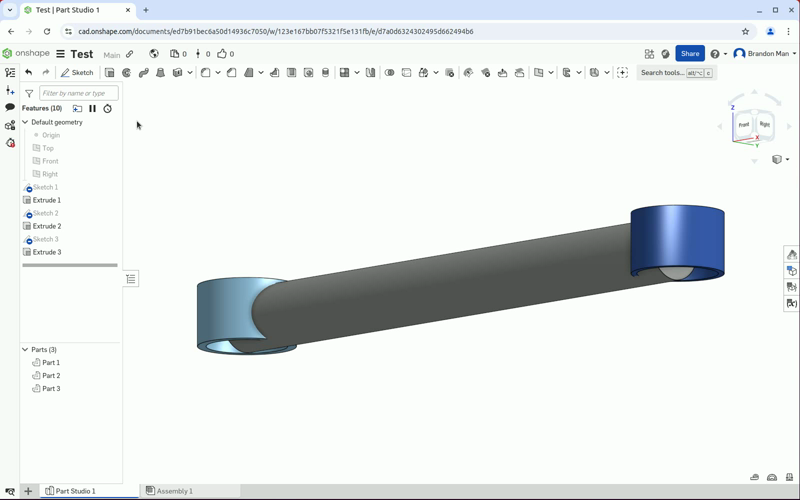
key(down, 3)
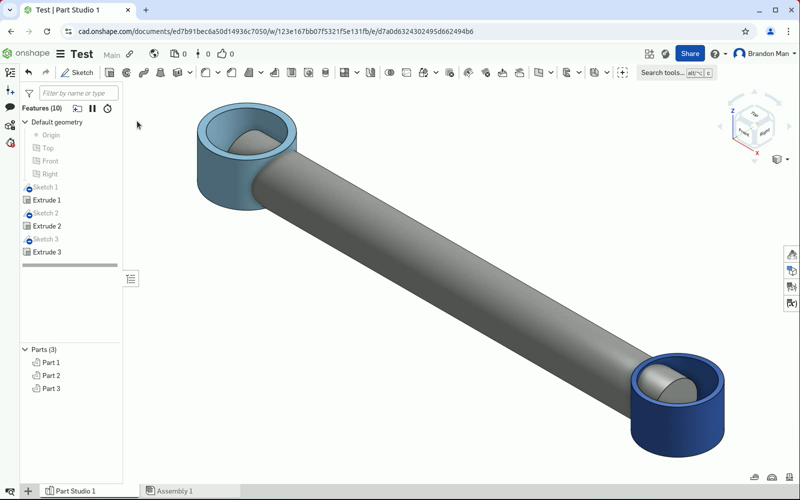
mouse_move(73, 189)
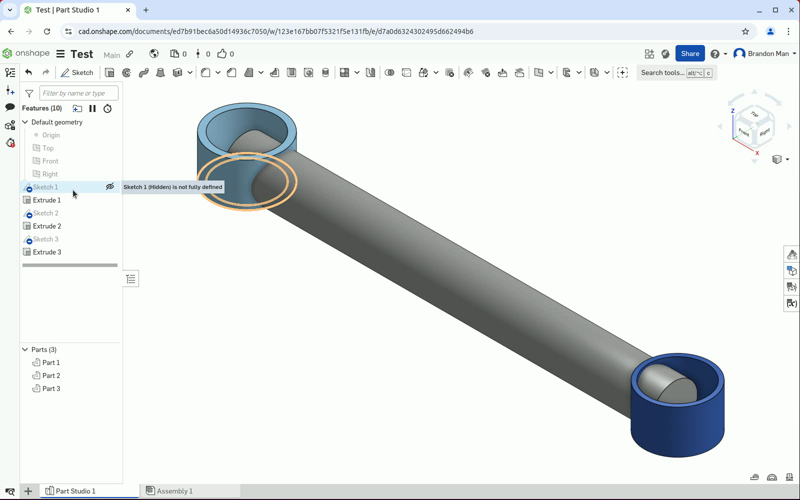
click(73, 189)